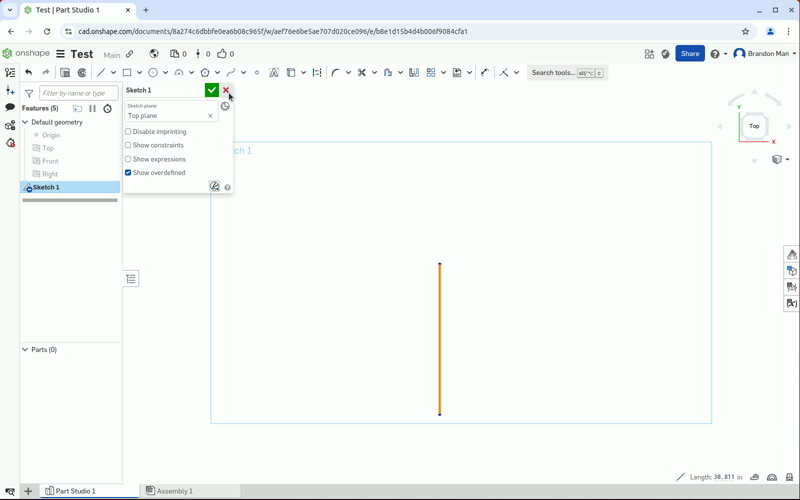
key(shift+h)
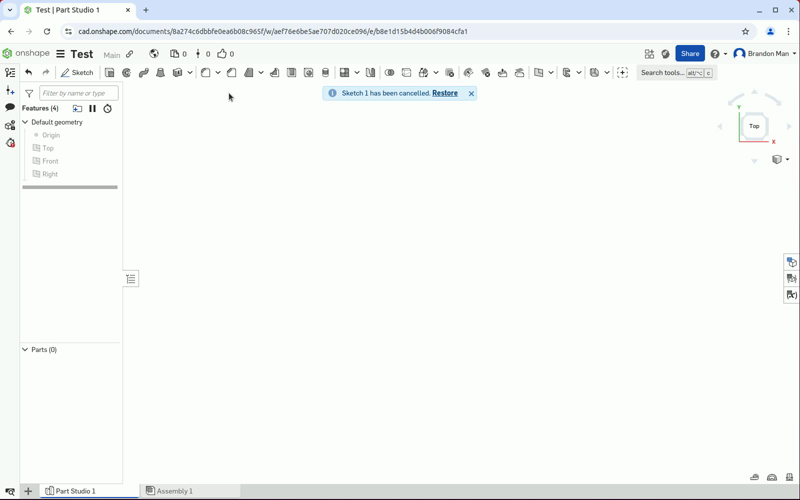
mouse_move(73, 352)
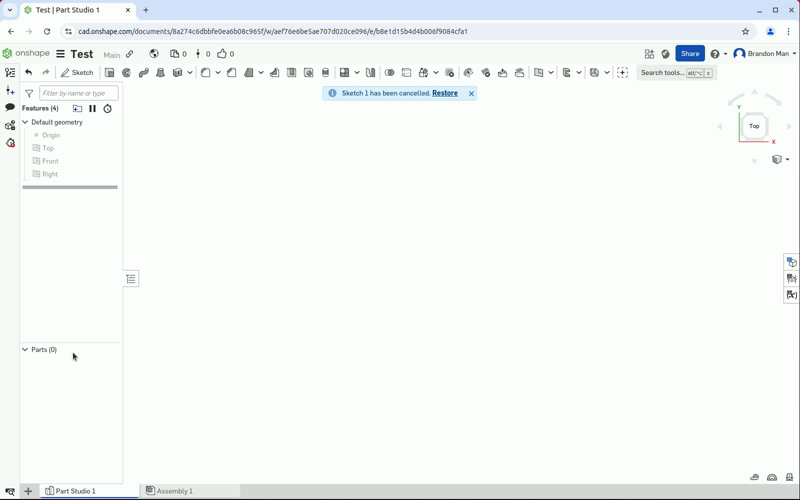
key(y)
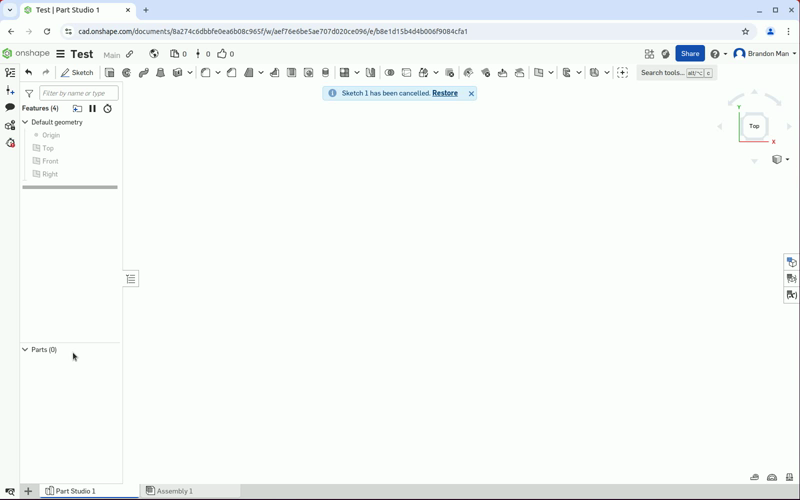
key(shift+p)
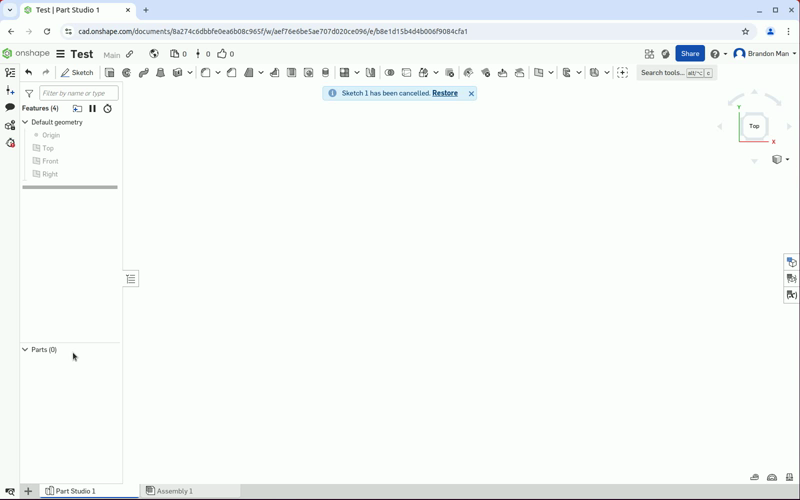
key(space)
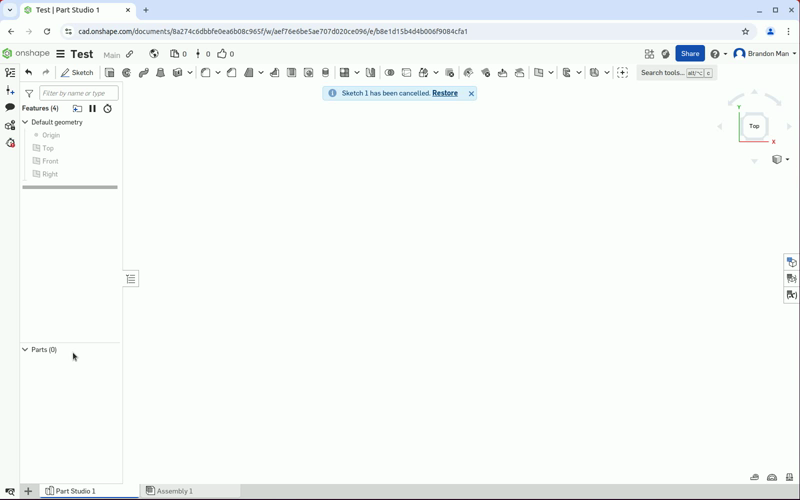
key_down(shift)
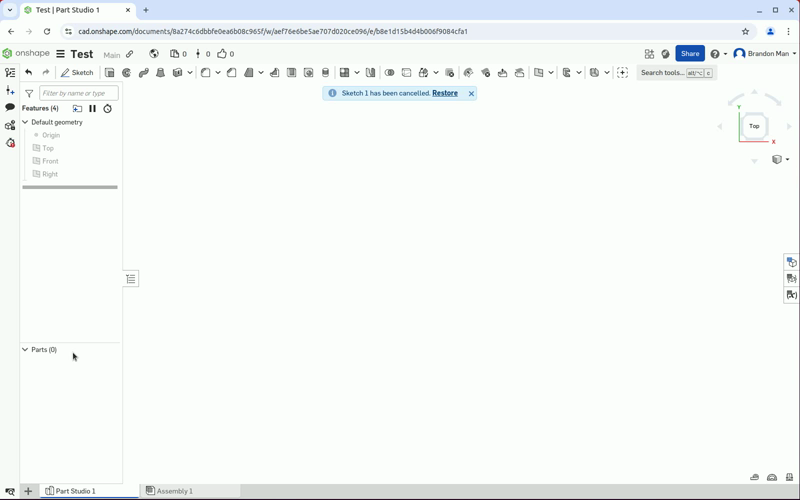
key(up)
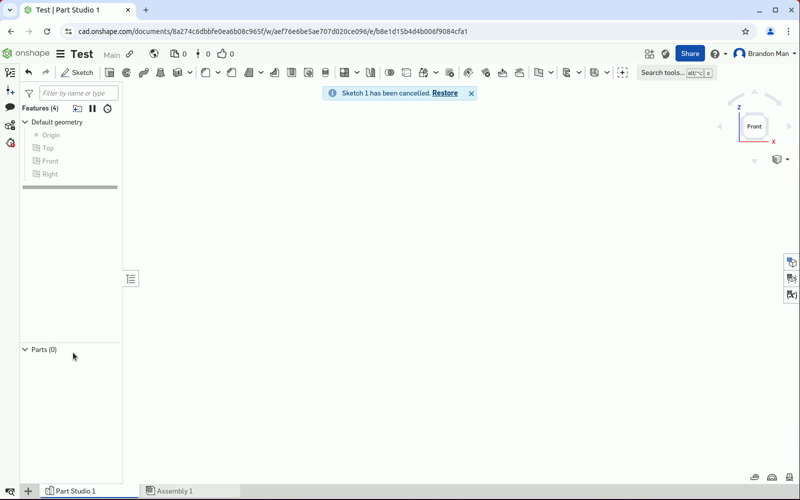
key_up(shift)
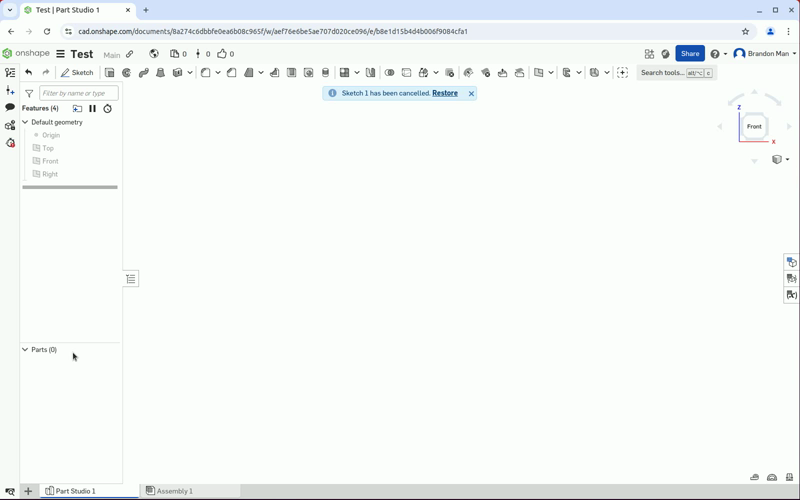
mouse_move(73, 352)
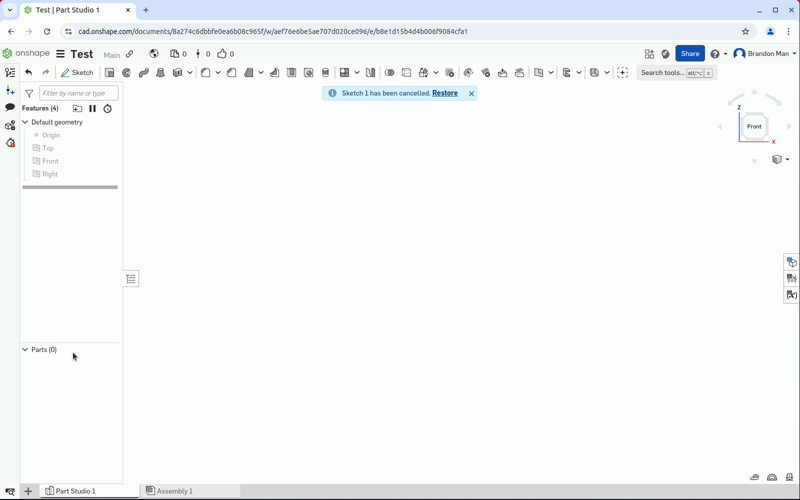
key(shift+y)
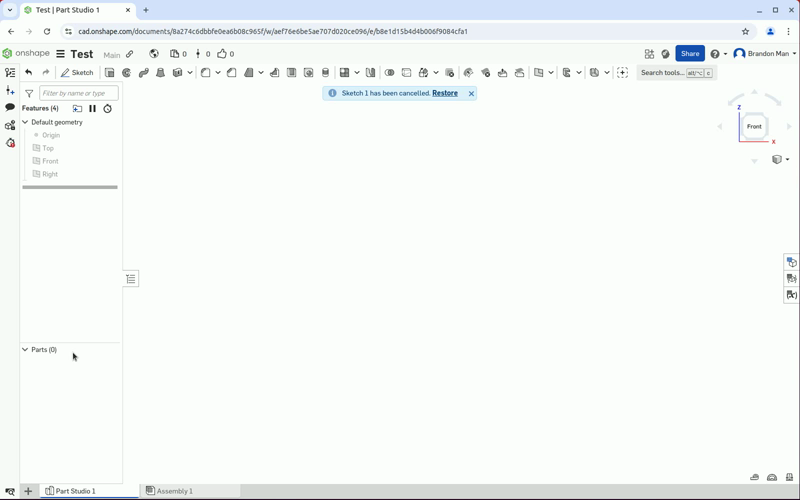
key(shift+s)
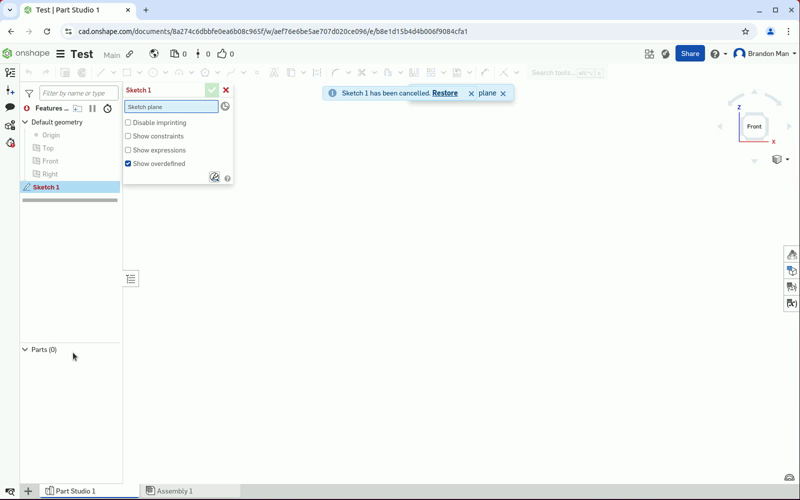
mouse_move(73, 163)
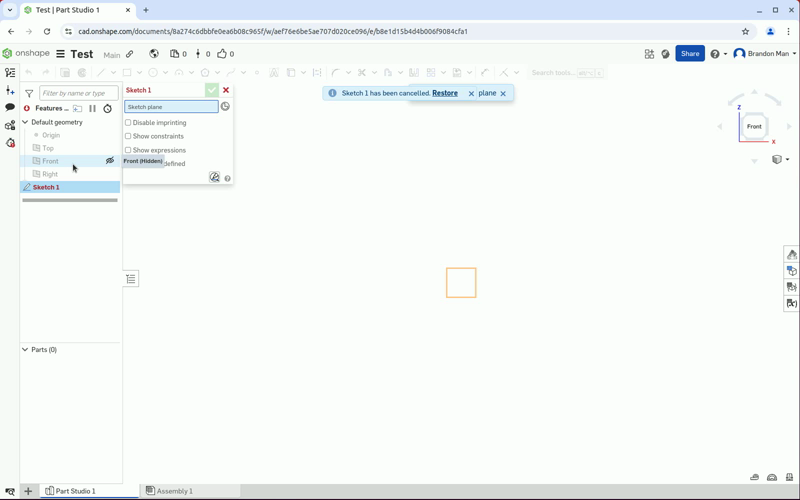
click(73, 163)
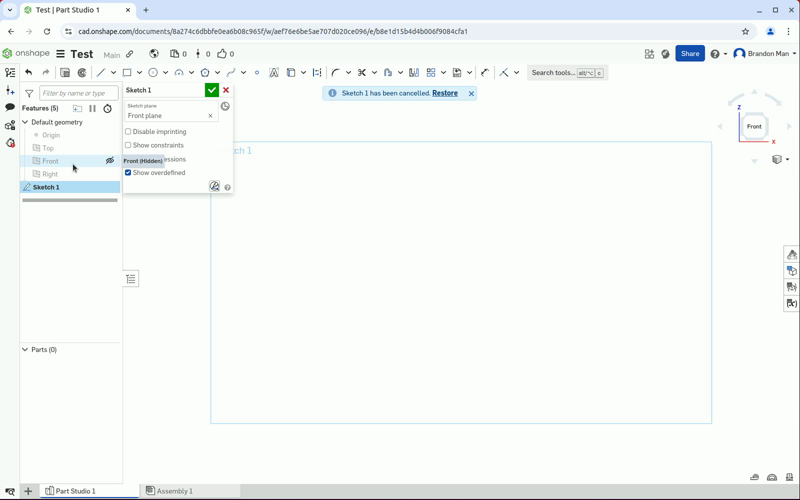
mouse_move(73, 352)
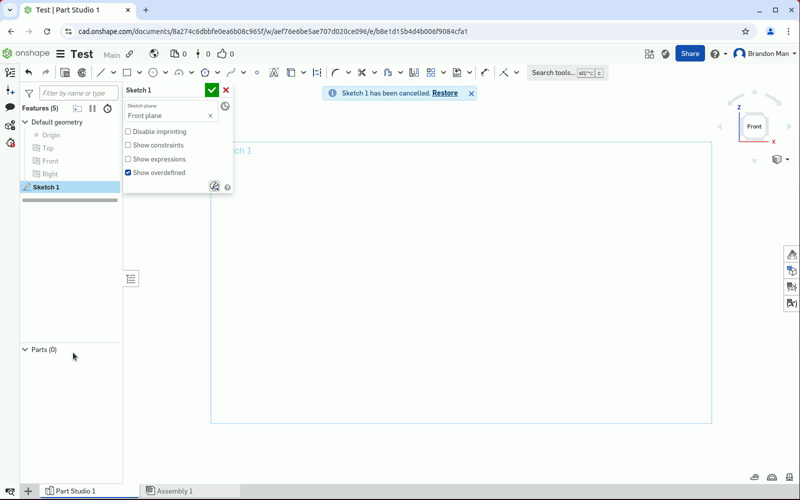
key(y)
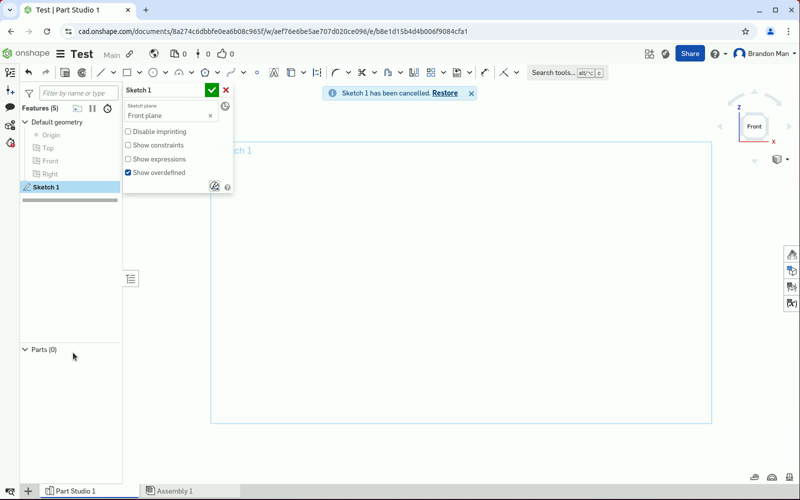
key(a)
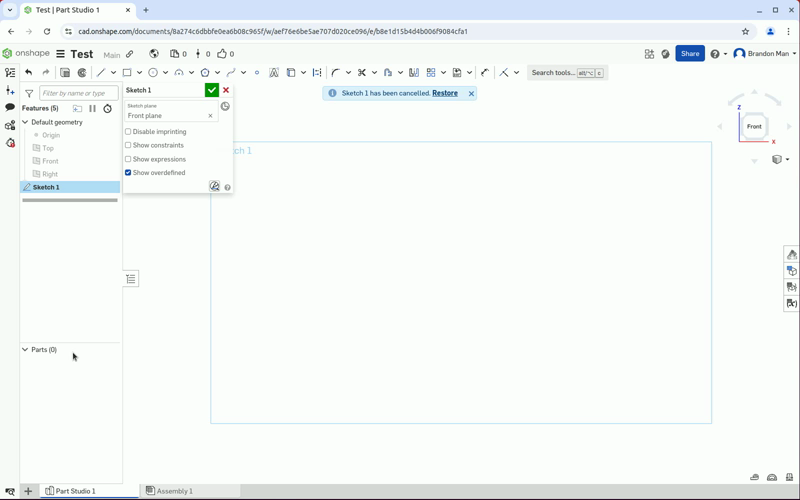
key_down(shift)
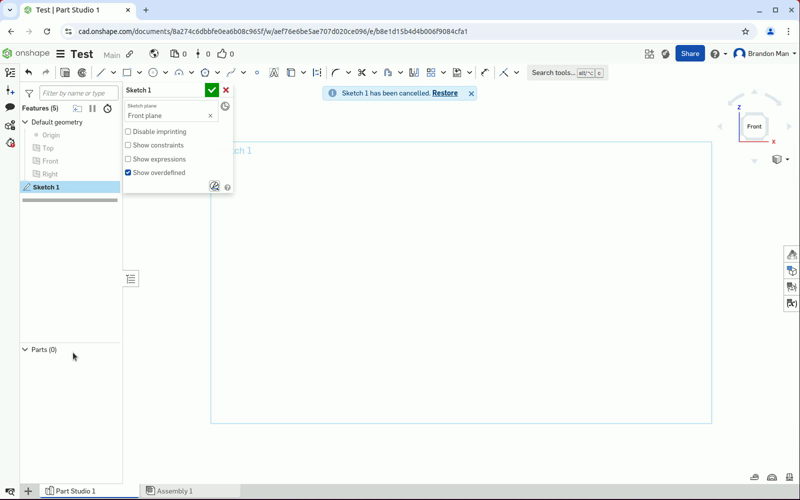
mouse_move(453, 282)
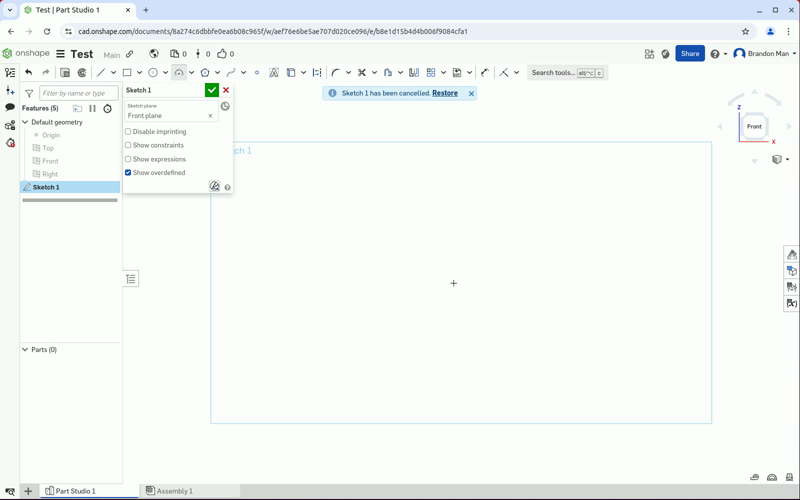
click(453, 282)
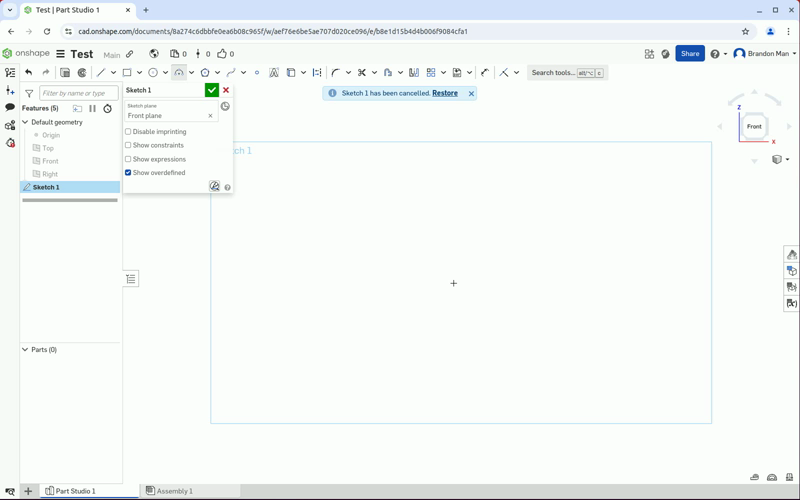
key_up(shift)
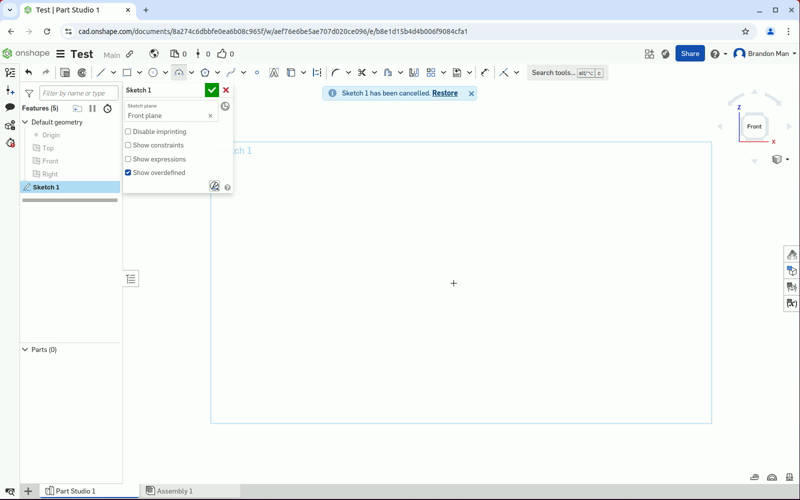
key_down(shift)
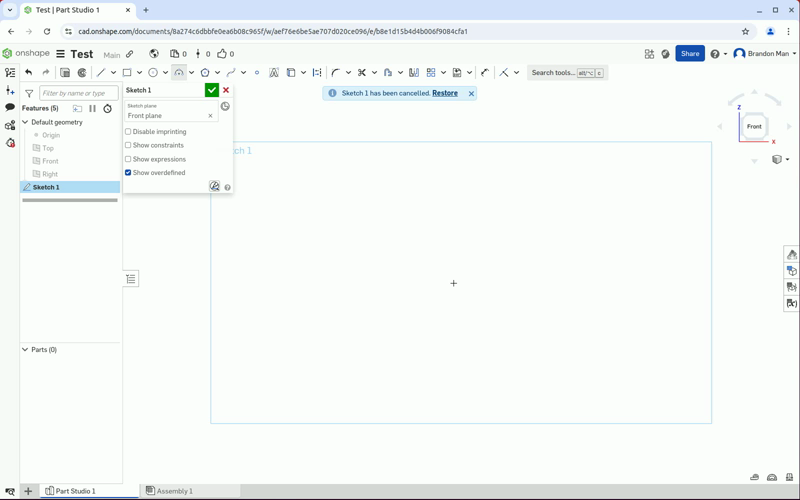
mouse_move(467, 282)
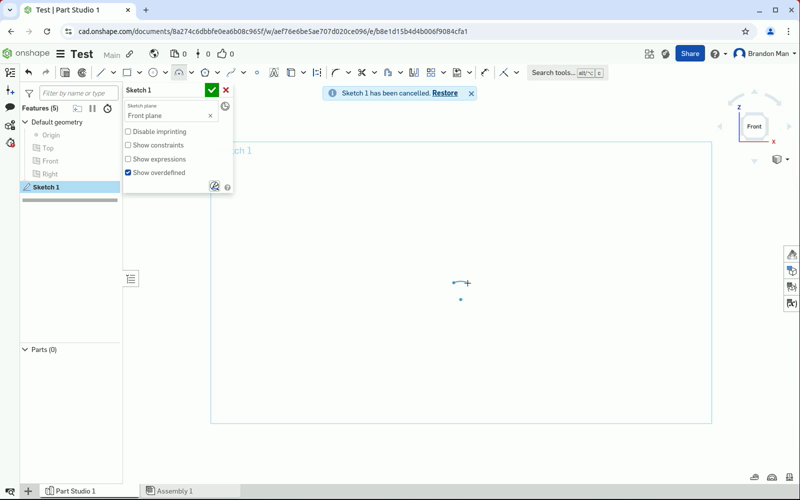
click(467, 282)
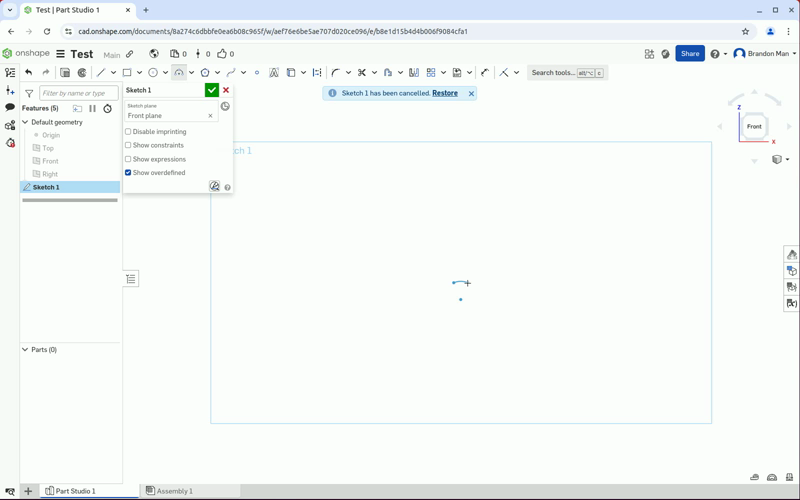
mouse_move(460, 290)
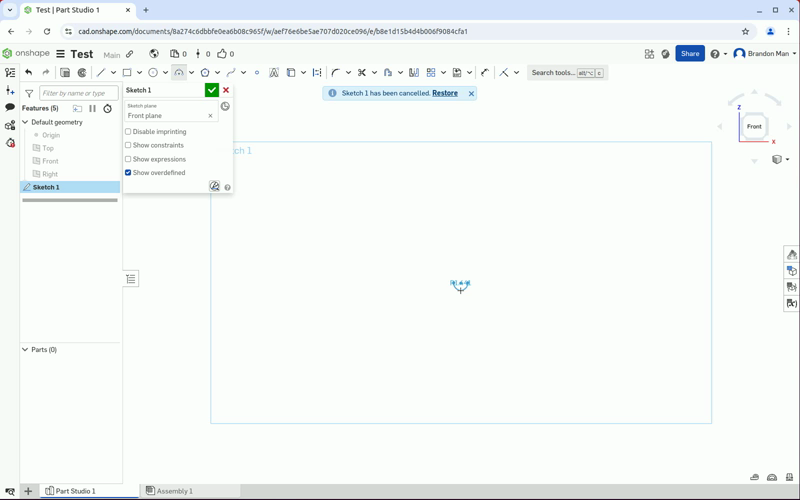
click(460, 290)
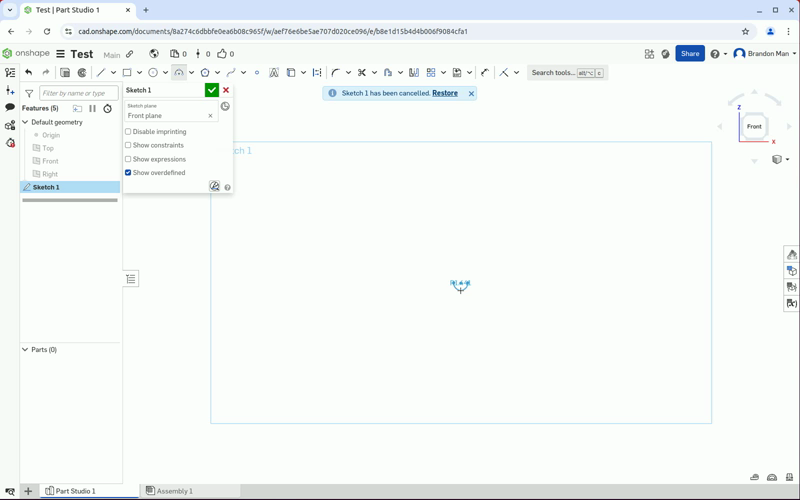
key_up(shift)
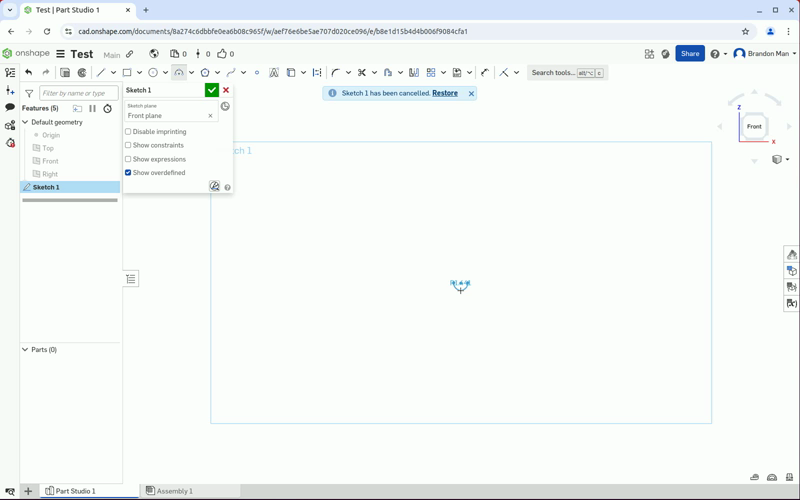
key(esc)
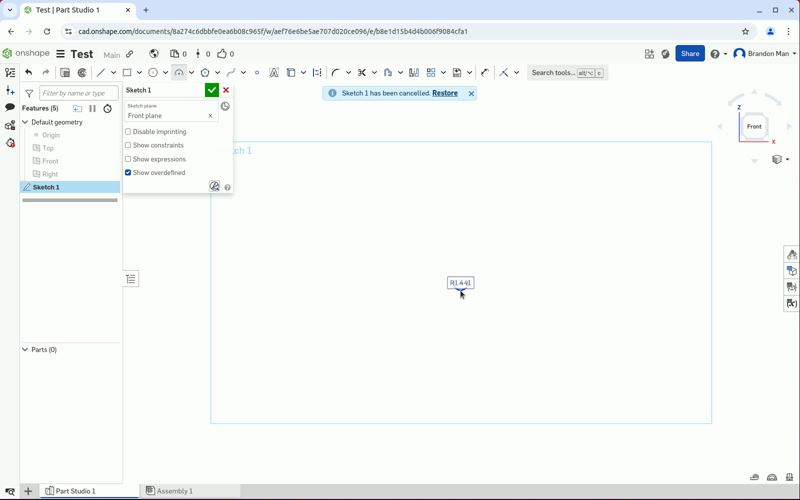
key(l)
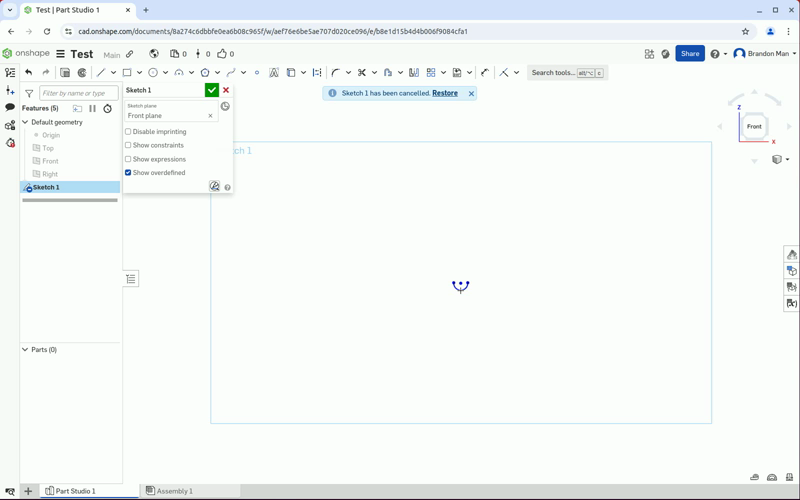
mouse_move(467, 282)
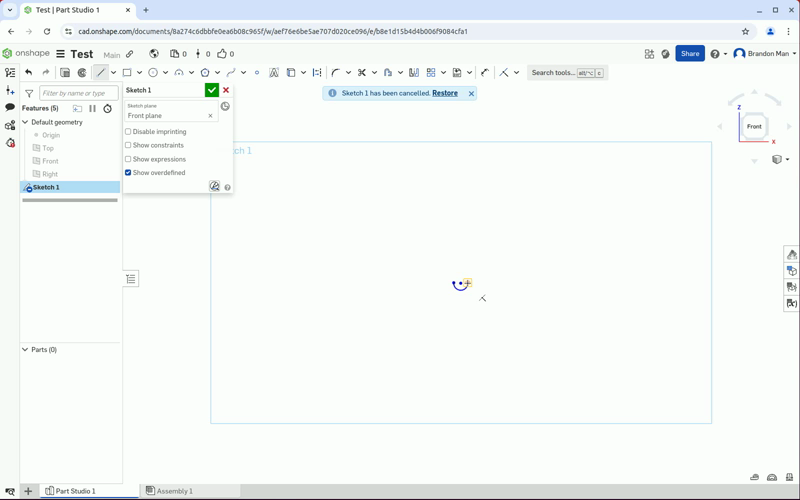
click(467, 282)
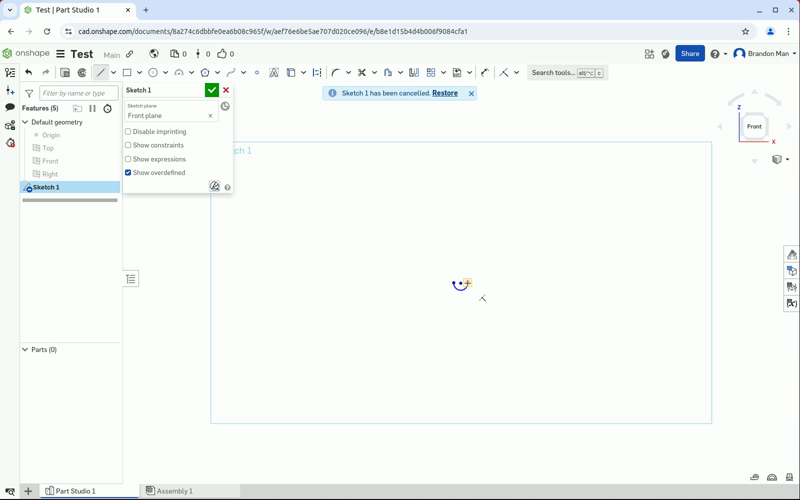
key_down(shift)
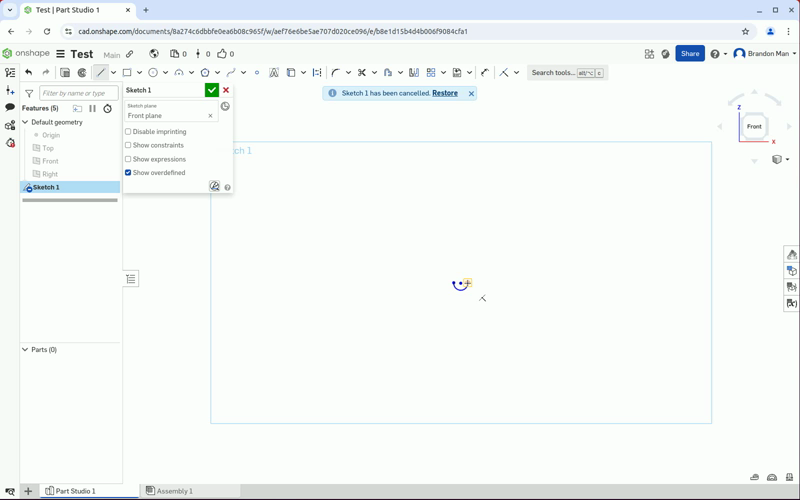
mouse_move(467, 177)
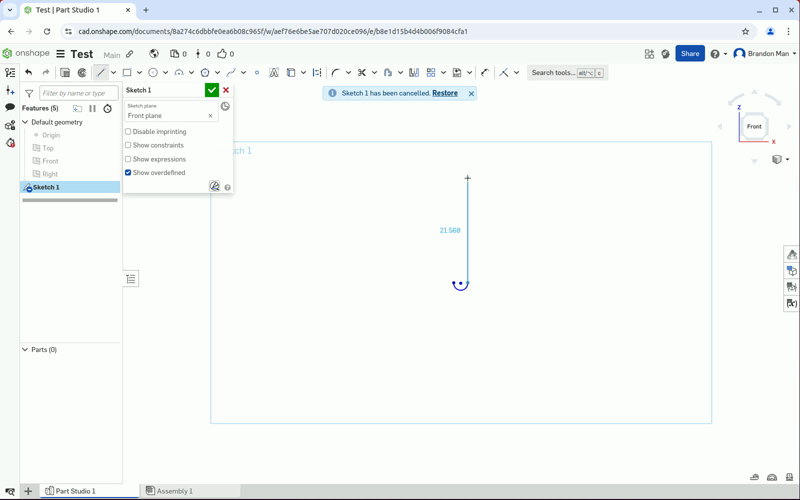
click(467, 177)
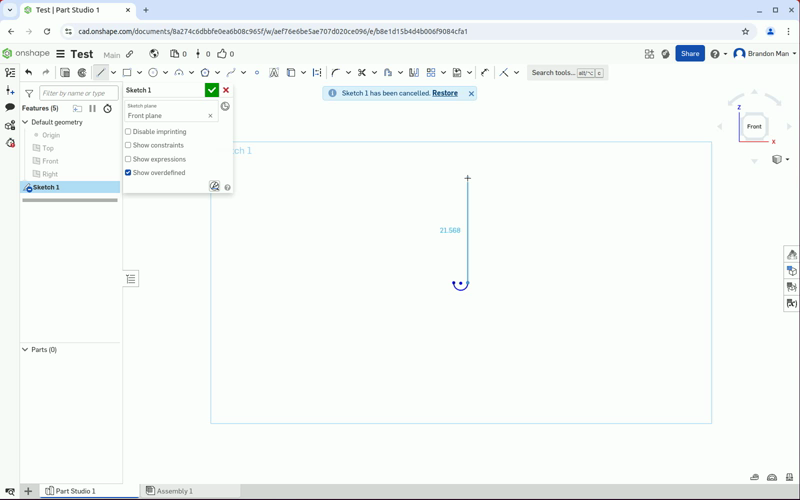
key_up(shift)
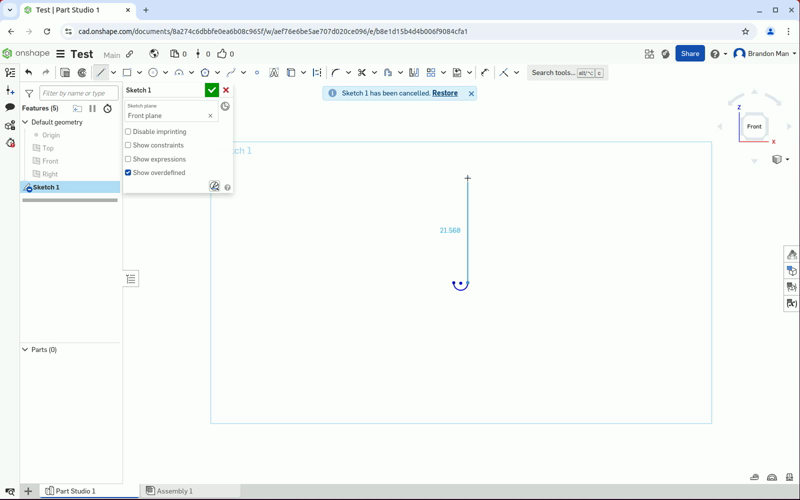
key(esc)
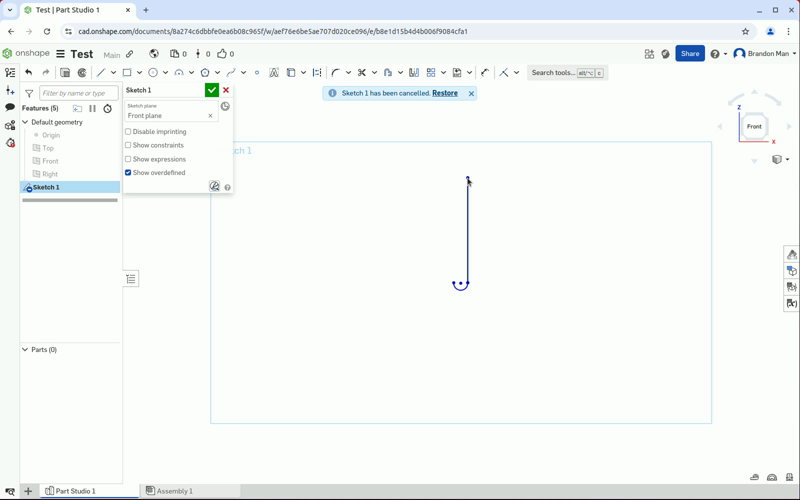
key(a)
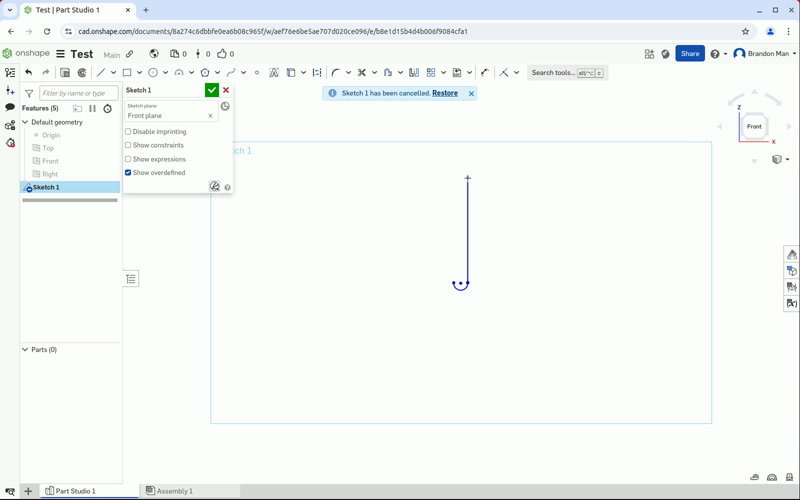
mouse_move(467, 177)
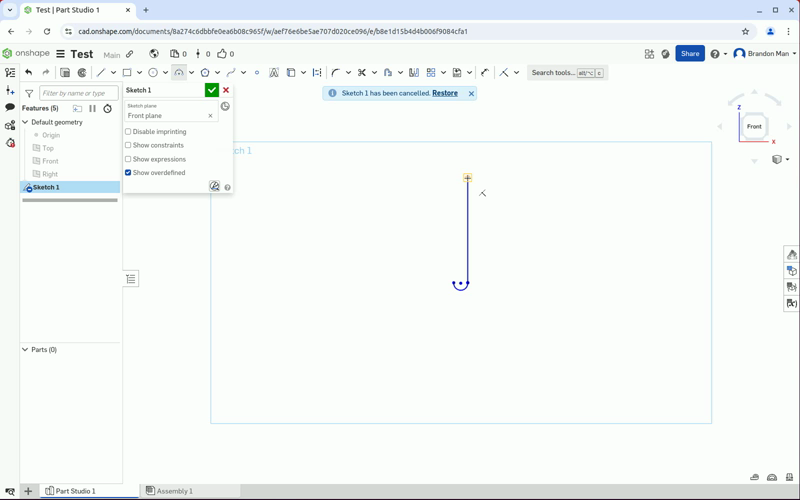
click(467, 177)
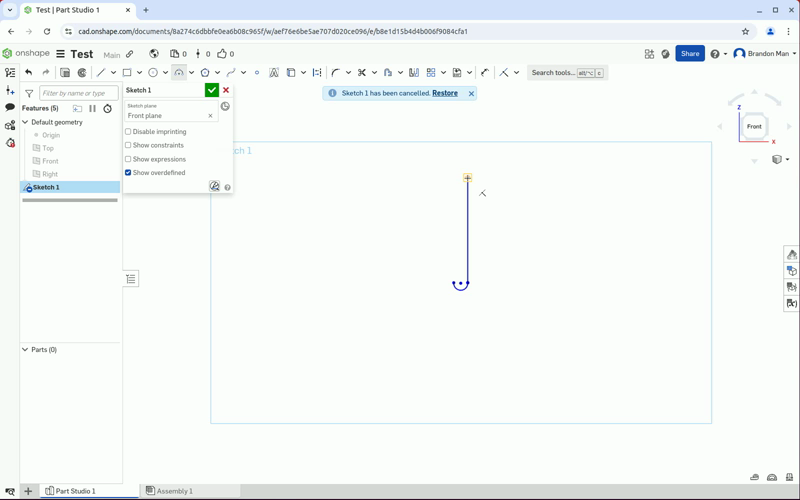
key_down(shift)
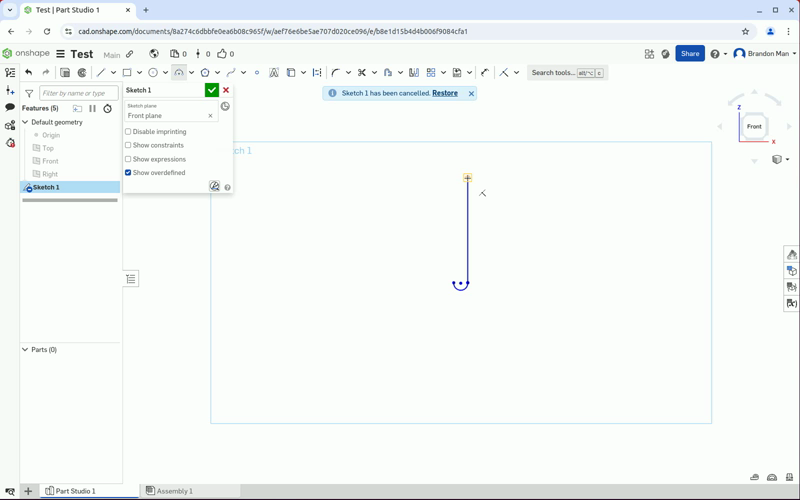
mouse_move(453, 177)
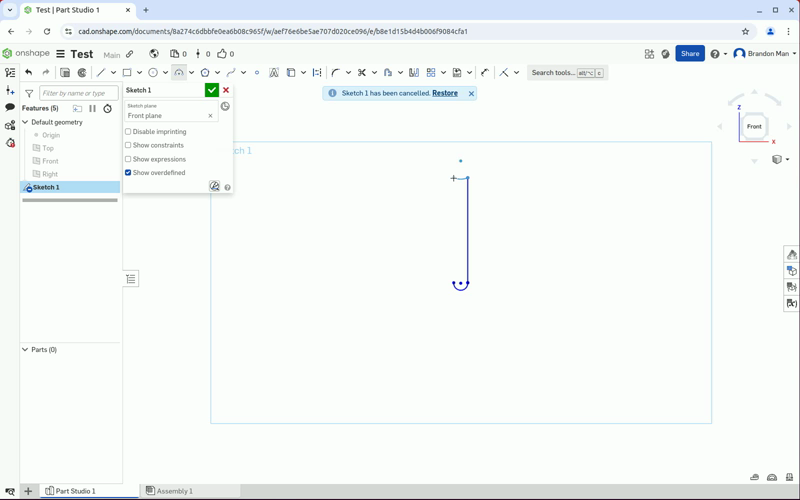
click(453, 177)
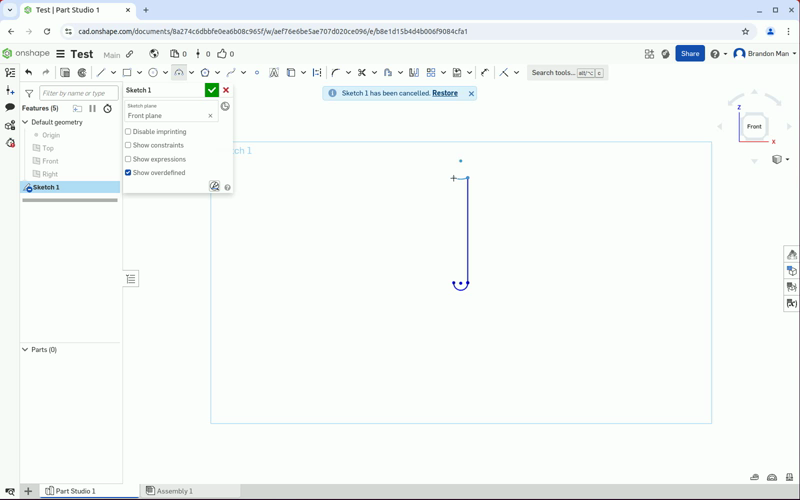
mouse_move(460, 170)
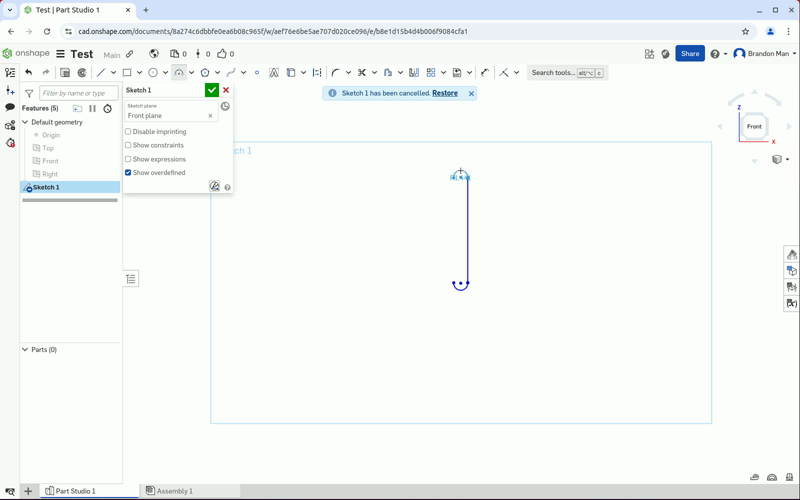
click(460, 170)
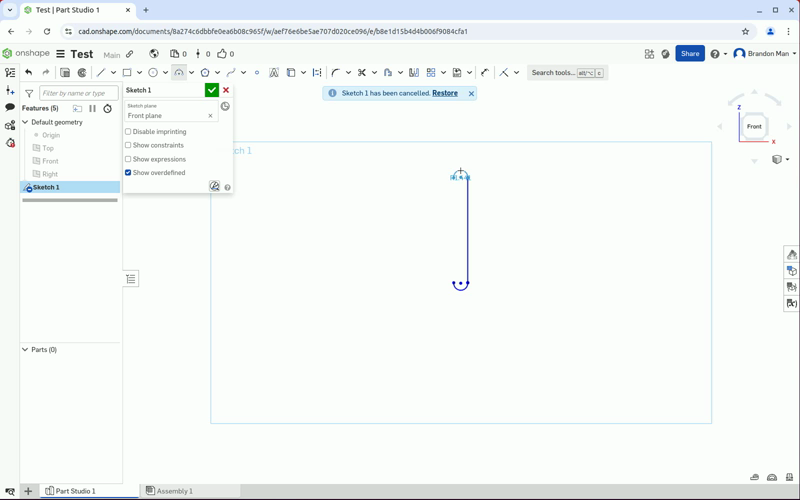
key_up(shift)
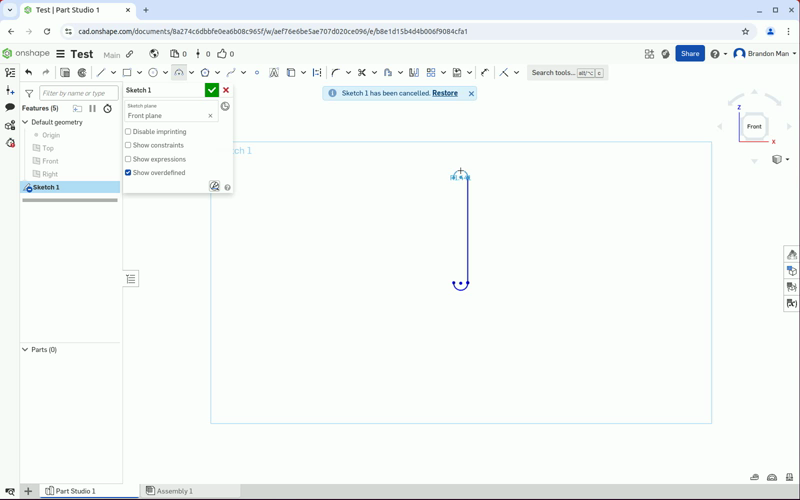
key(esc)
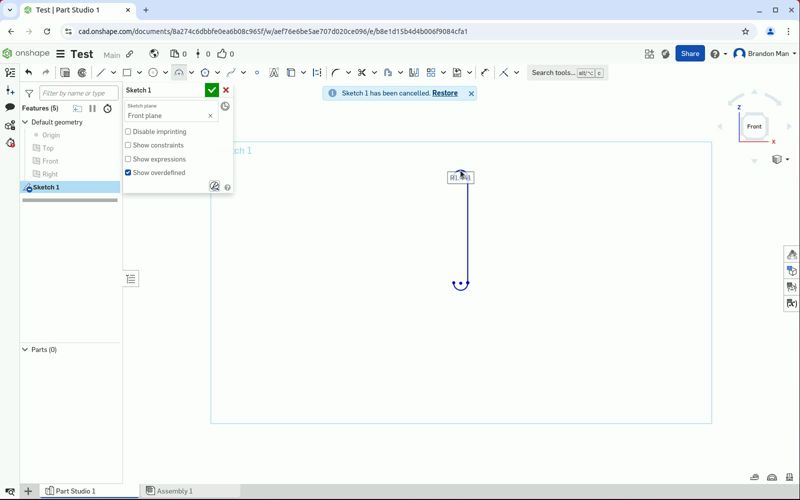
key(l)
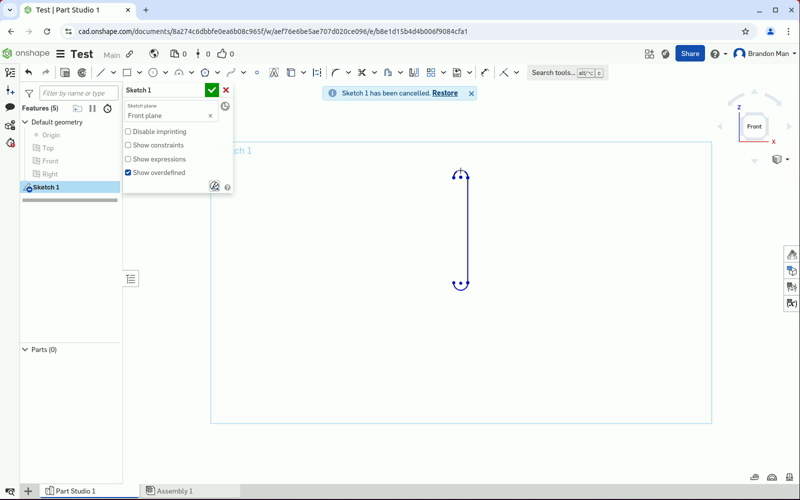
mouse_move(453, 177)
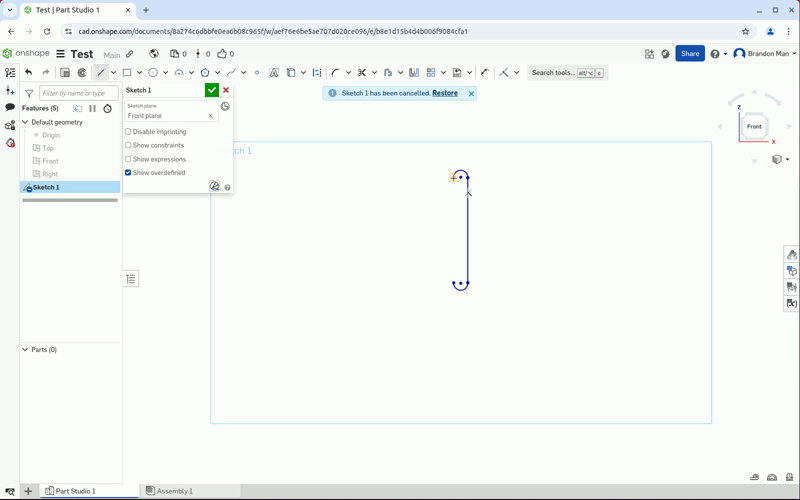
click(453, 177)
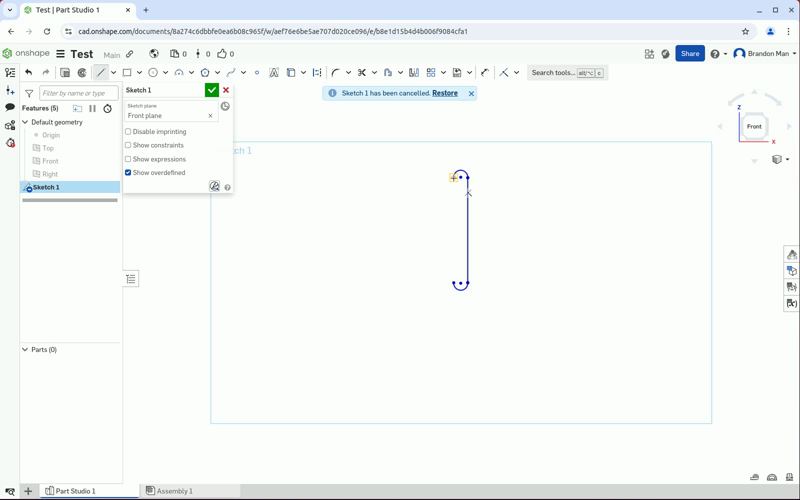
key_down(shift)
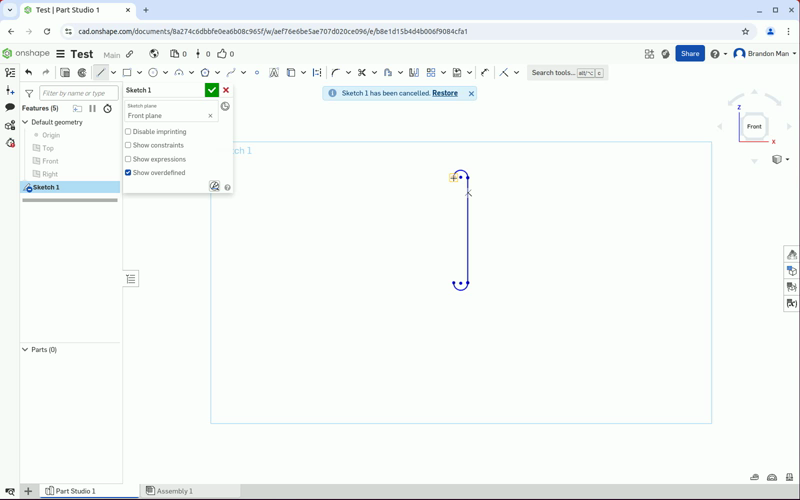
mouse_move(453, 282)
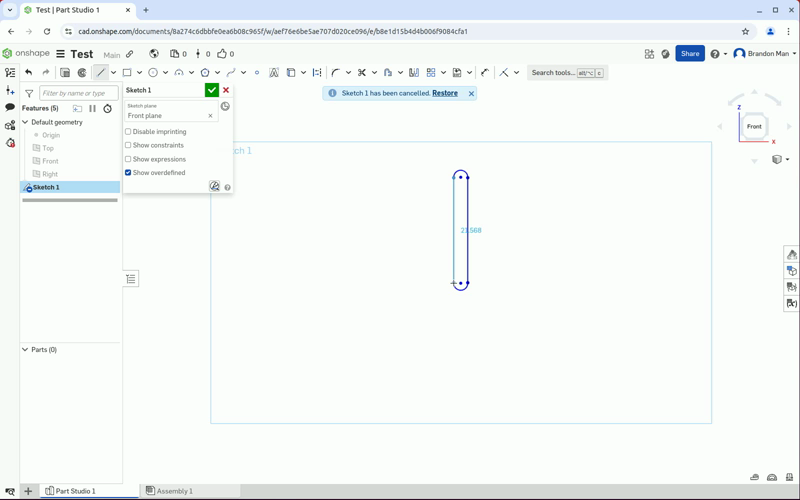
key_up(shift)
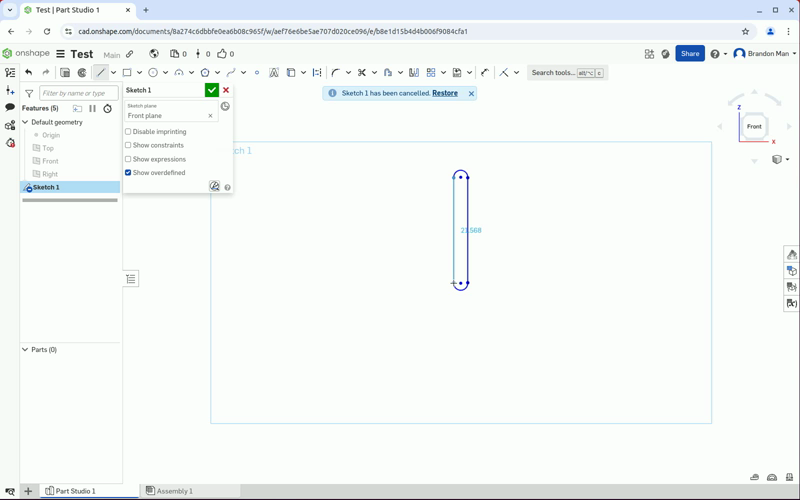
click(453, 282)
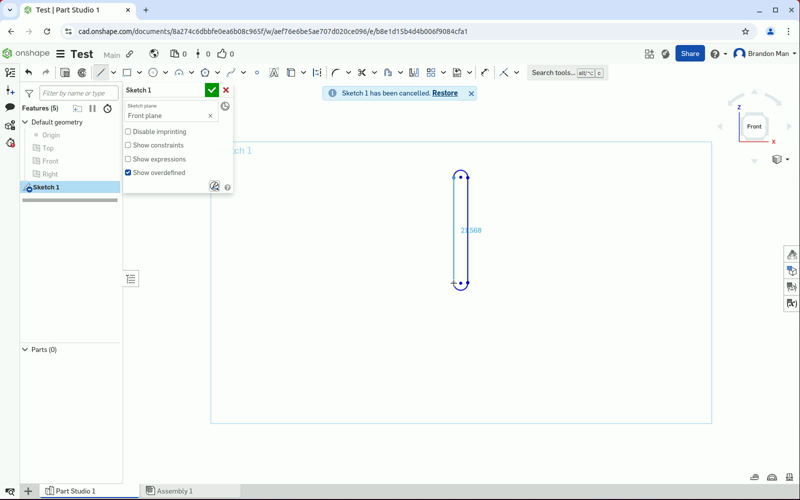
key(esc)
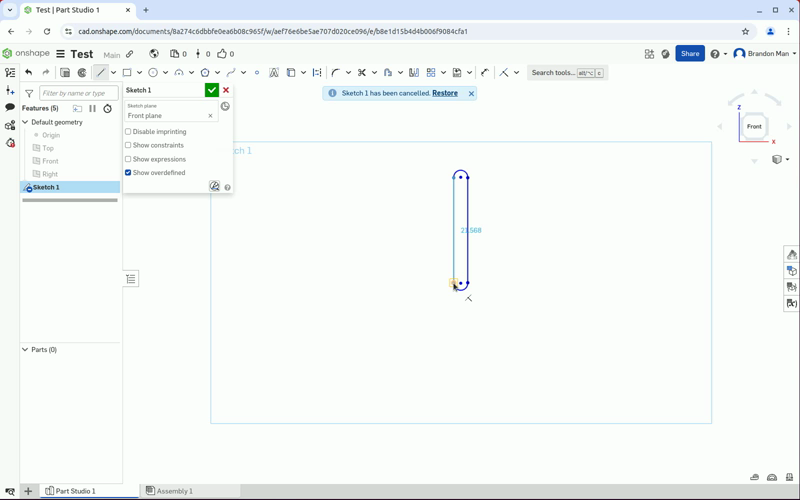
key(c)
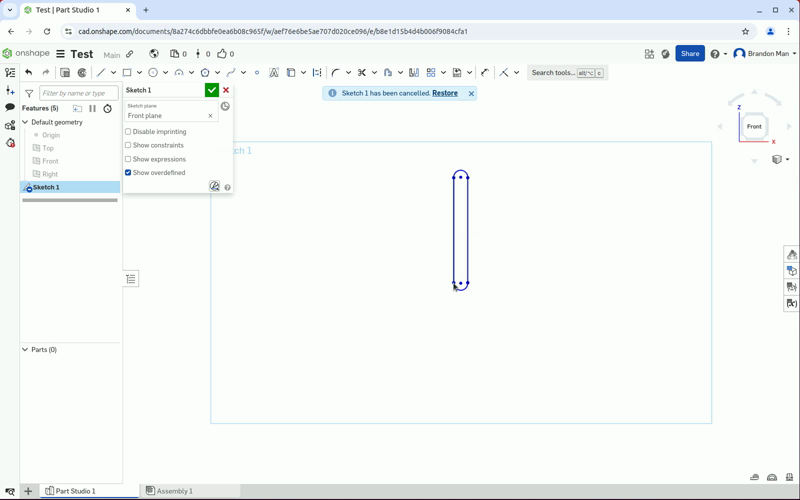
key_down(shift)
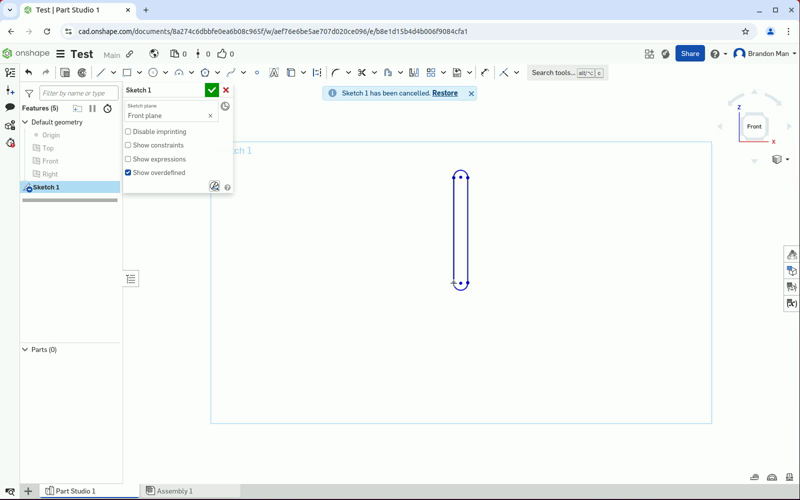
mouse_move(460, 282)
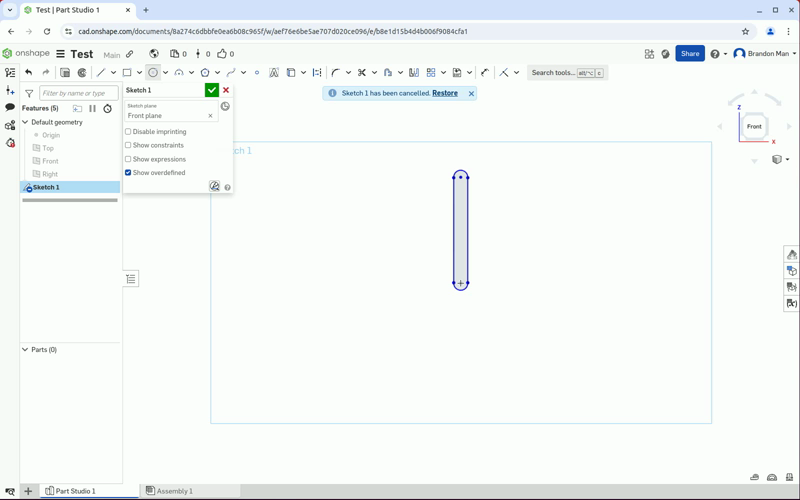
click(460, 282)
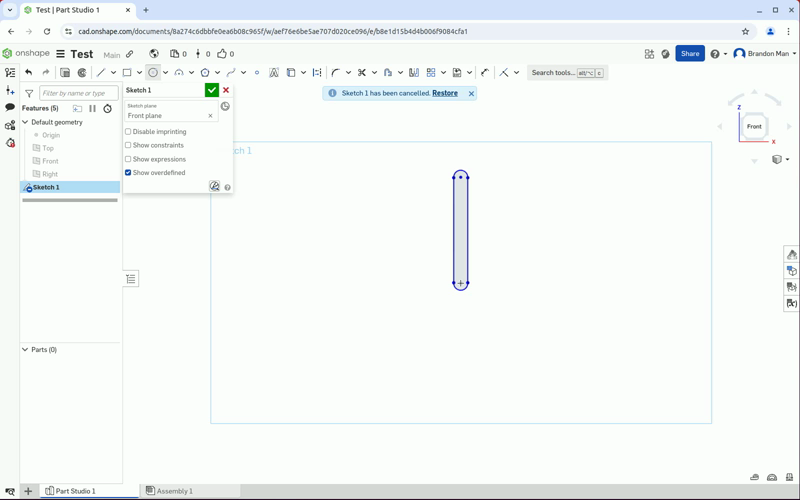
key_up(shift)
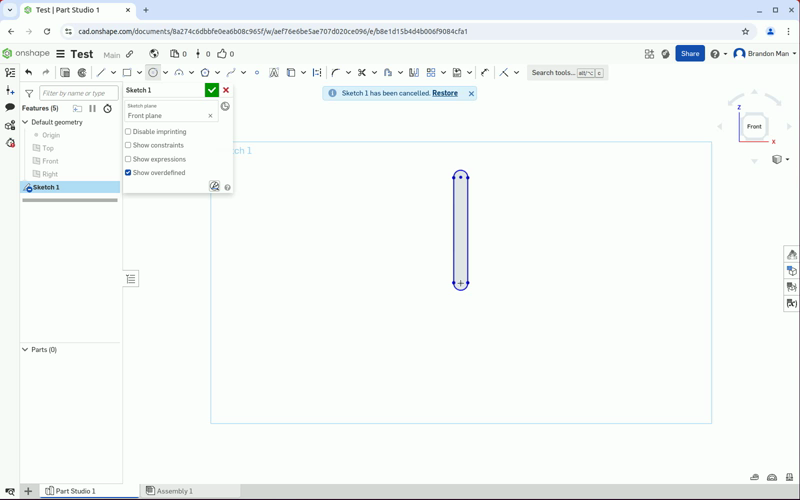
mouse_move(464, 282)
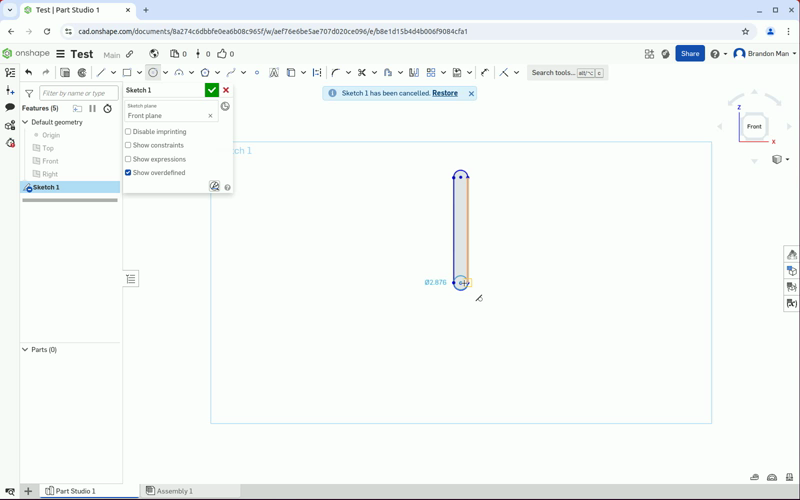
scroll(6)
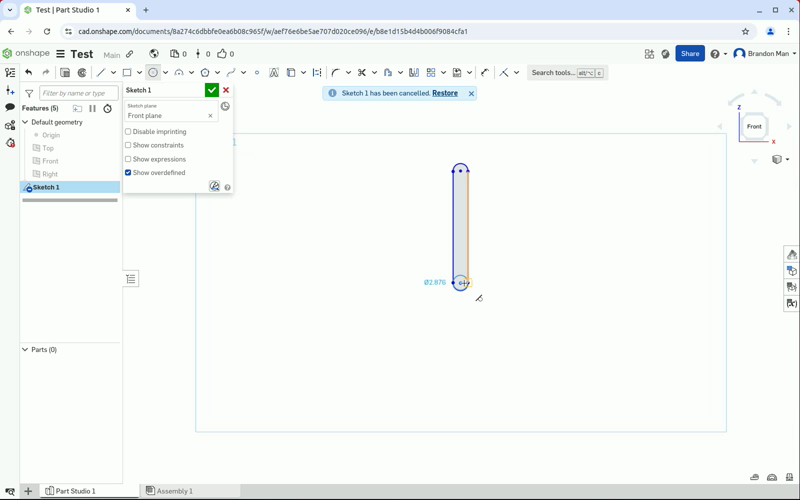
scroll(6)
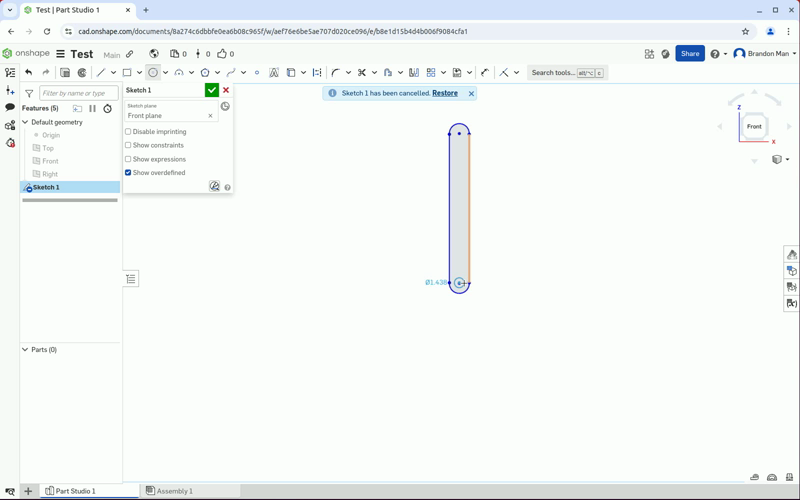
scroll(6)
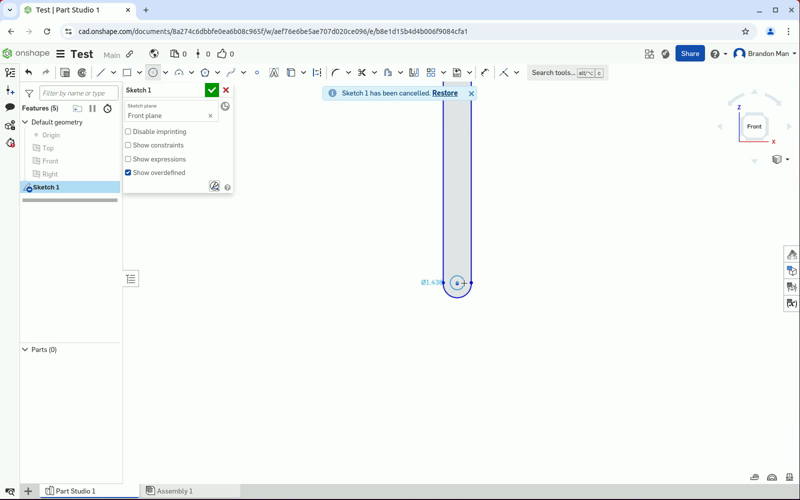
scroll(6)
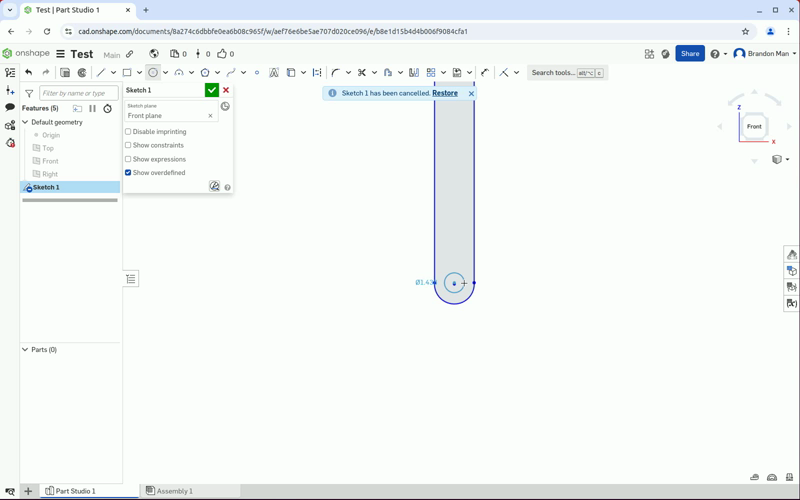
scroll(6)
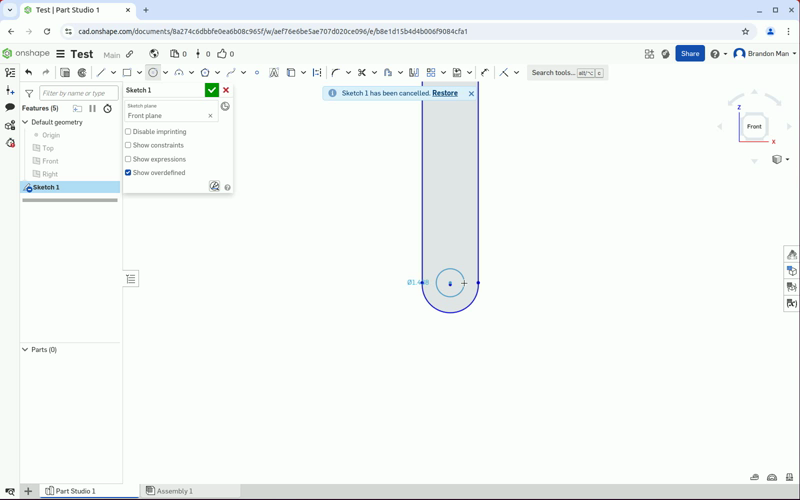
scroll(6)
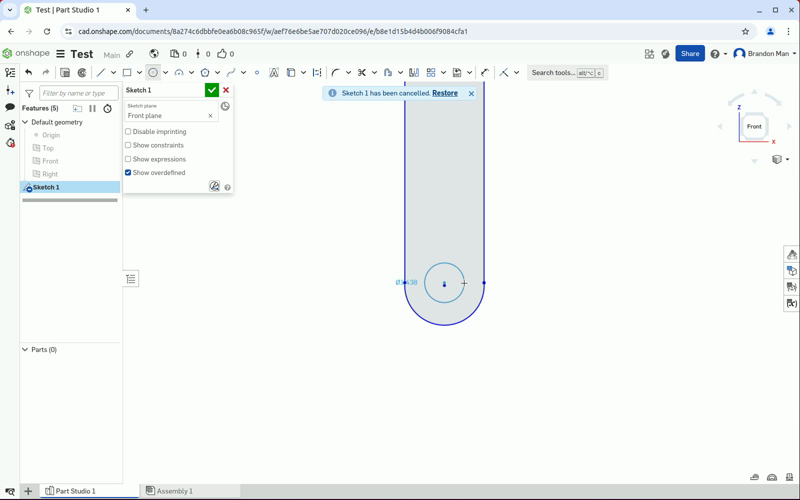
scroll(6)
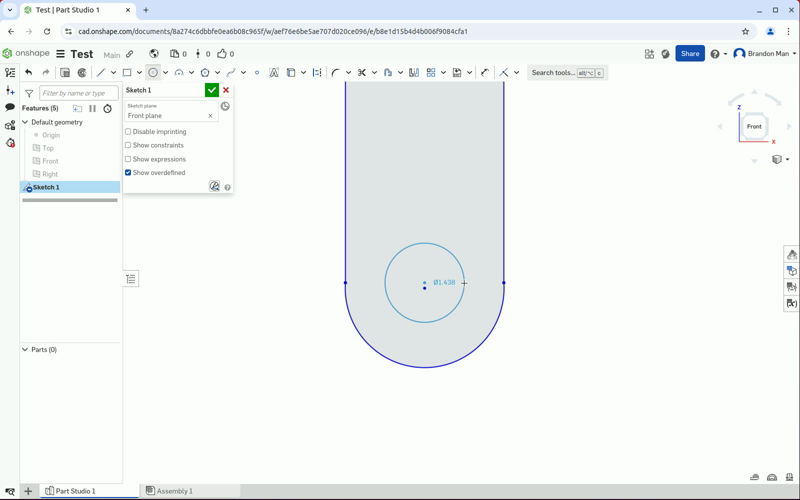
click(464, 282)
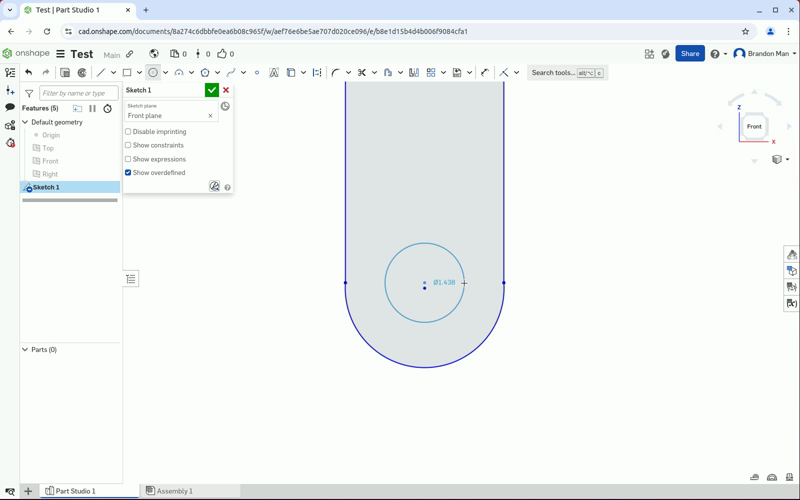
scroll(-6)
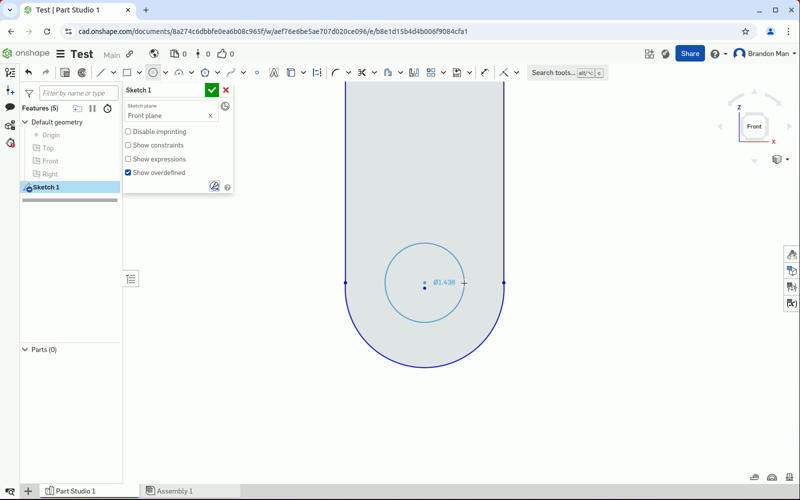
scroll(-6)
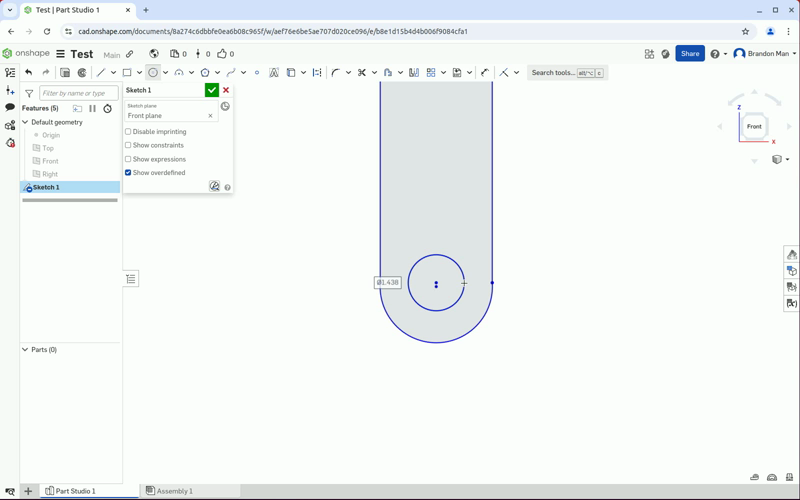
scroll(-6)
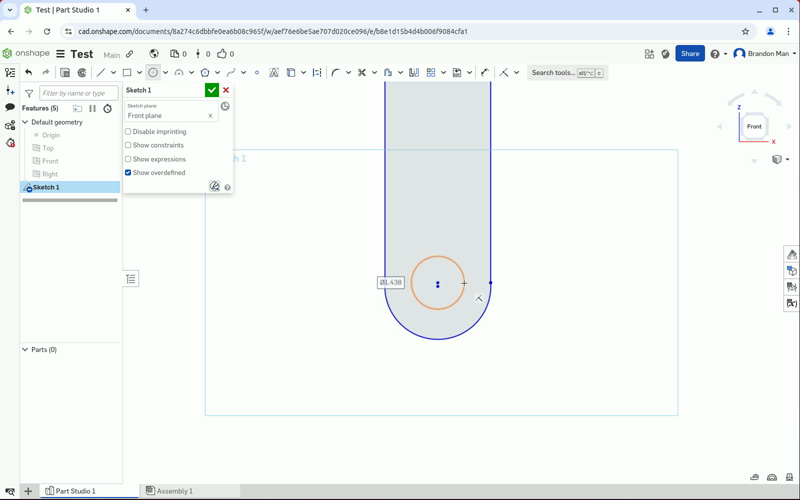
scroll(-6)
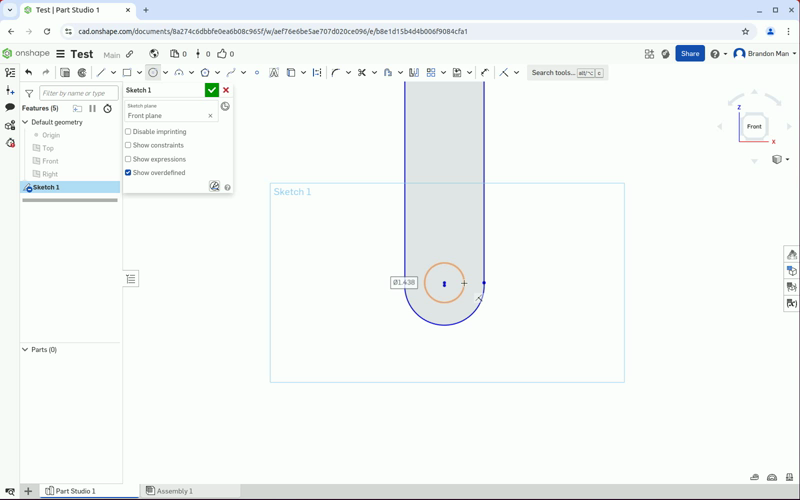
scroll(-6)
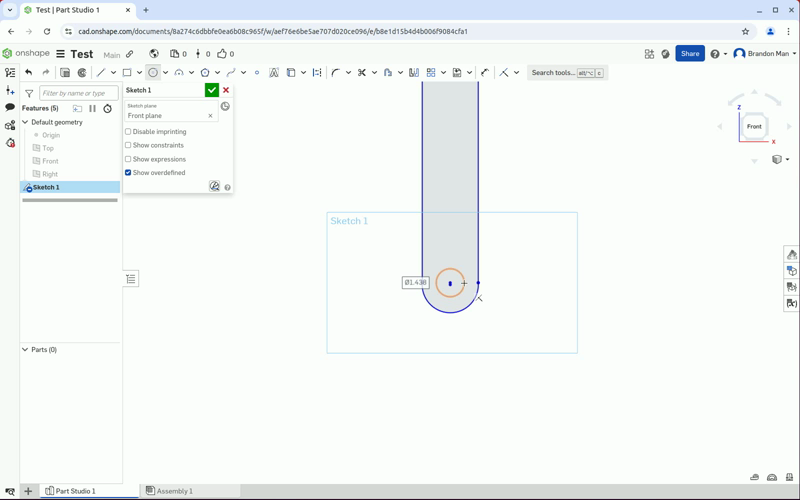
scroll(-6)
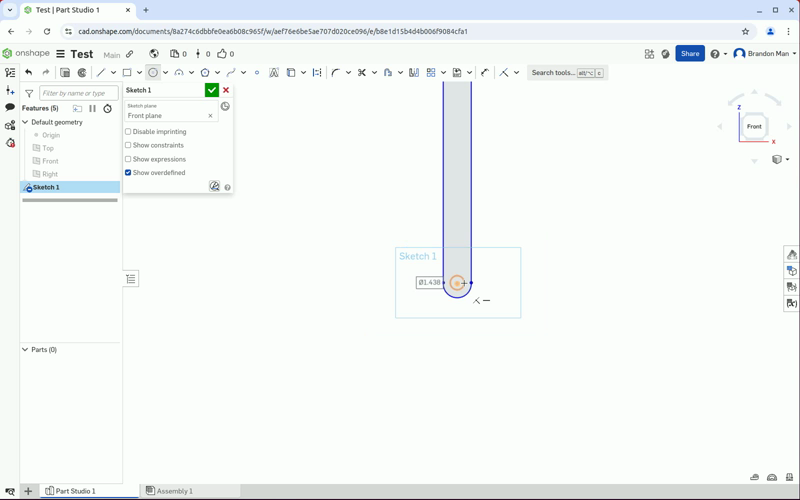
scroll(-6)
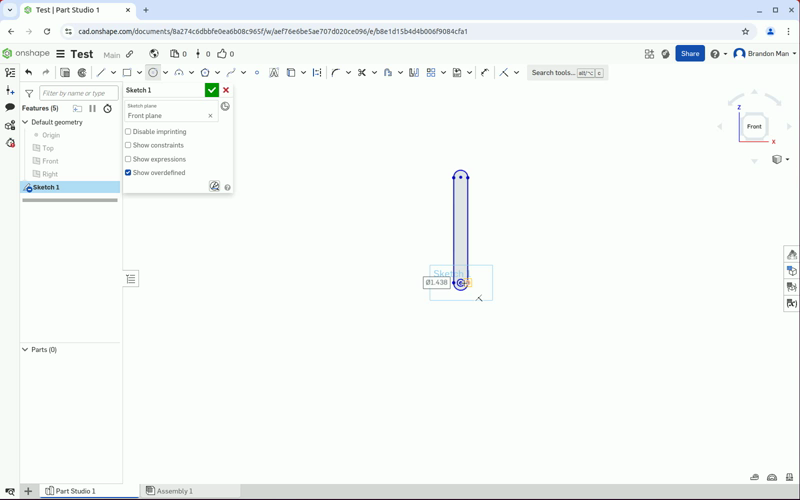
key(esc)
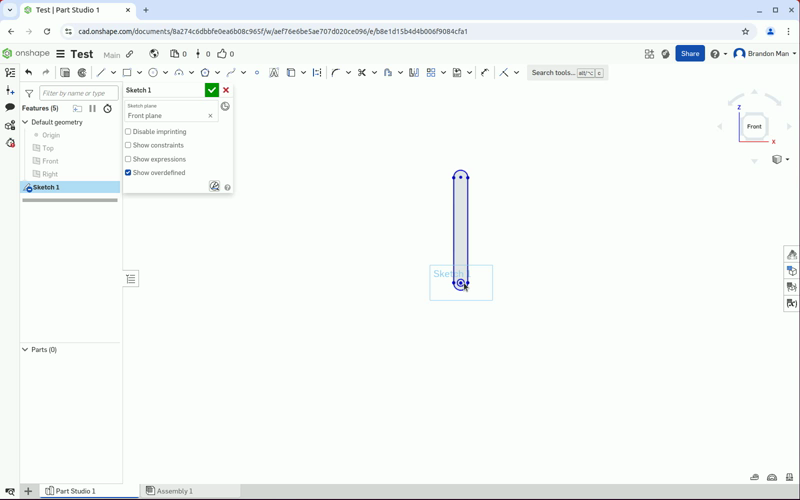
key(c)
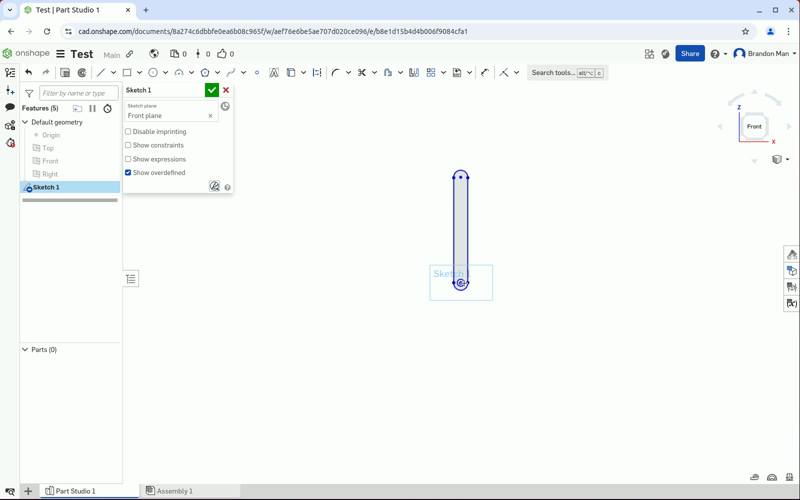
key_down(shift)
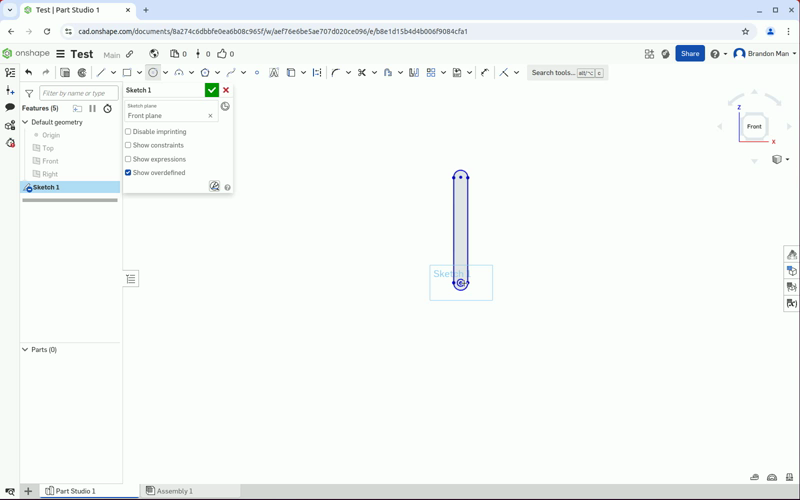
mouse_move(460, 177)
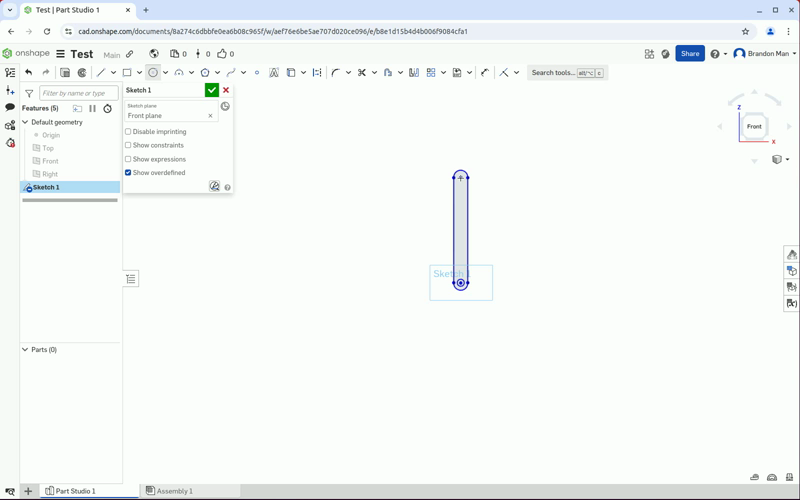
click(460, 177)
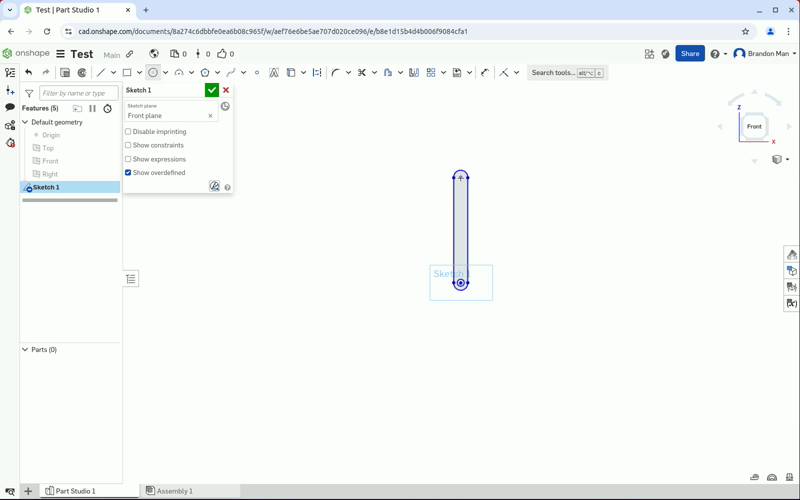
key_up(shift)
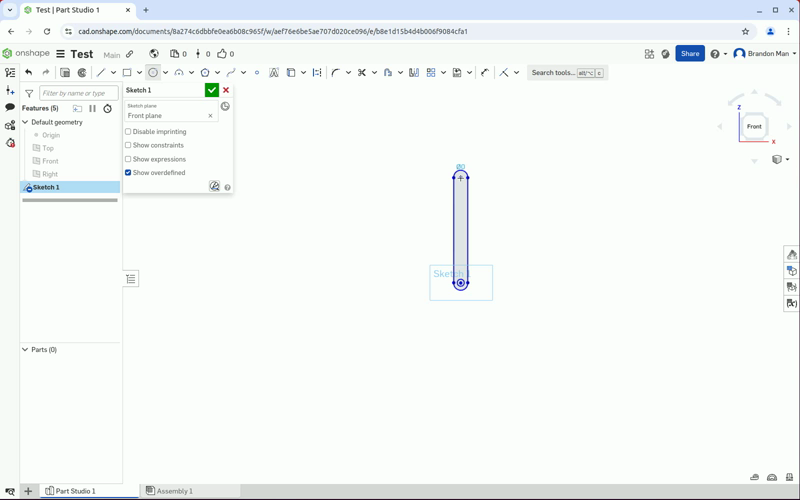
mouse_move(464, 177)
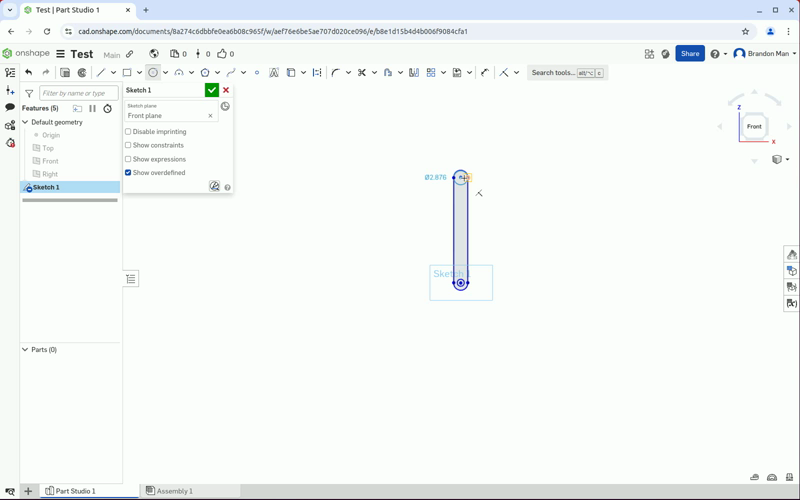
scroll(6)
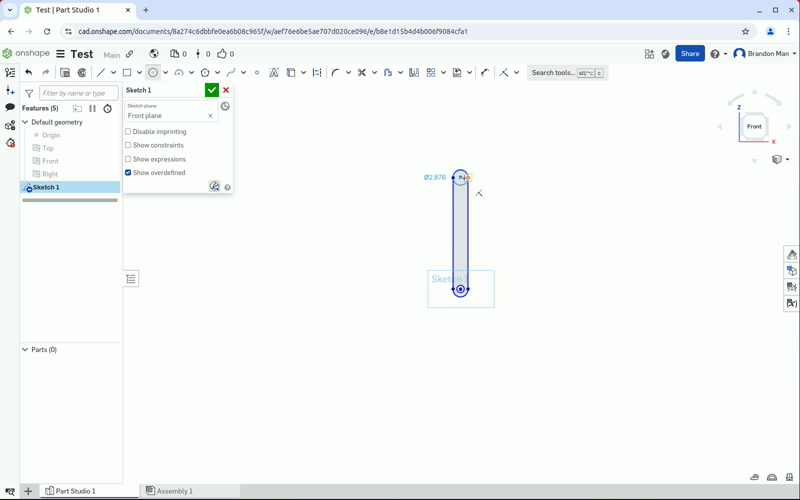
scroll(6)
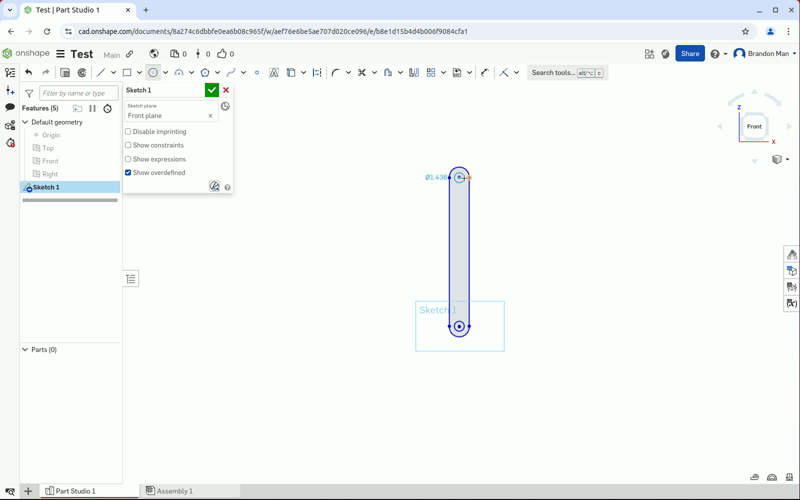
scroll(6)
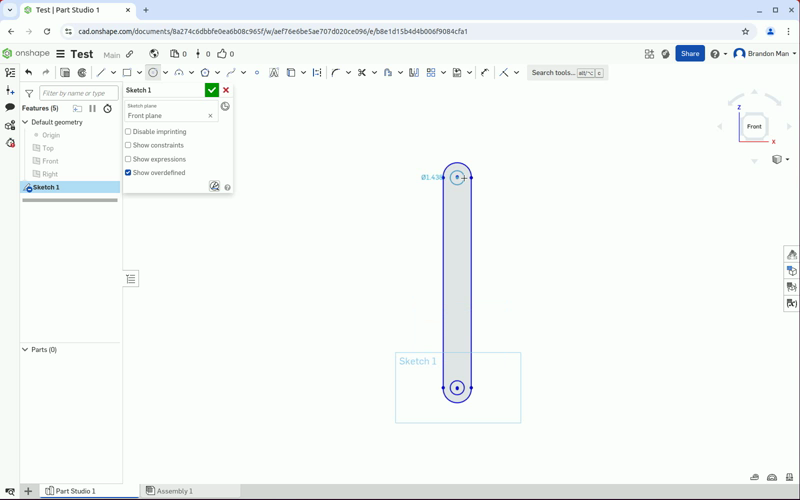
scroll(6)
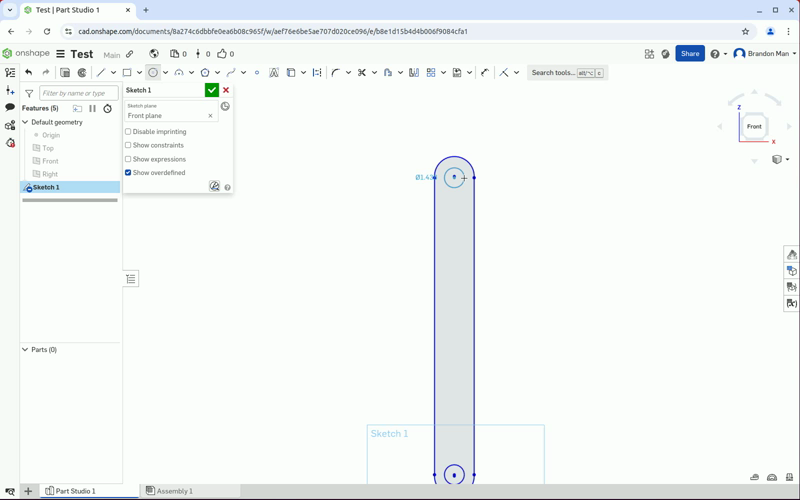
scroll(6)
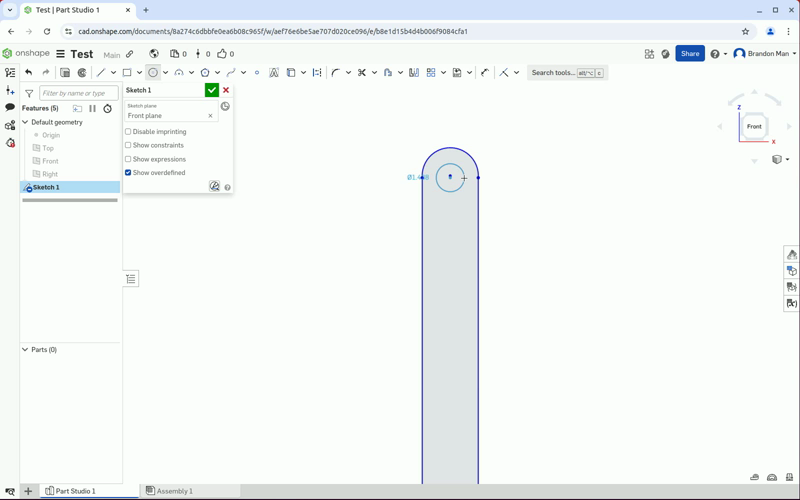
scroll(6)
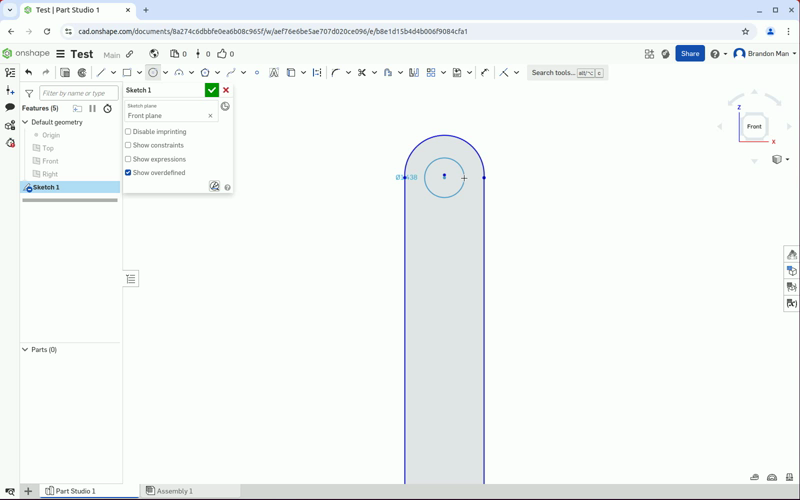
scroll(6)
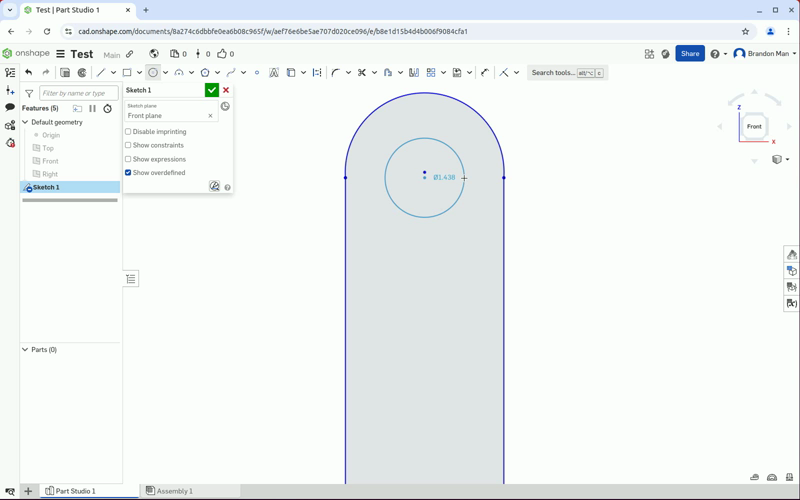
click(464, 177)
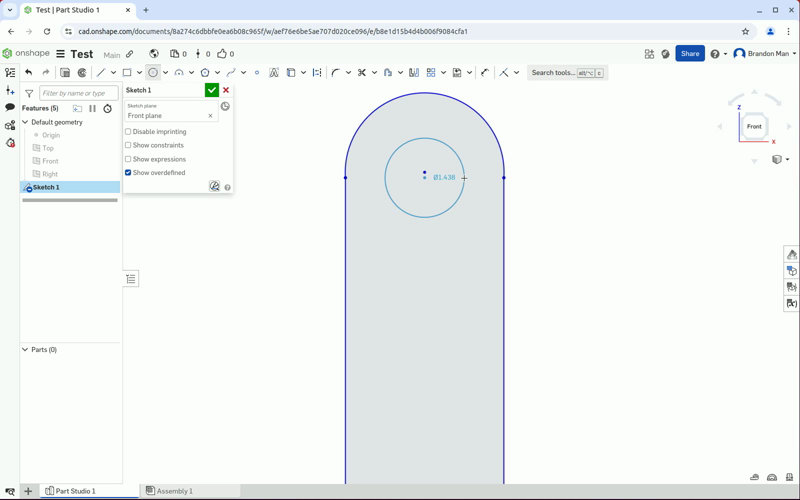
scroll(-6)
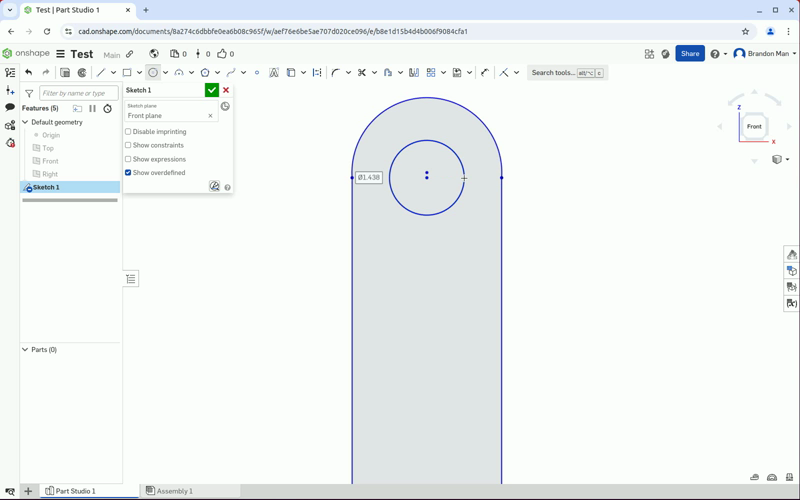
scroll(-6)
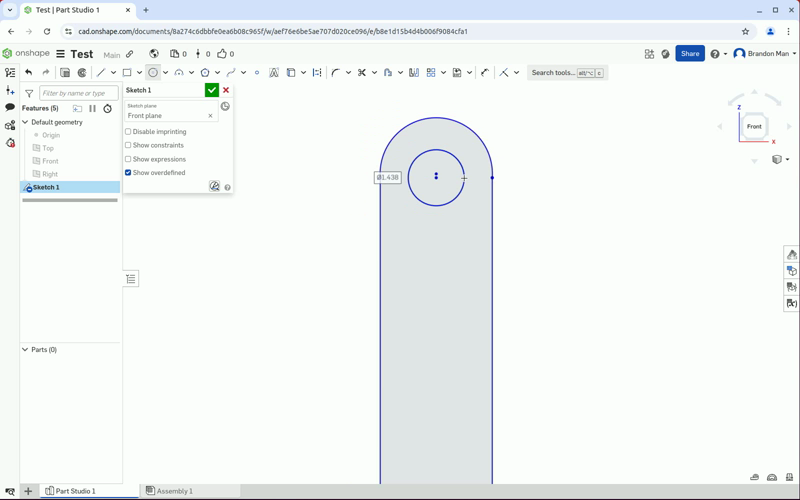
scroll(-6)
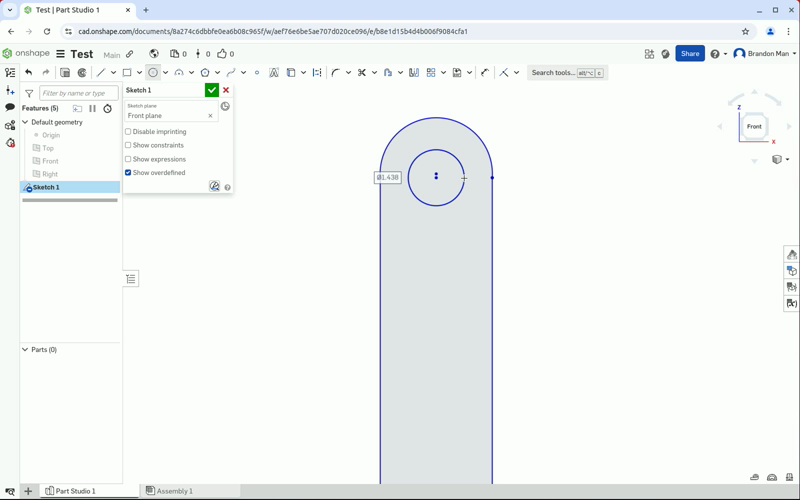
scroll(-6)
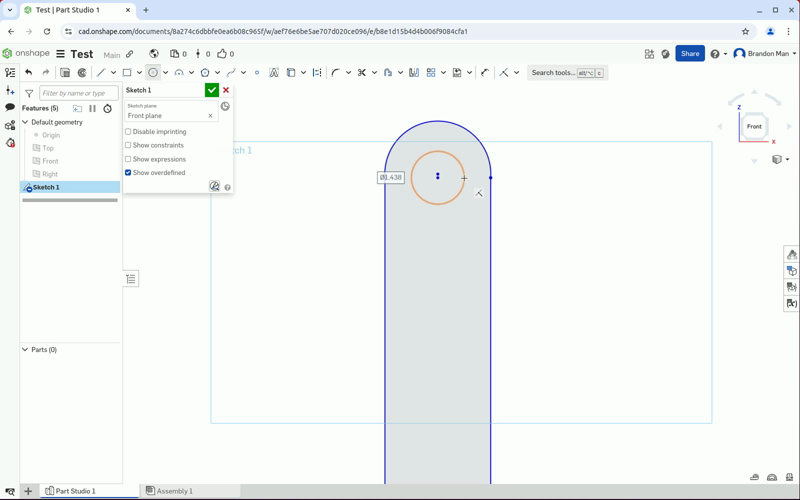
scroll(-6)
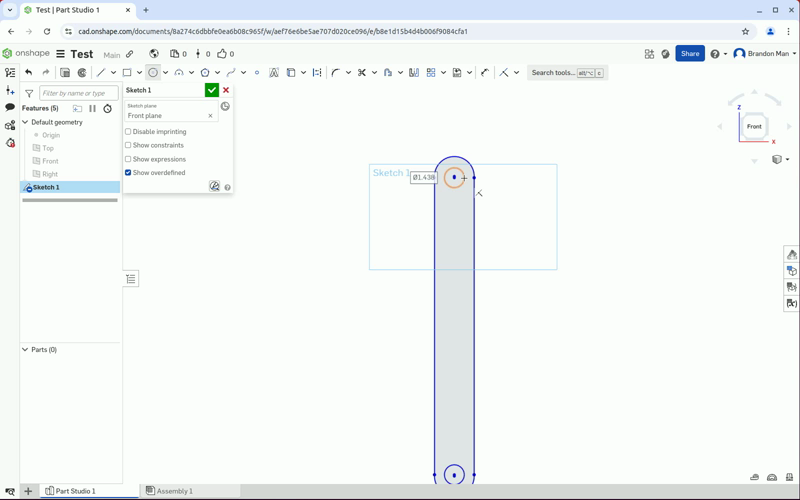
scroll(-6)
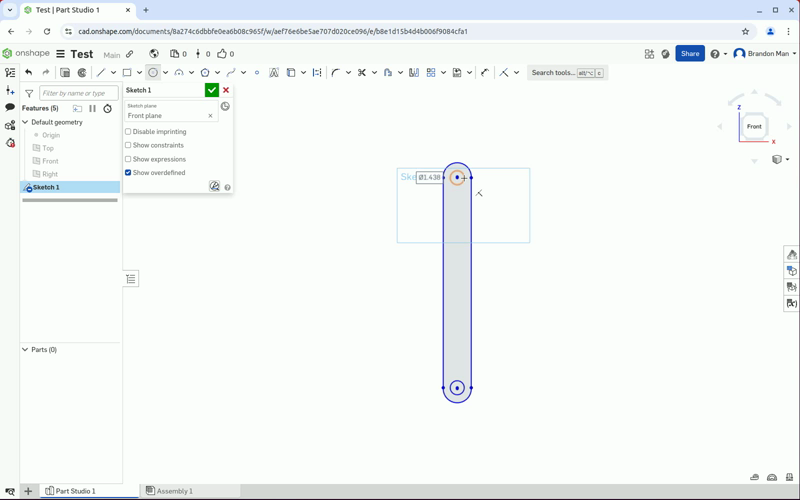
scroll(-6)
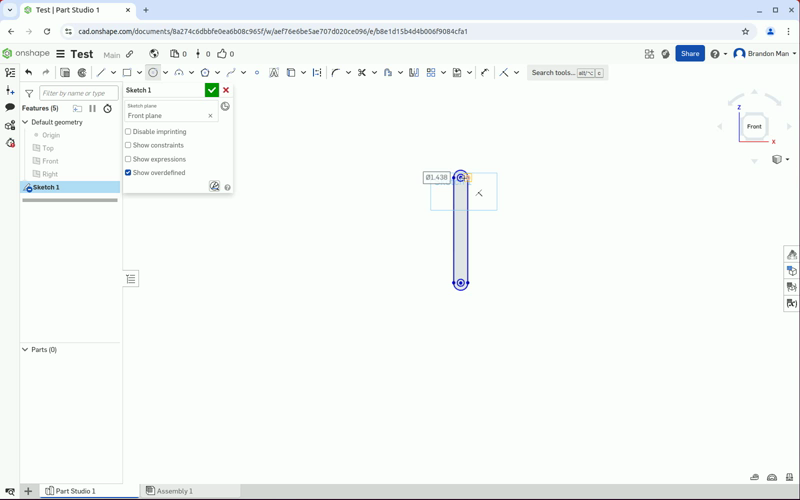
key(esc)
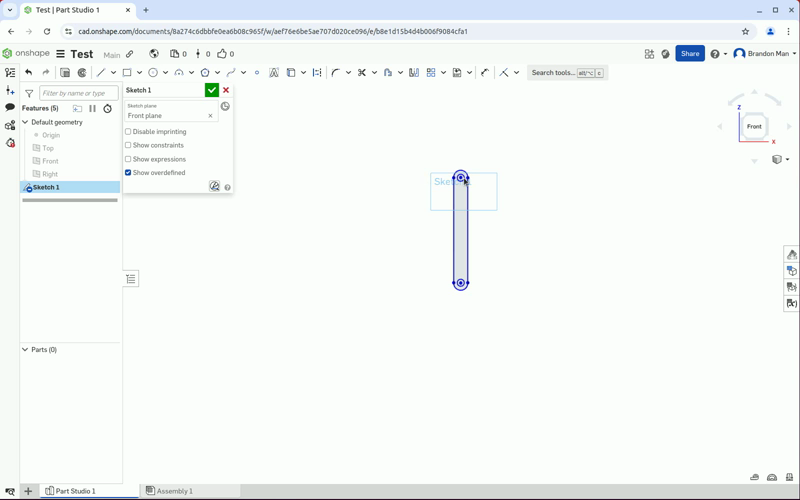
mouse_move(464, 241)
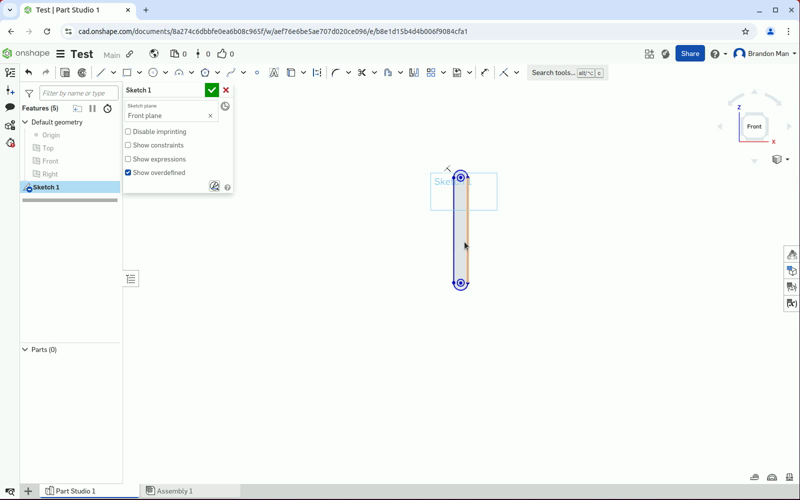
scroll(6)
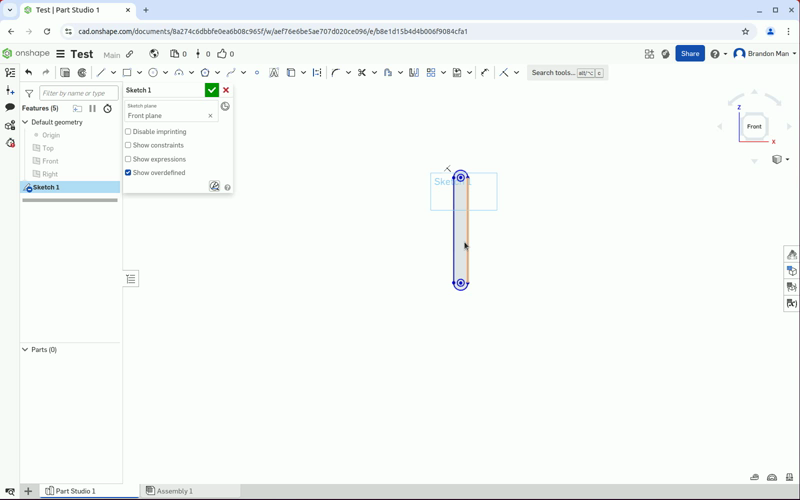
scroll(6)
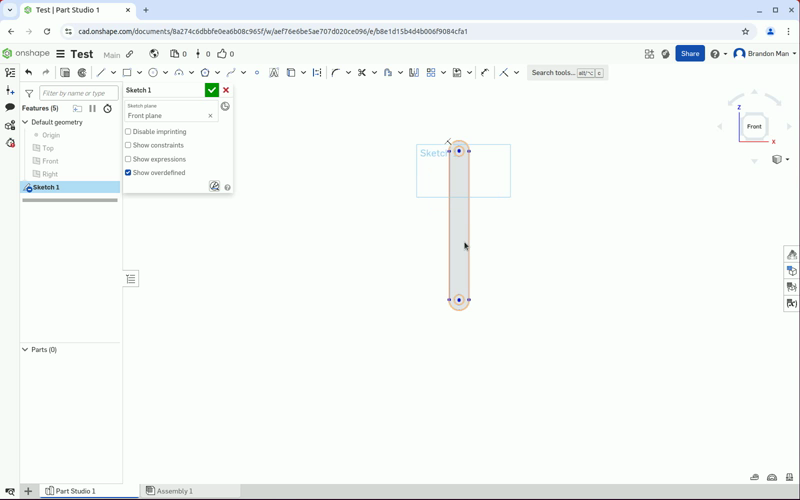
scroll(6)
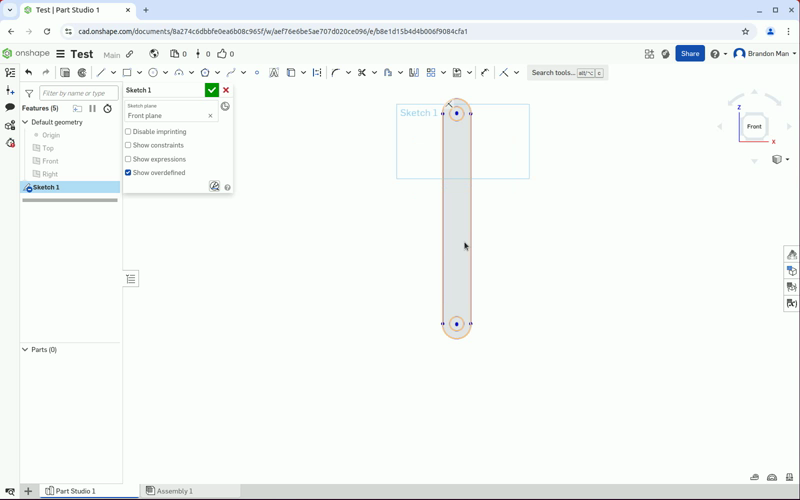
scroll(6)
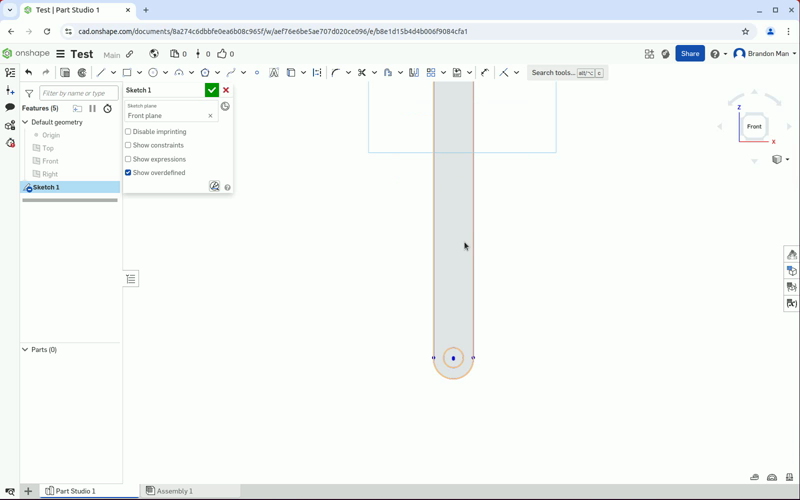
scroll(6)
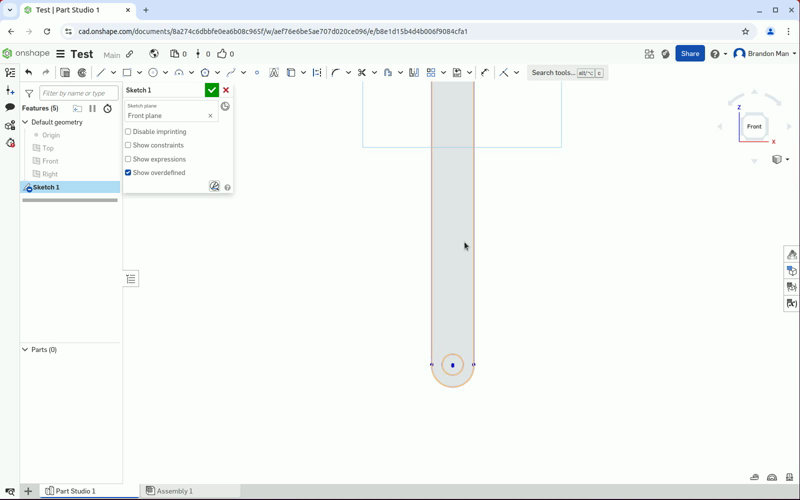
scroll(6)
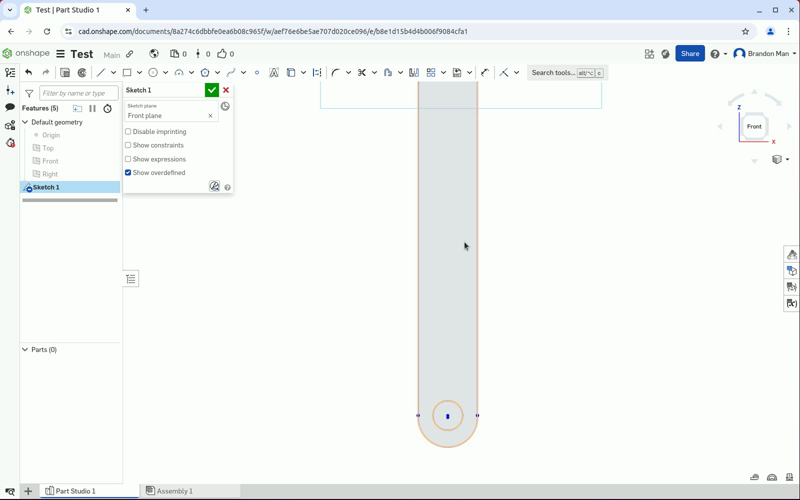
scroll(6)
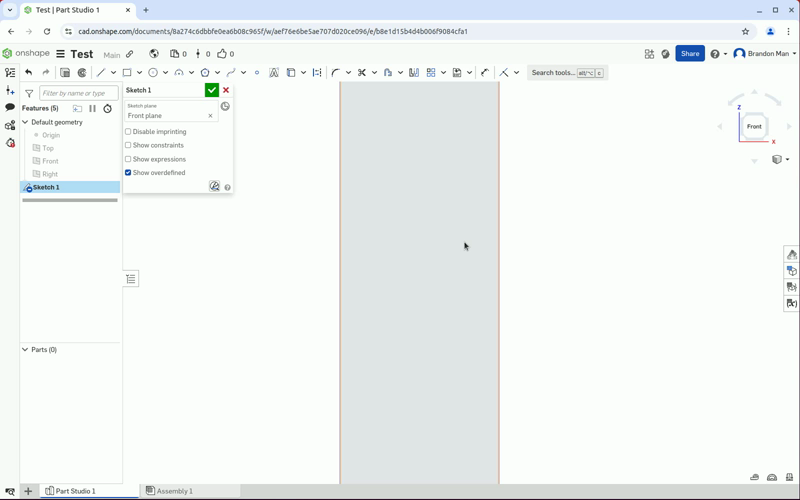
click(464, 241)
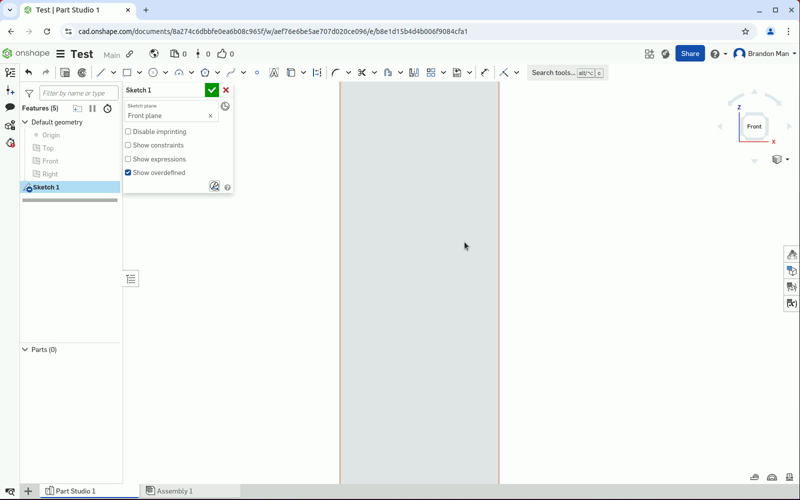
scroll(-6)
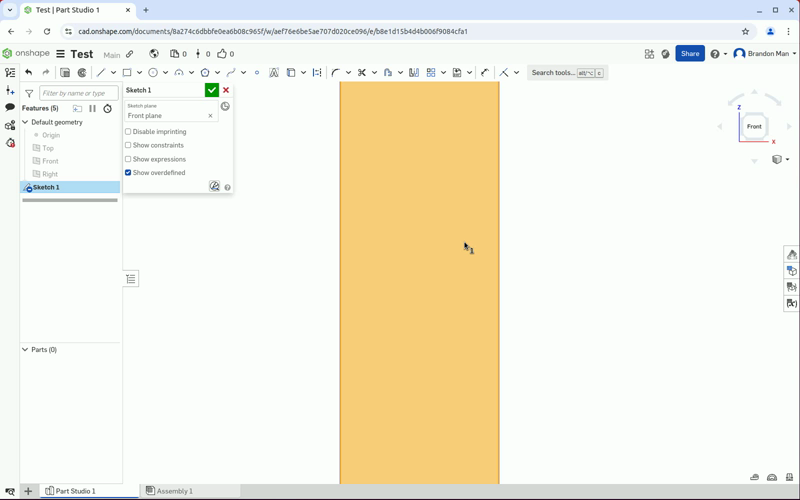
scroll(-6)
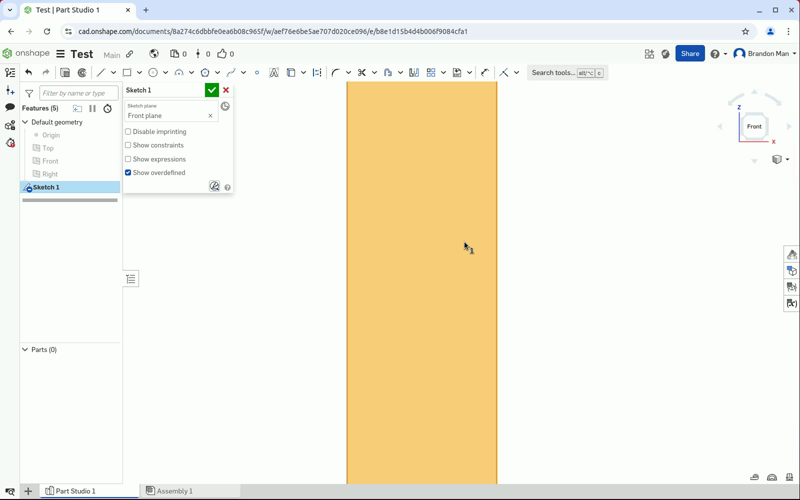
scroll(-6)
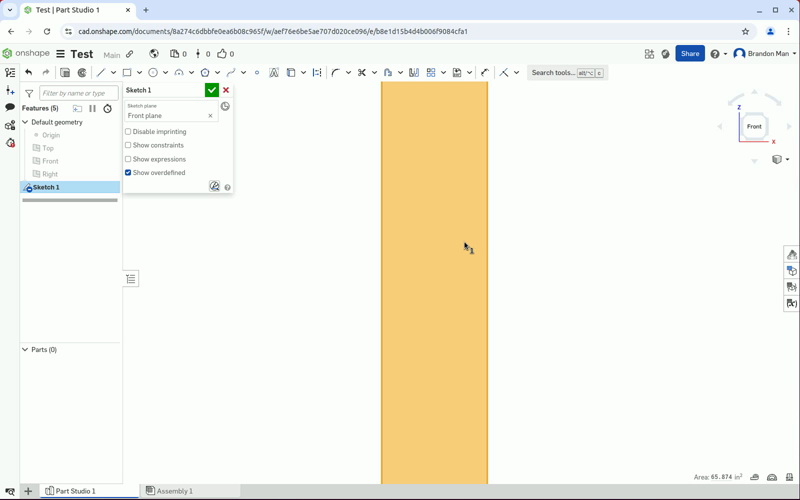
scroll(-6)
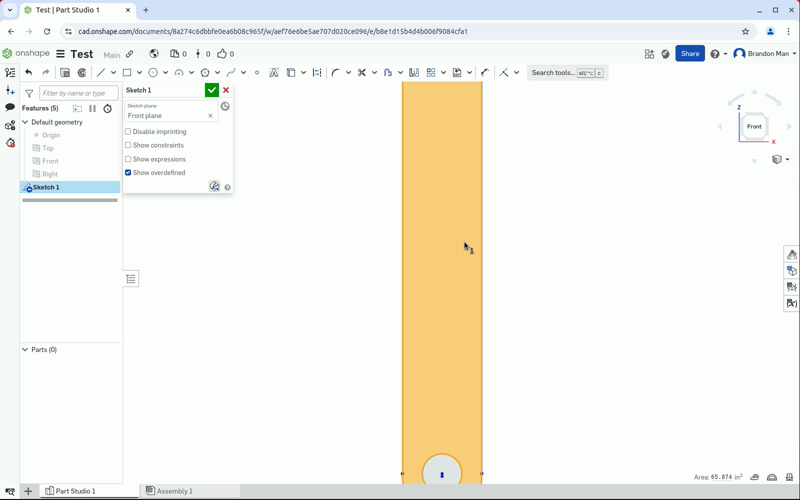
scroll(-6)
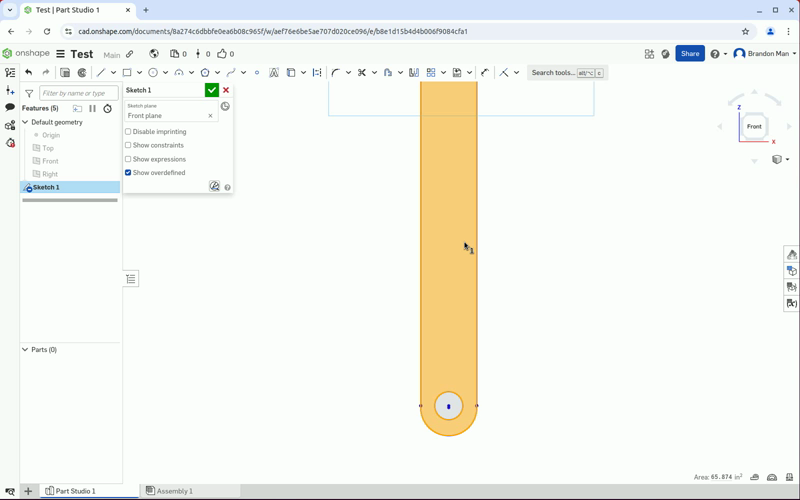
scroll(-6)
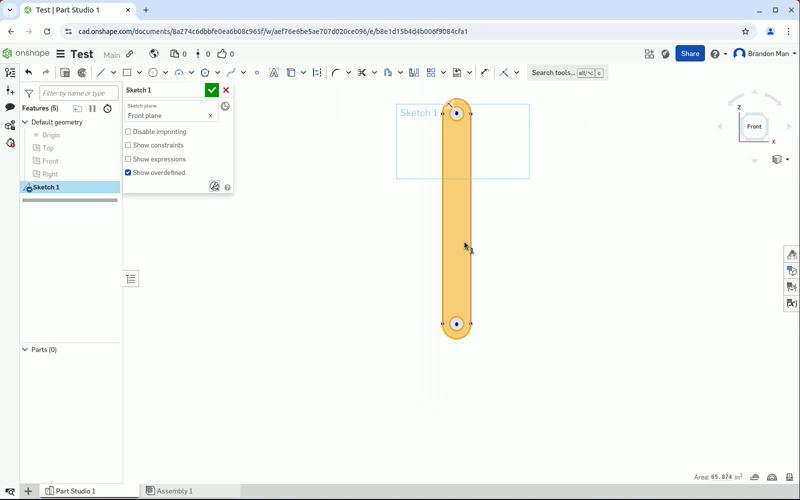
scroll(-6)
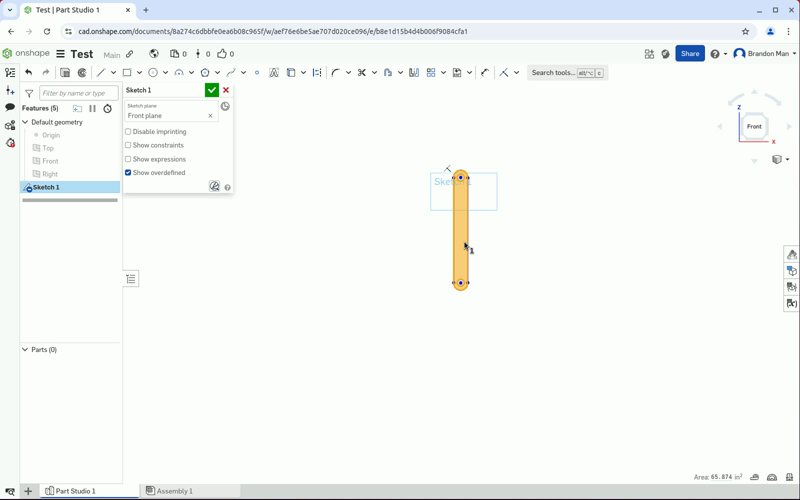
mouse_move(73, 352)
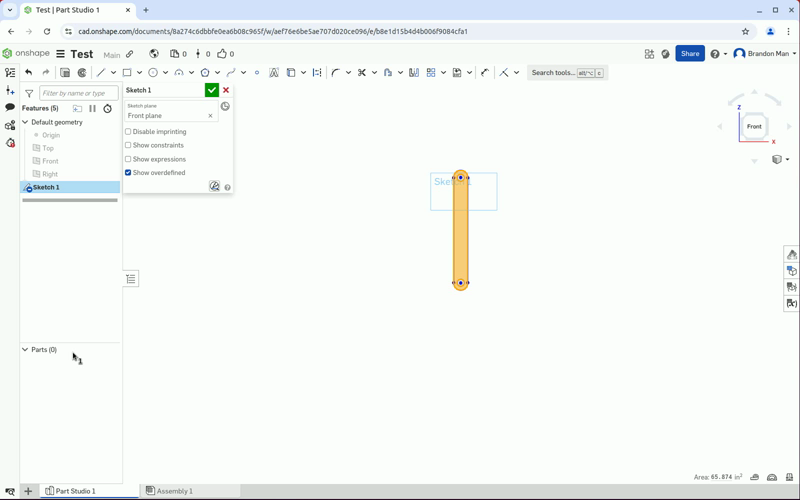
key(shift+y)
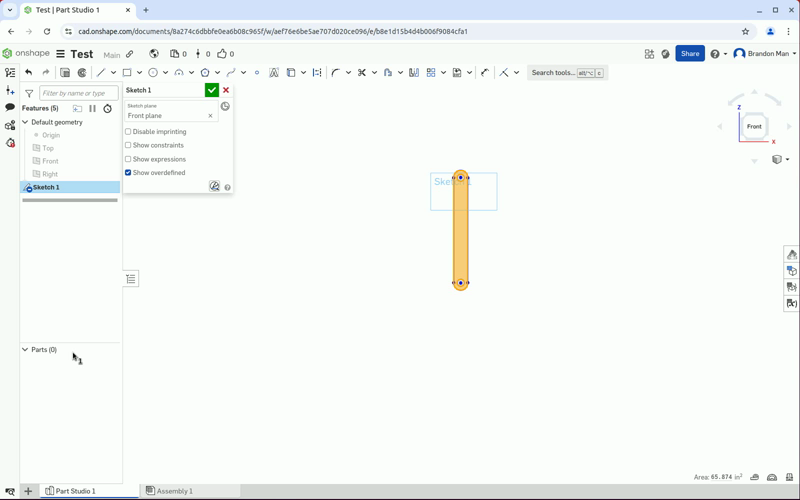
key(shift+e)
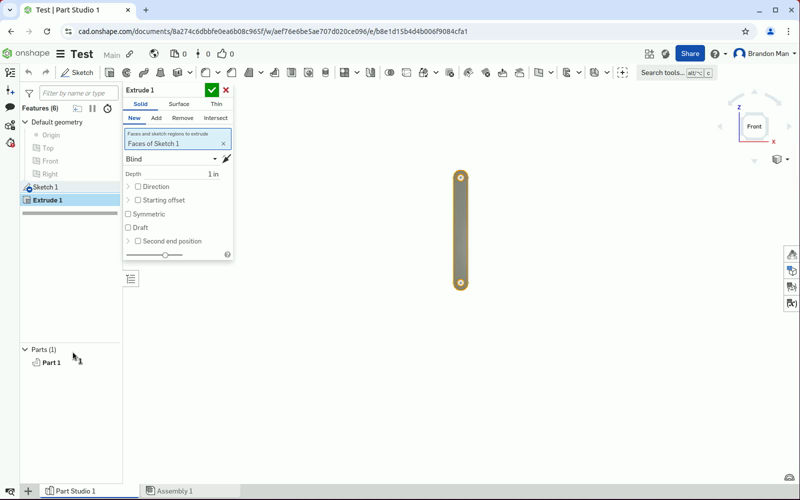
mouse_move(143, 106)
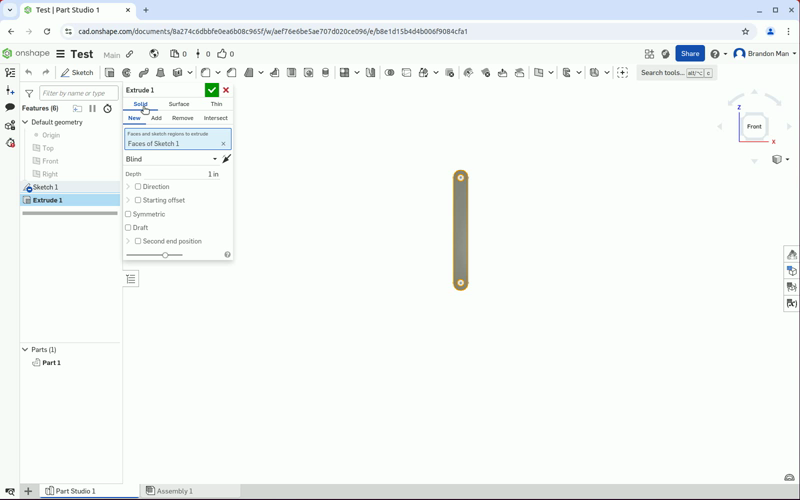
click(143, 106)
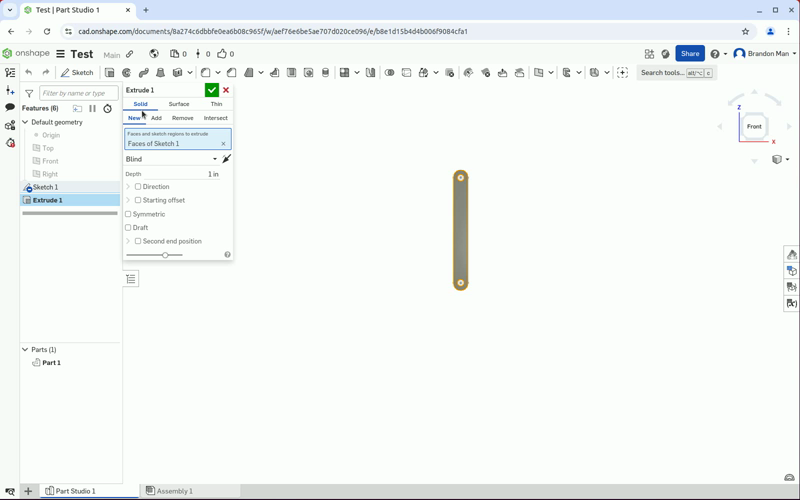
mouse_move(137, 120)
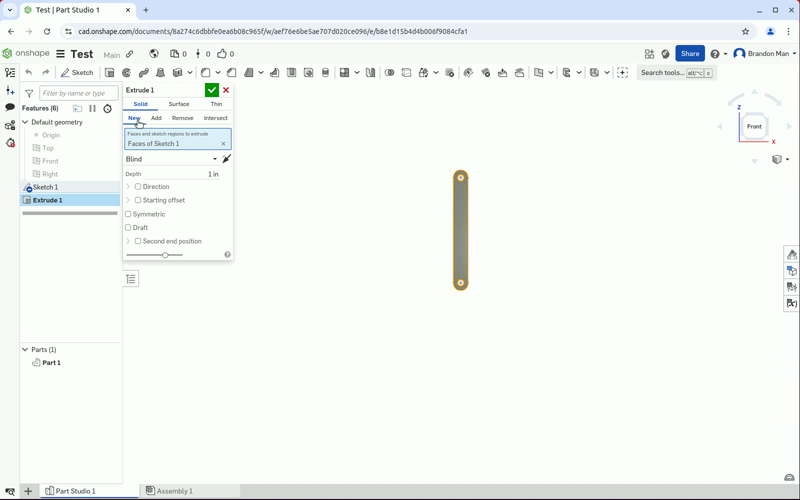
click(137, 120)
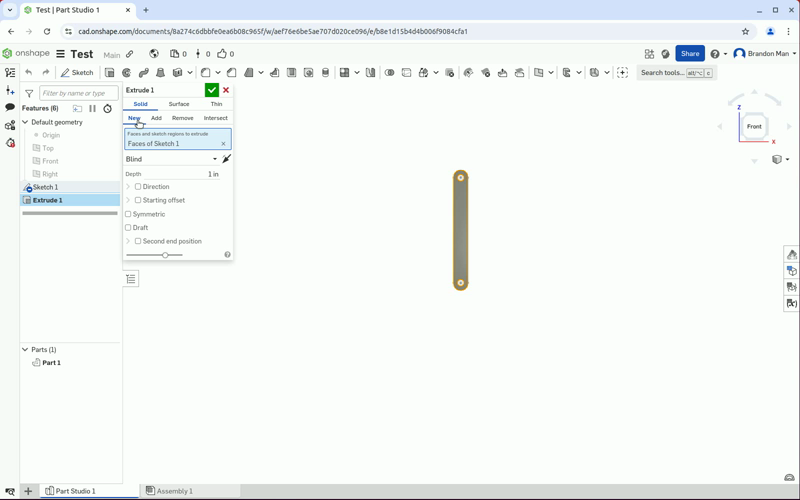
key(tab, 4)
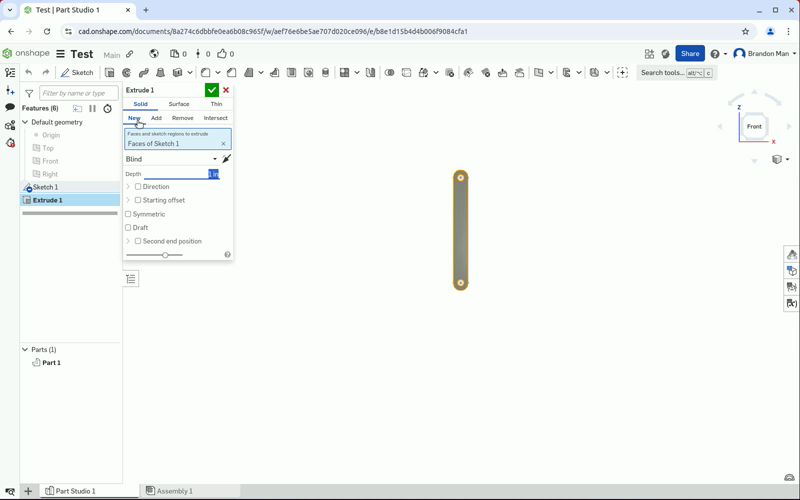
text(0.963)
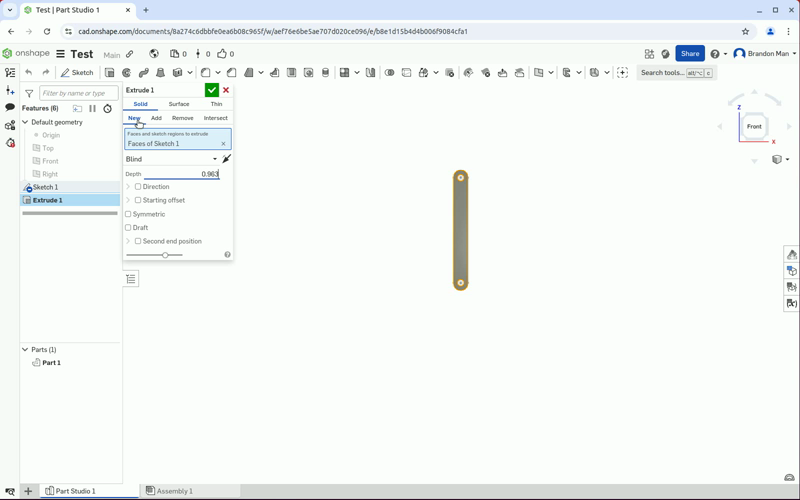
key(enter)
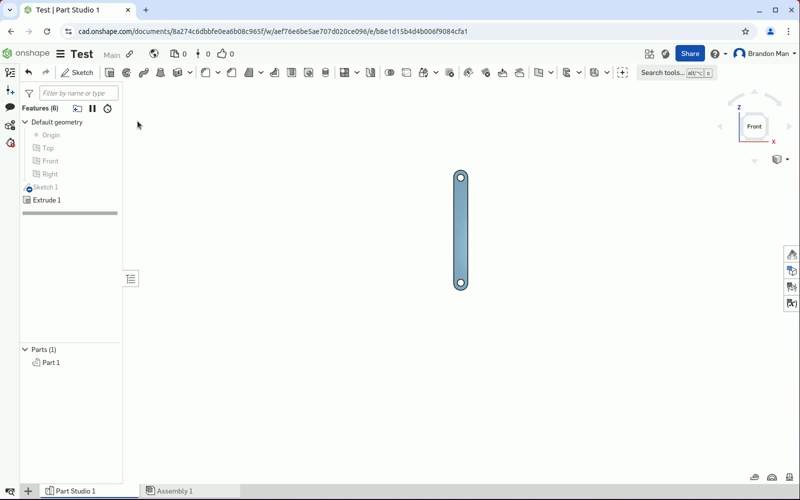
key(shift+h)
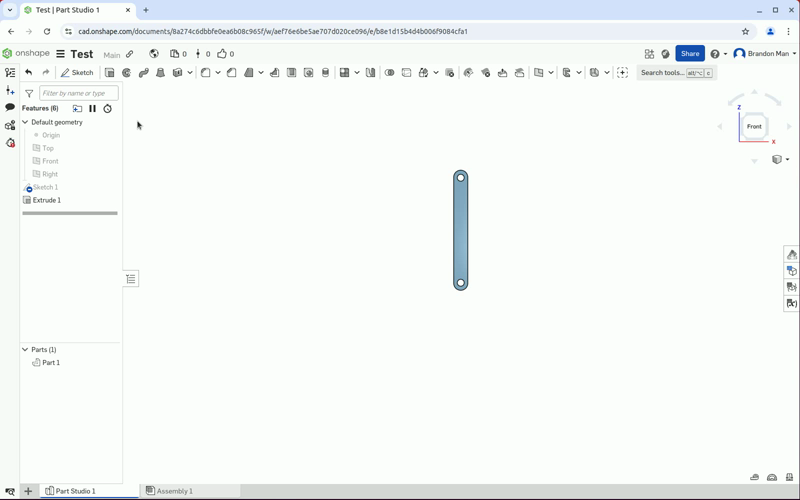
key(shift+h)
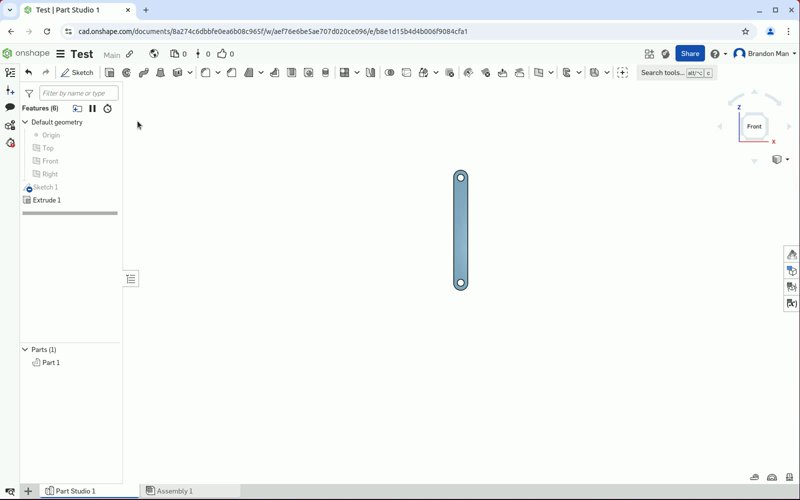
mouse_move(73, 189)
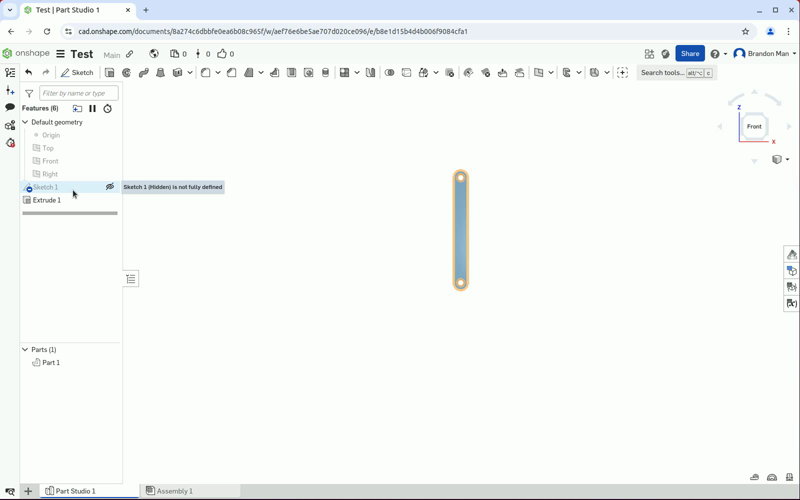
click(73, 189)
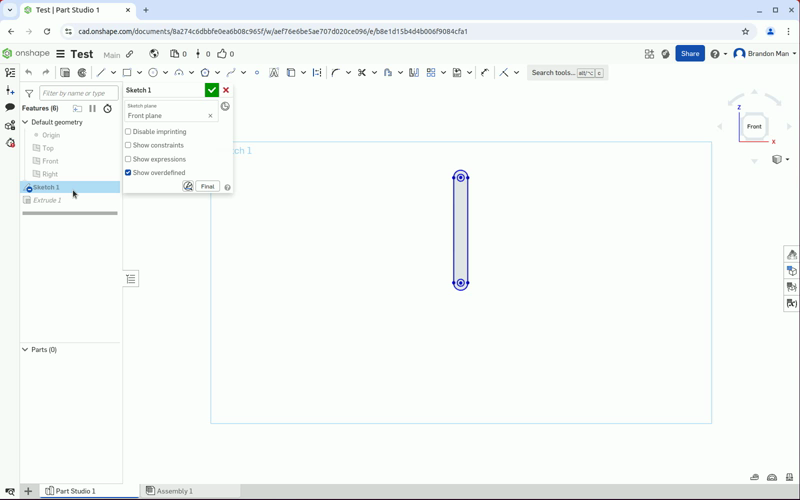
mouse_move(229, 92)
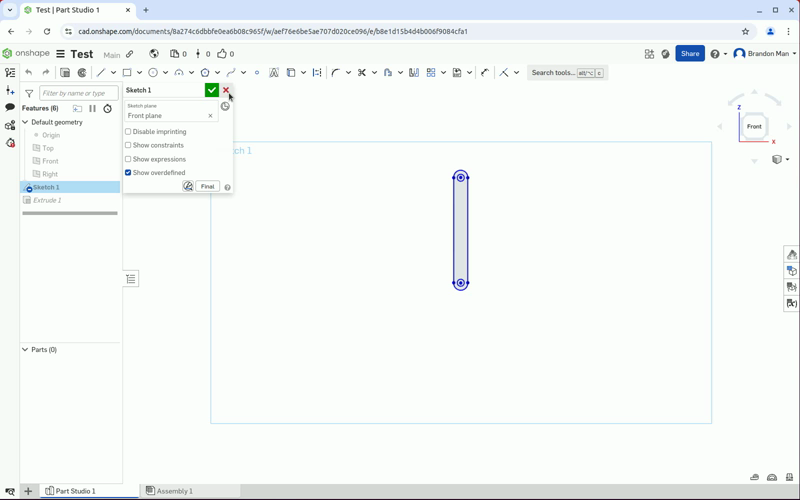
click(229, 92)
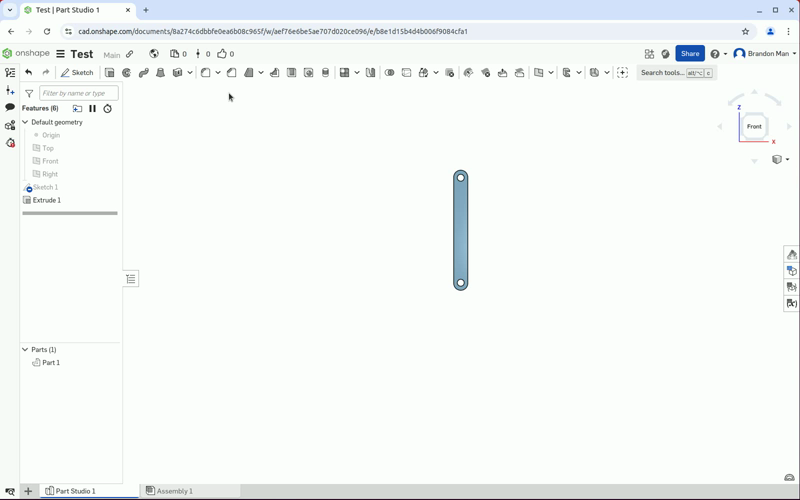
mouse_move(541, 75)
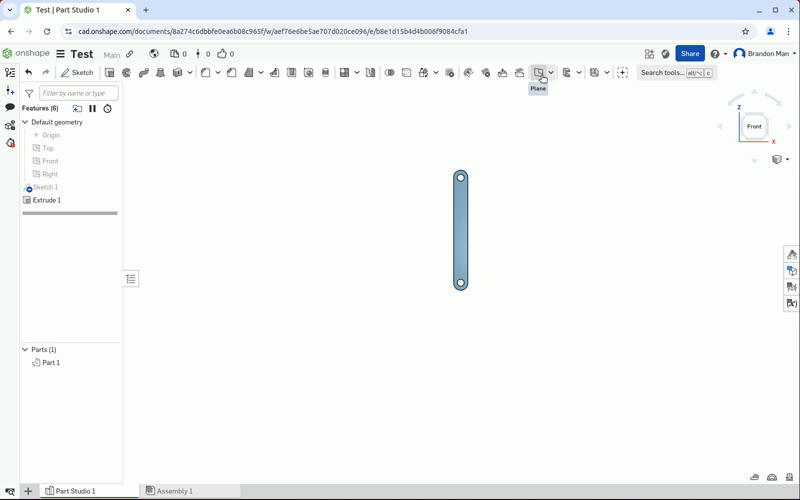
click(541, 75)
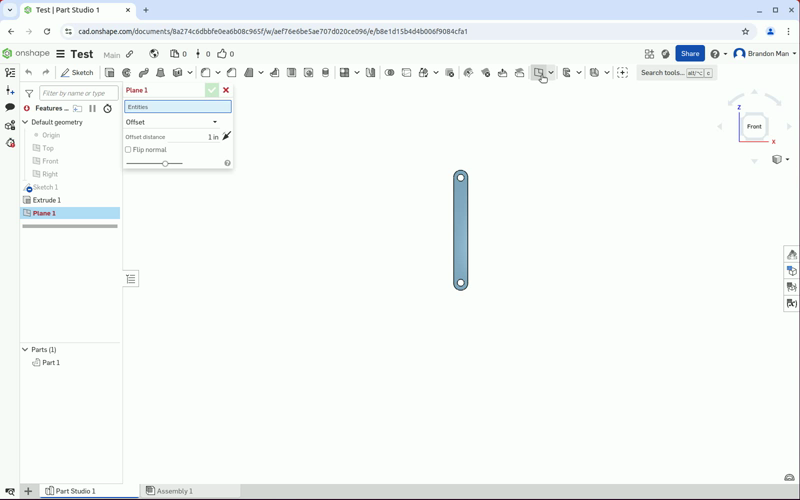
mouse_move(73, 163)
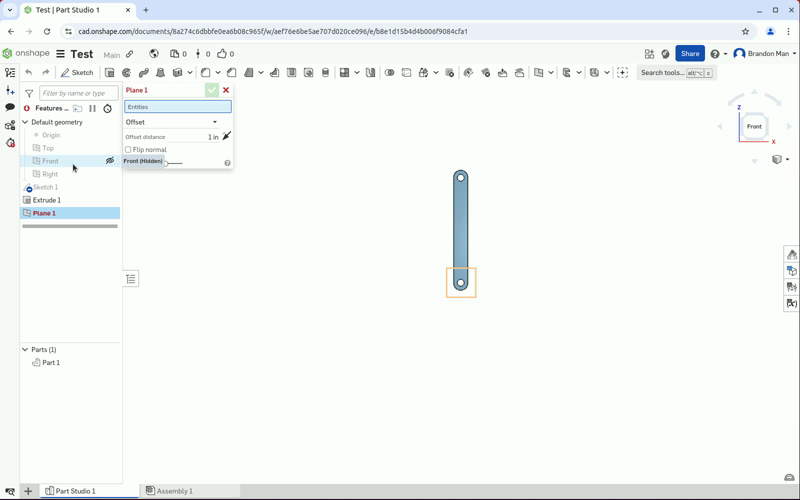
click(73, 163)
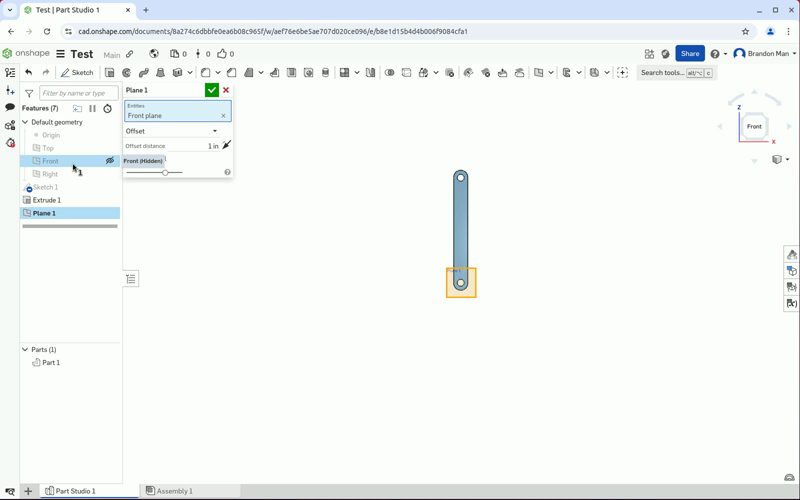
key(tab, 2)
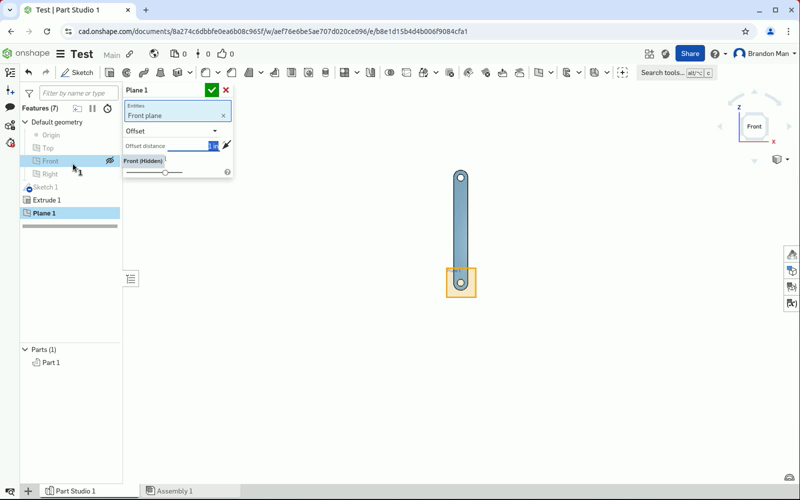
text(0.955)
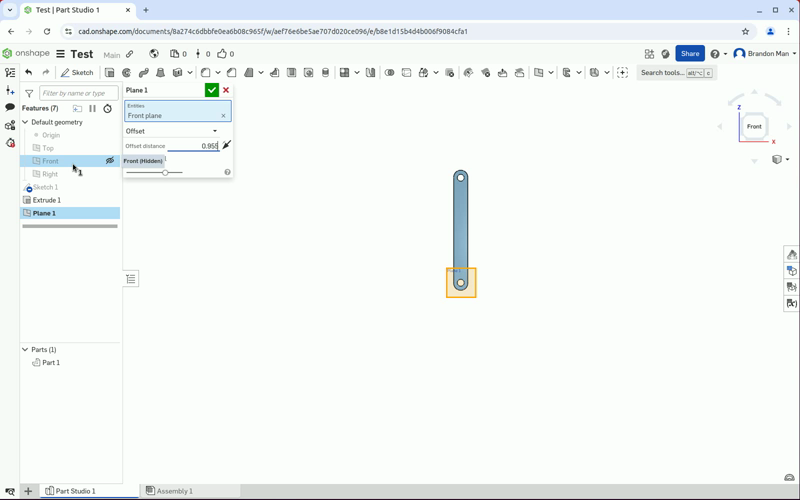
key(enter, 2)
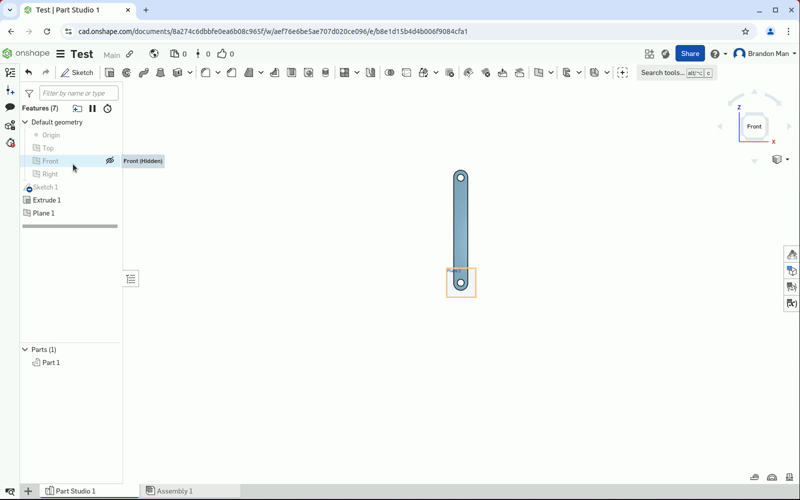
key(shift+s)
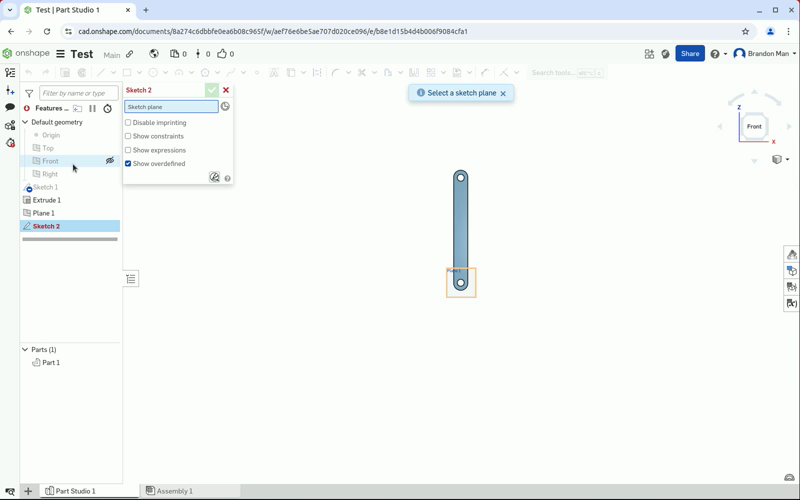
mouse_move(73, 215)
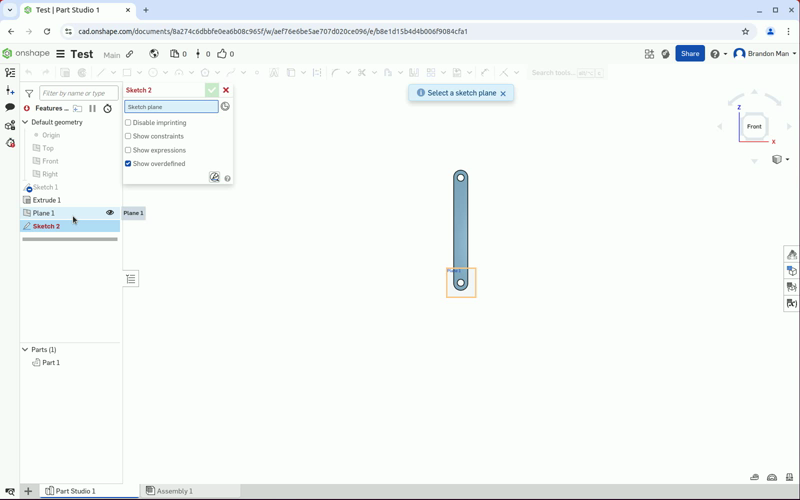
click(73, 215)
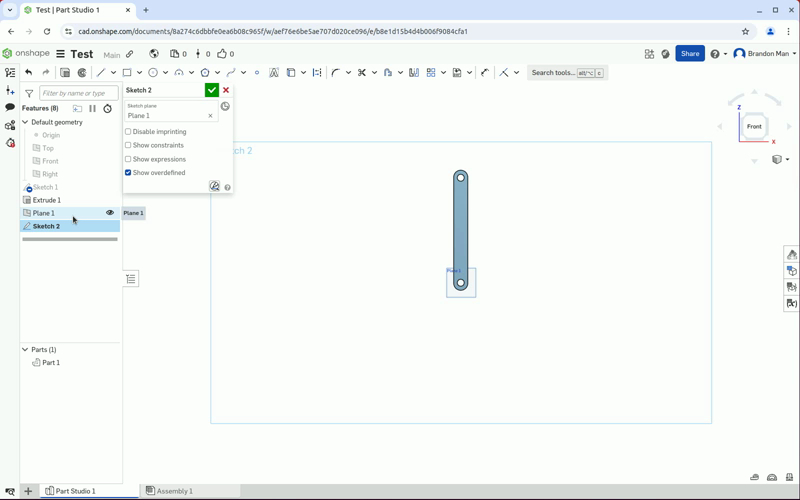
mouse_move(73, 352)
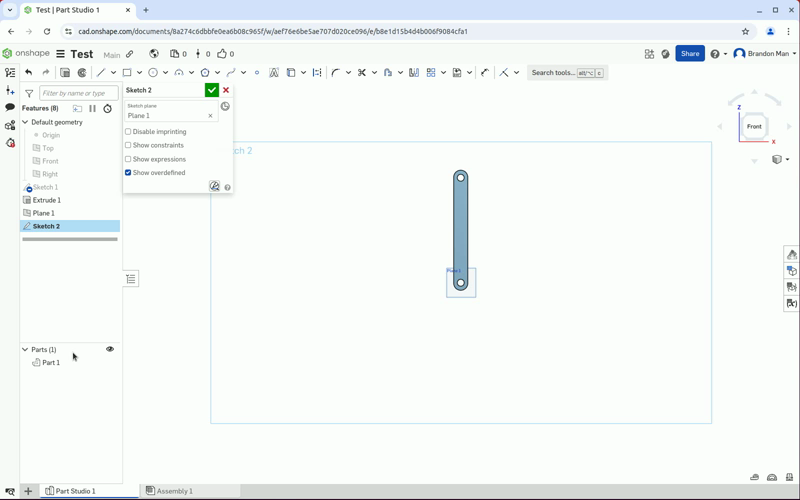
key(y)
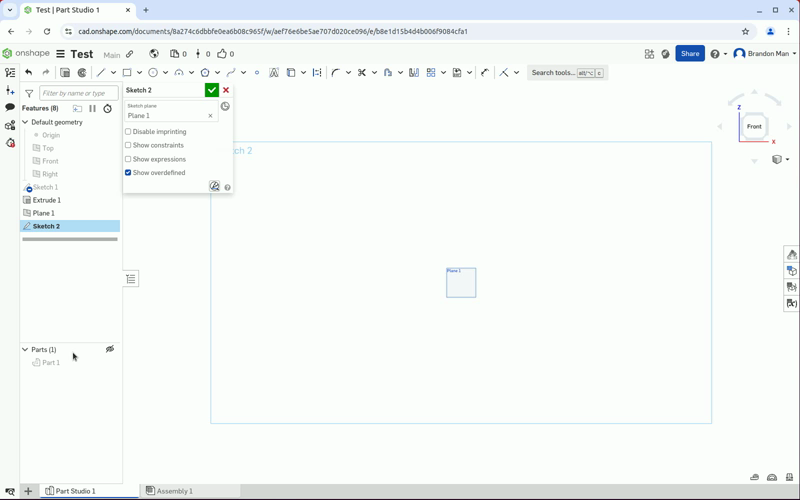
key(c)
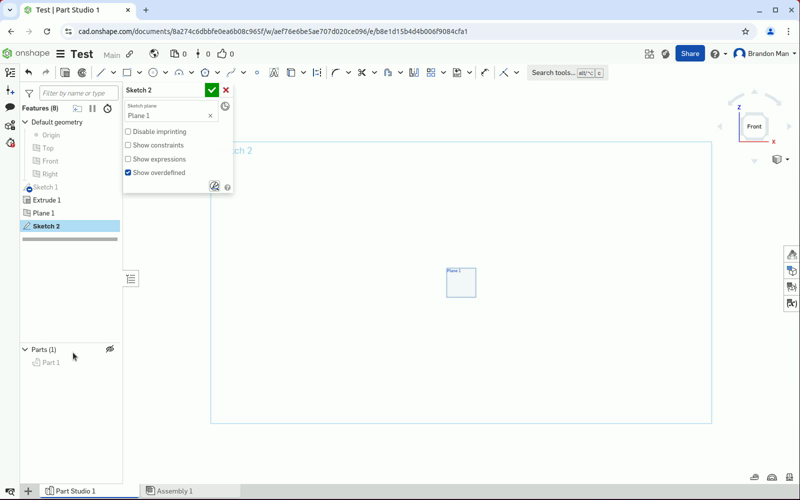
key_down(shift)
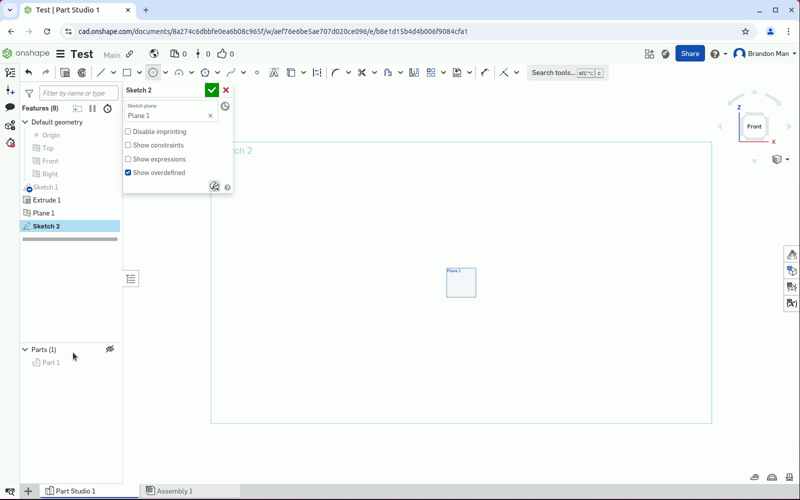
mouse_move(461, 282)
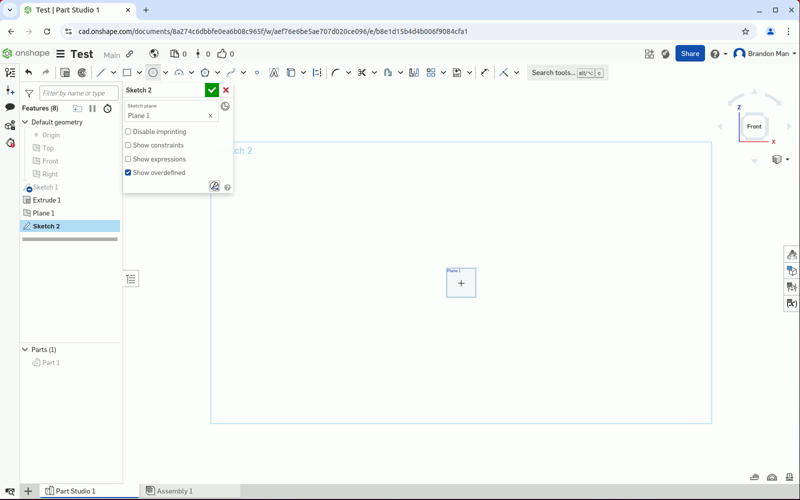
click(461, 282)
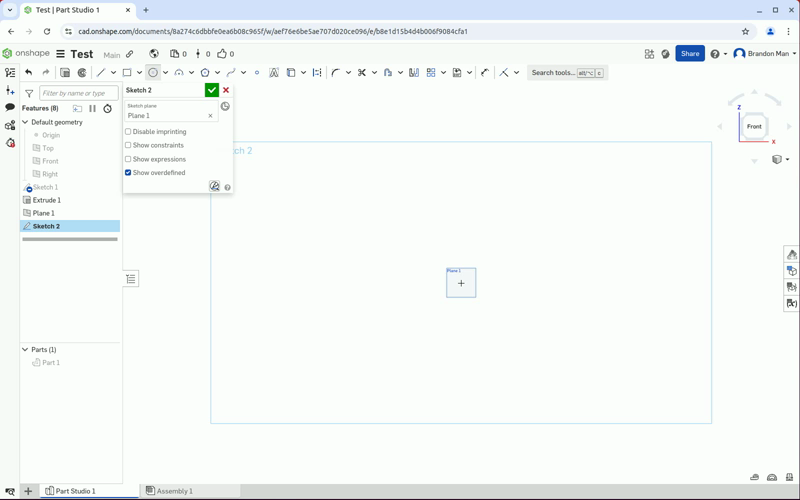
key_up(shift)
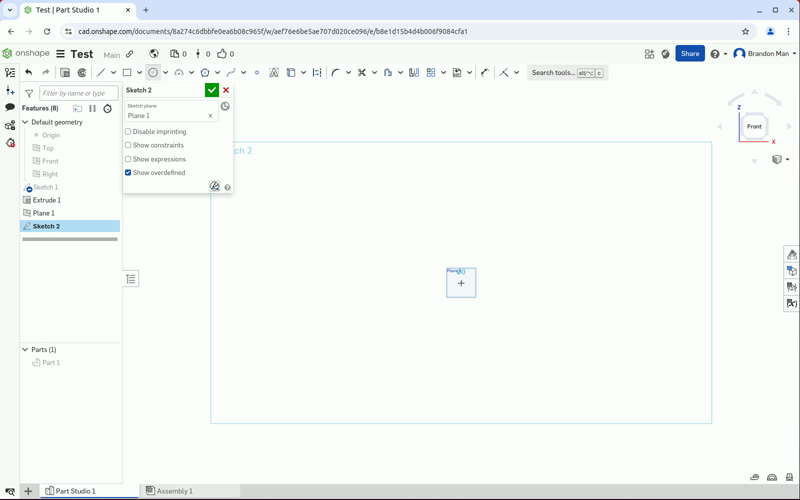
mouse_move(468, 282)
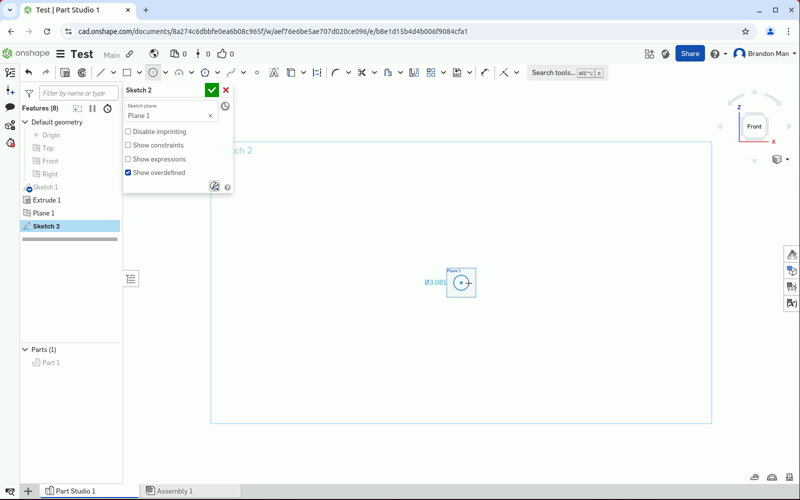
click(468, 282)
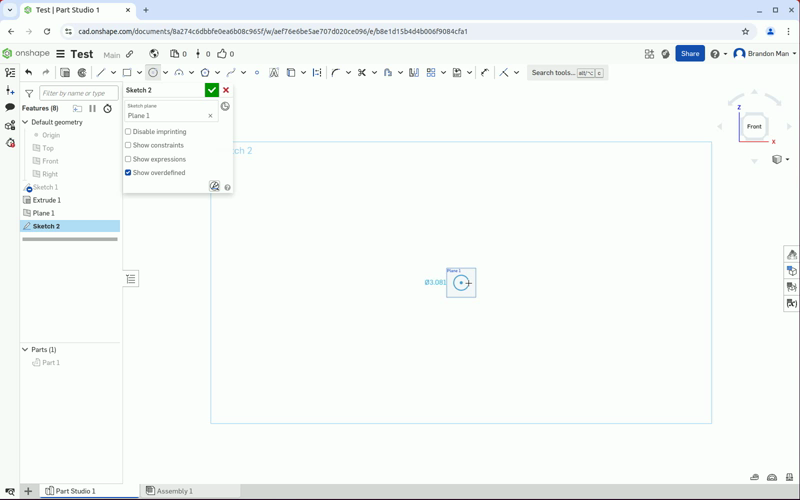
key(esc)
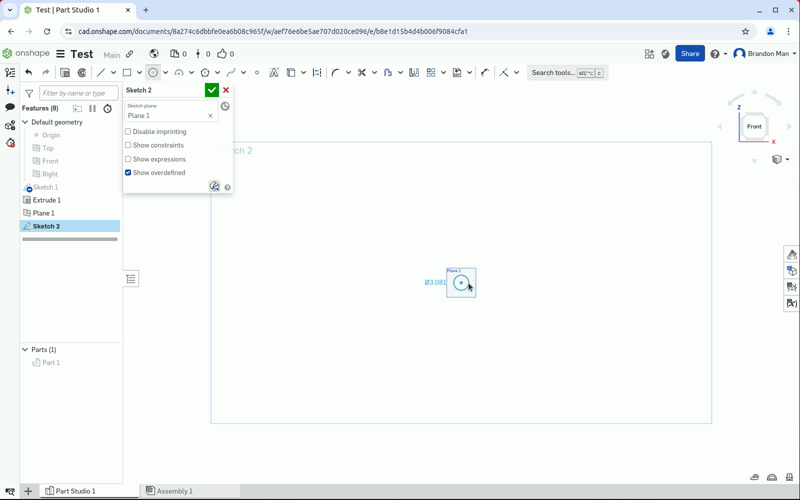
key(c)
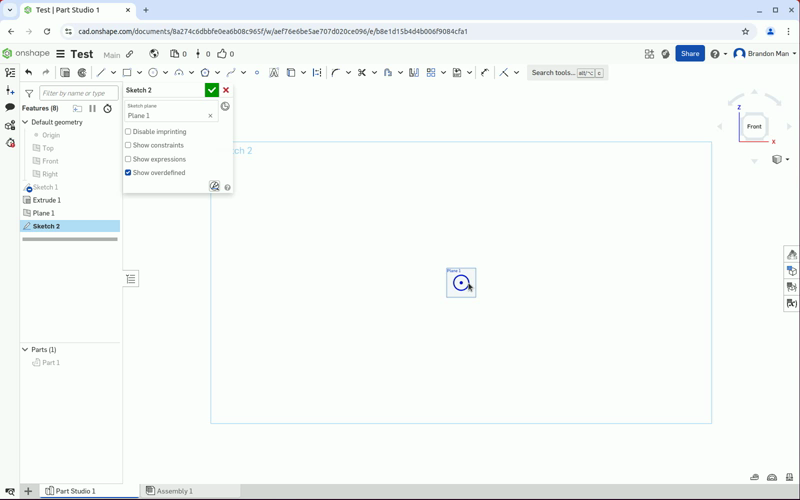
key_down(shift)
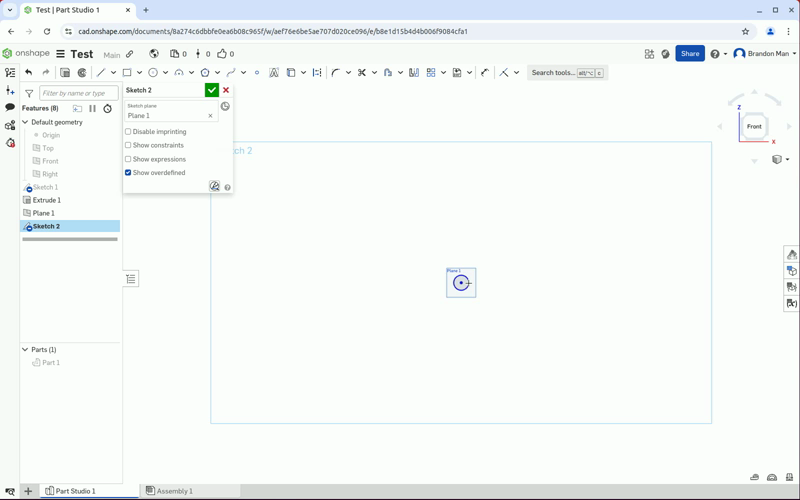
mouse_move(461, 282)
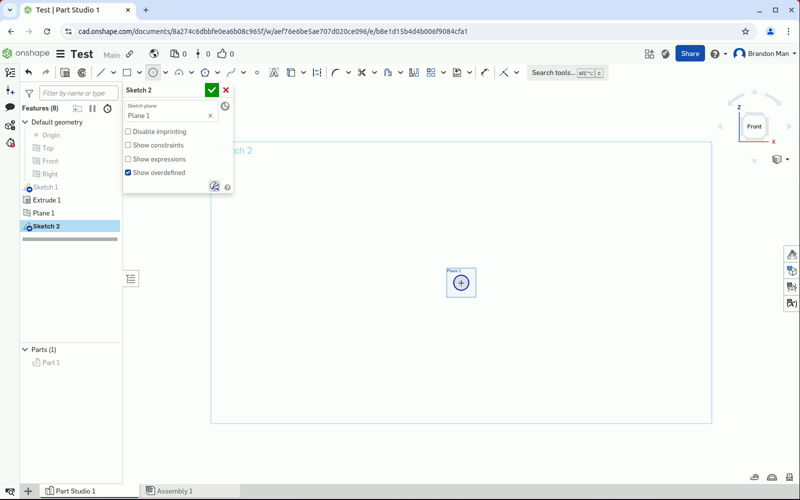
click(461, 282)
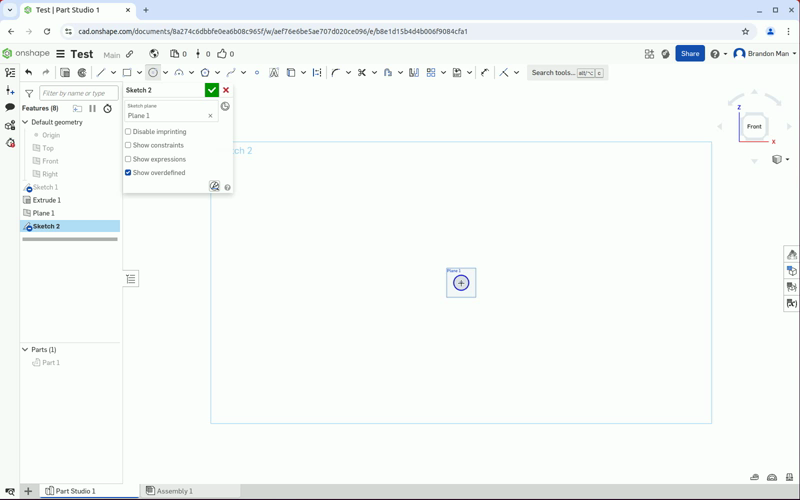
key_up(shift)
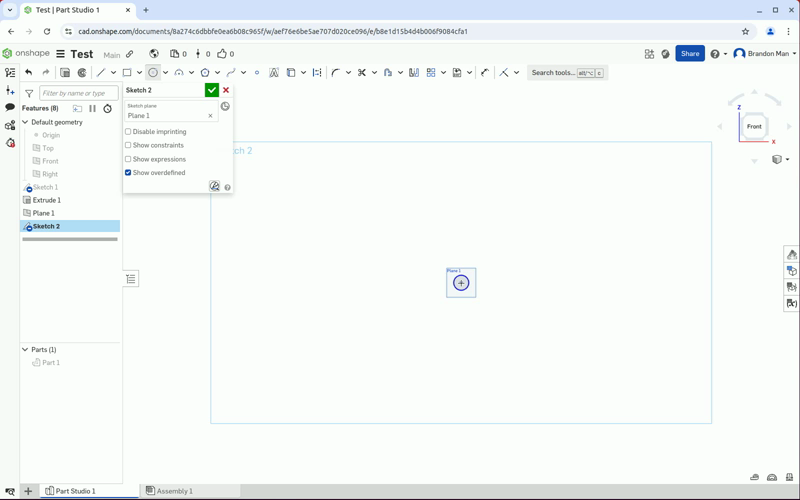
mouse_move(465, 282)
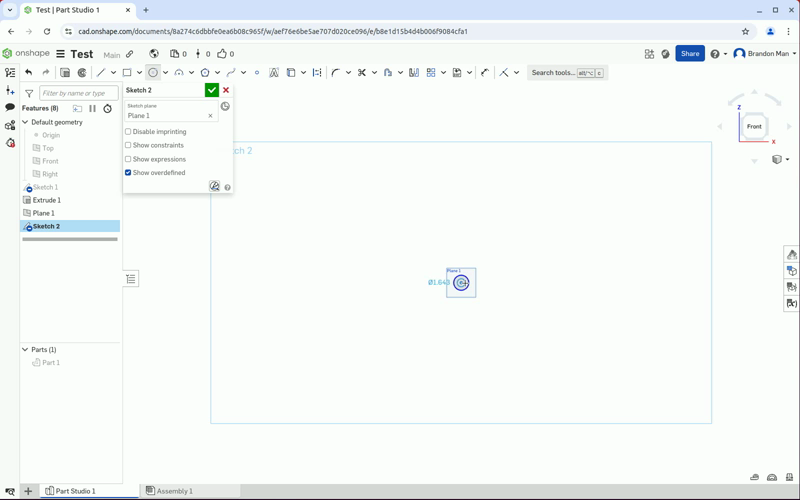
scroll(6)
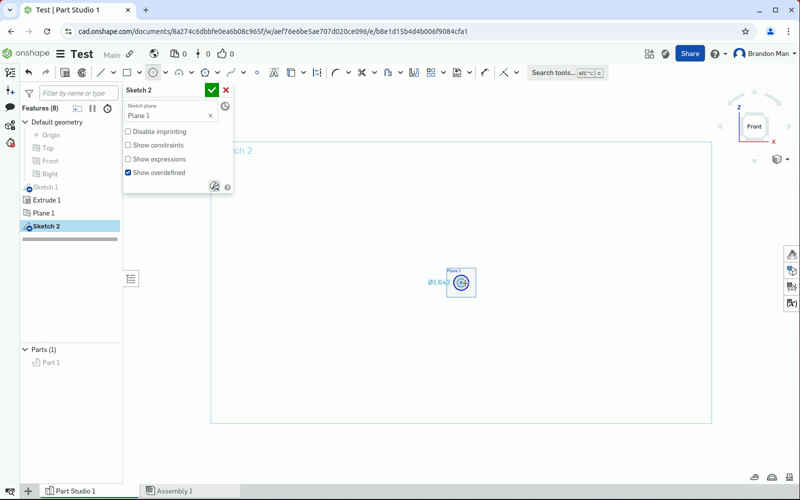
scroll(6)
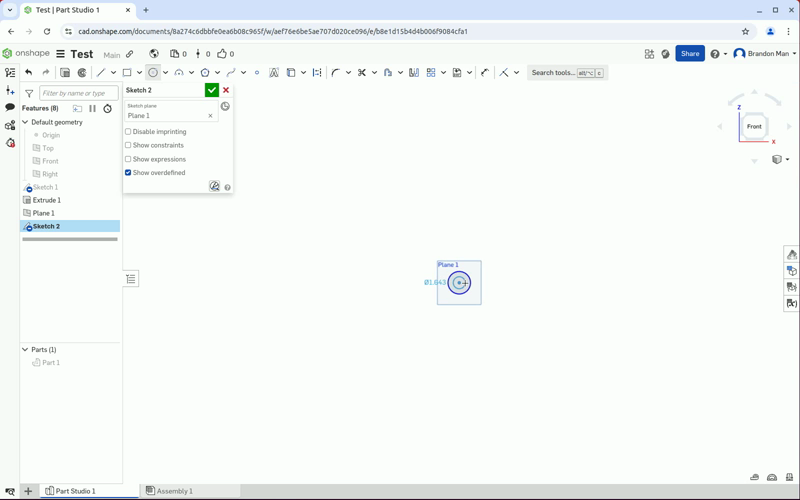
scroll(6)
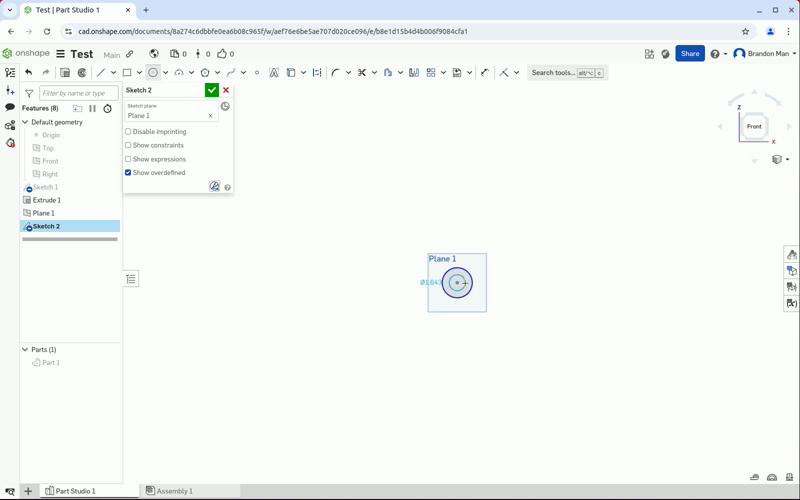
scroll(6)
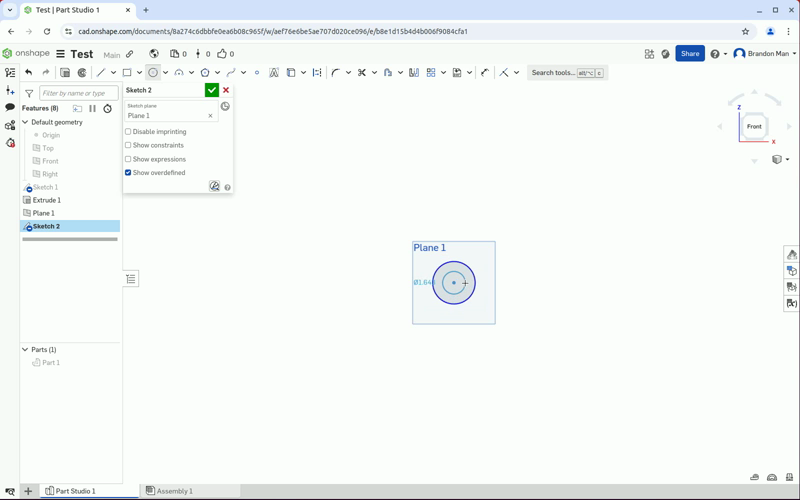
scroll(6)
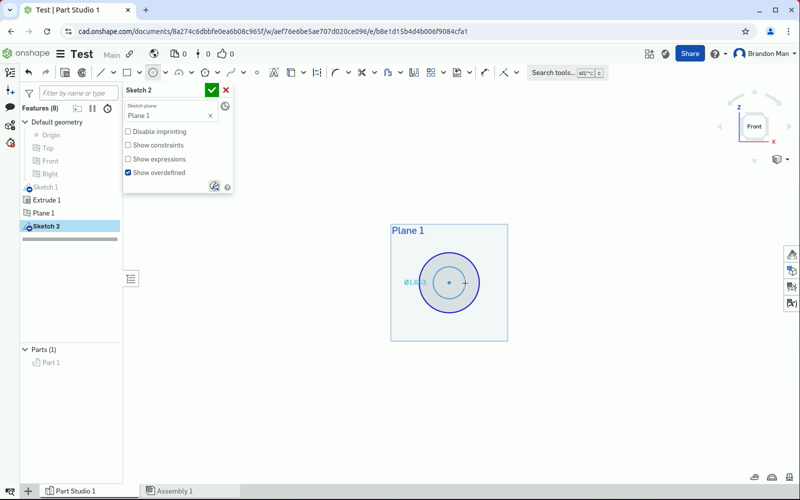
scroll(6)
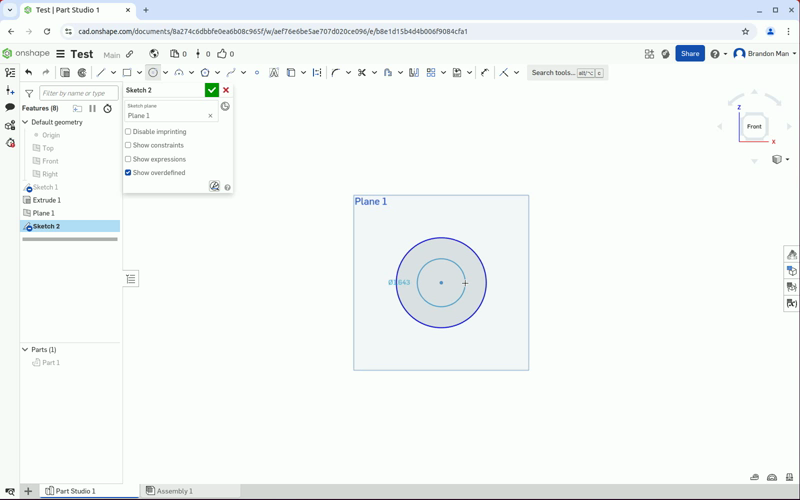
scroll(6)
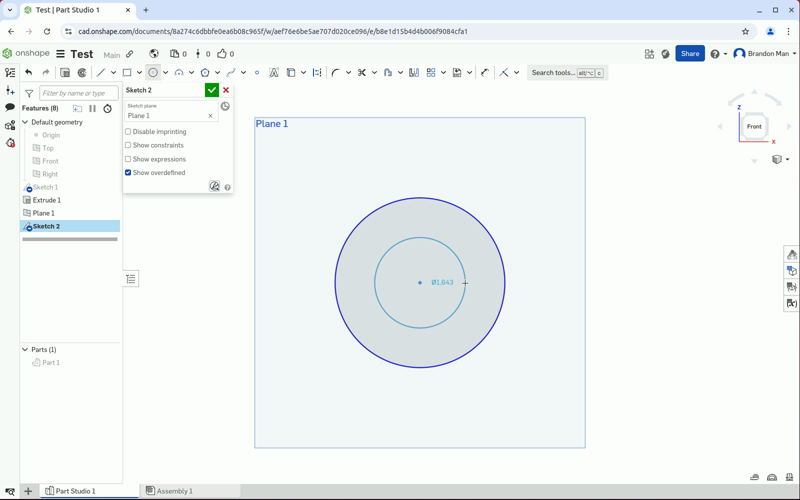
click(465, 282)
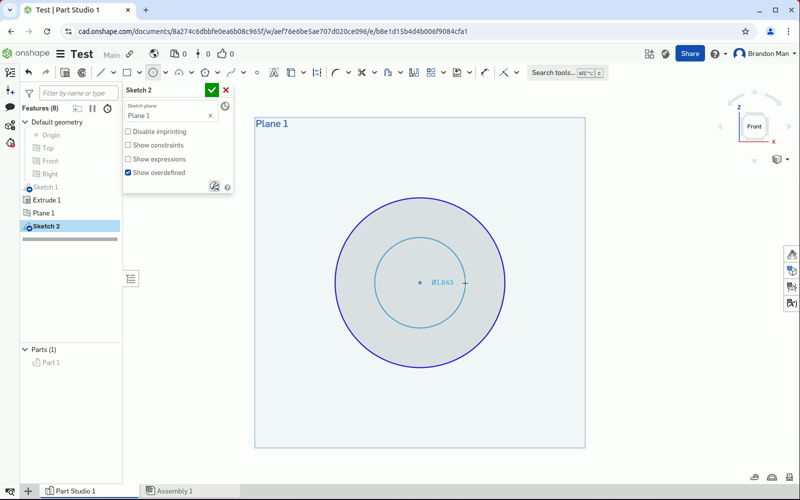
scroll(-6)
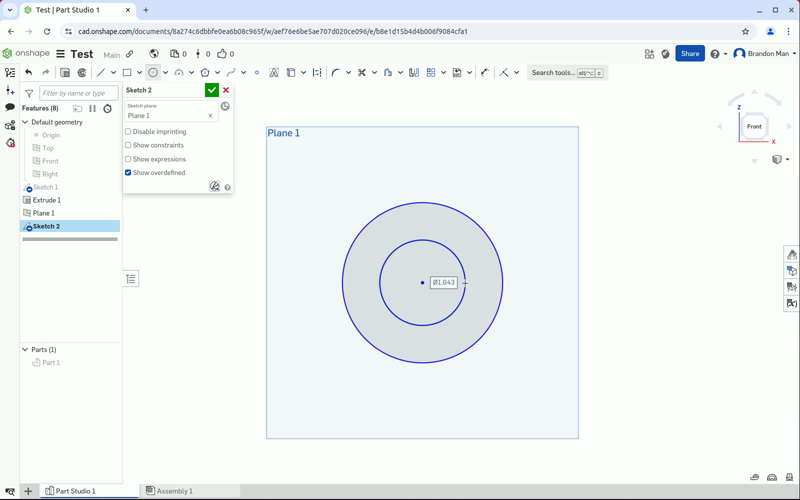
scroll(-6)
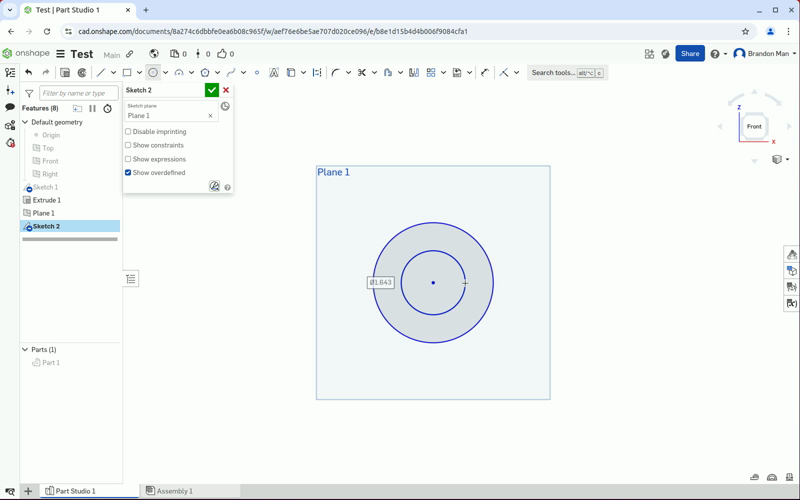
scroll(-6)
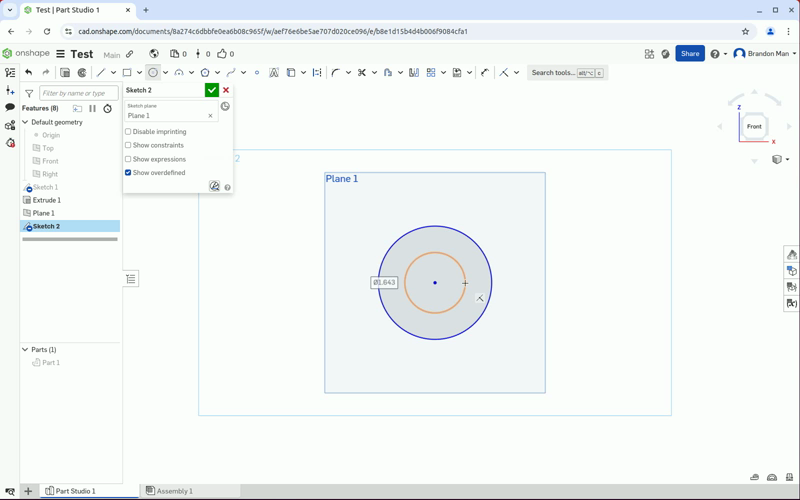
scroll(-6)
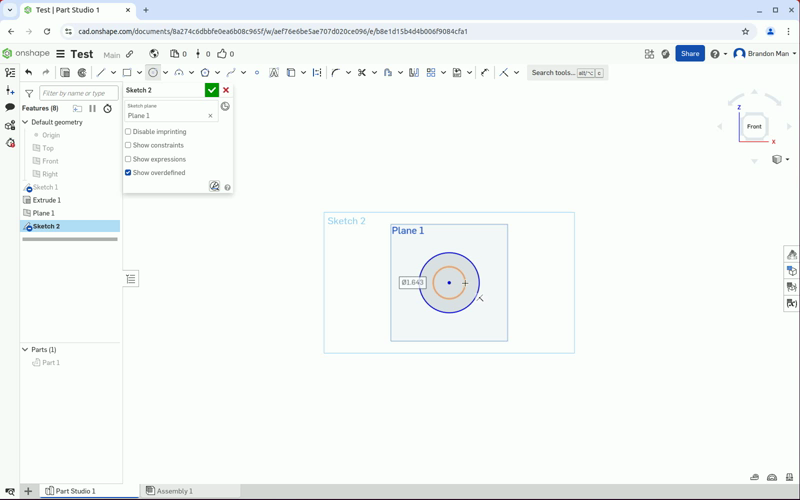
scroll(-6)
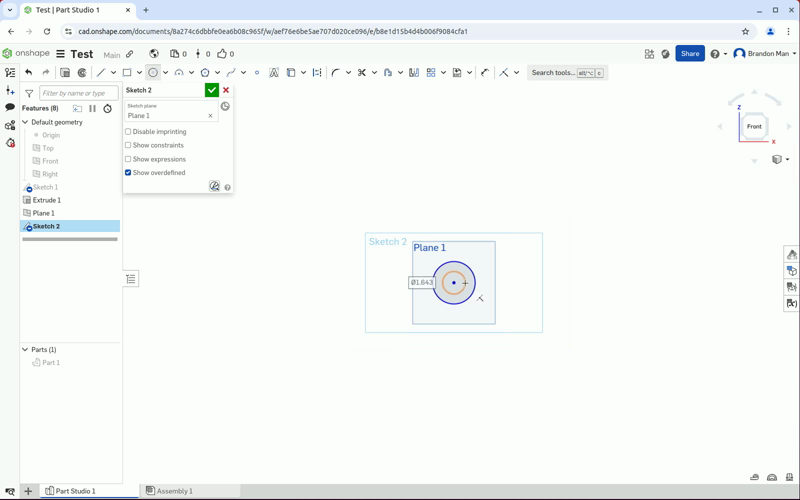
scroll(-6)
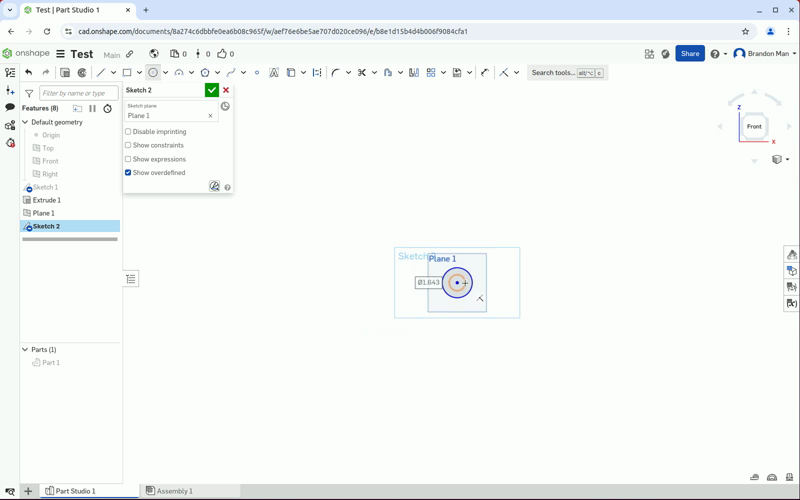
scroll(-6)
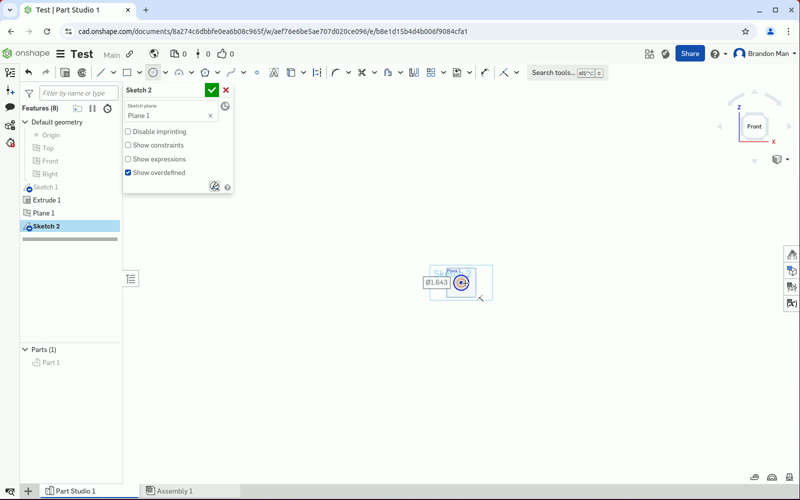
key(esc)
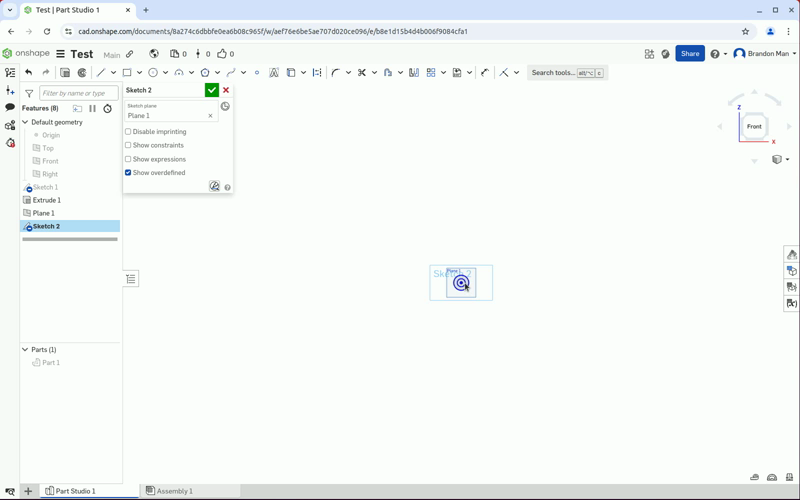
mouse_move(456, 287)
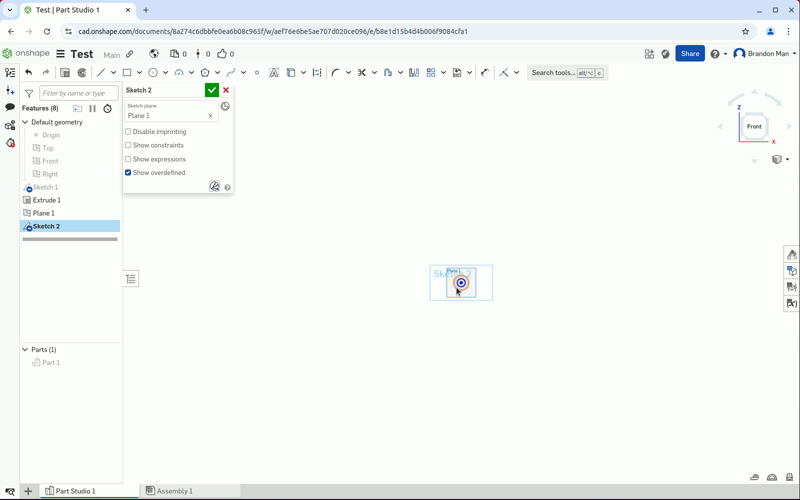
scroll(6)
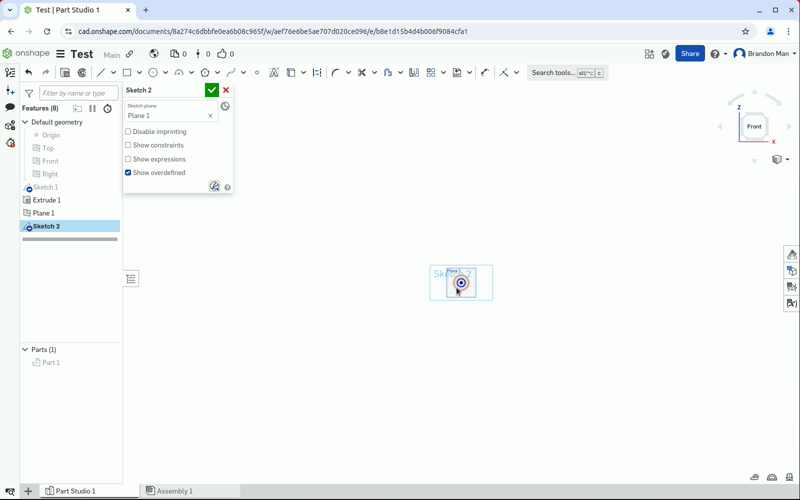
scroll(6)
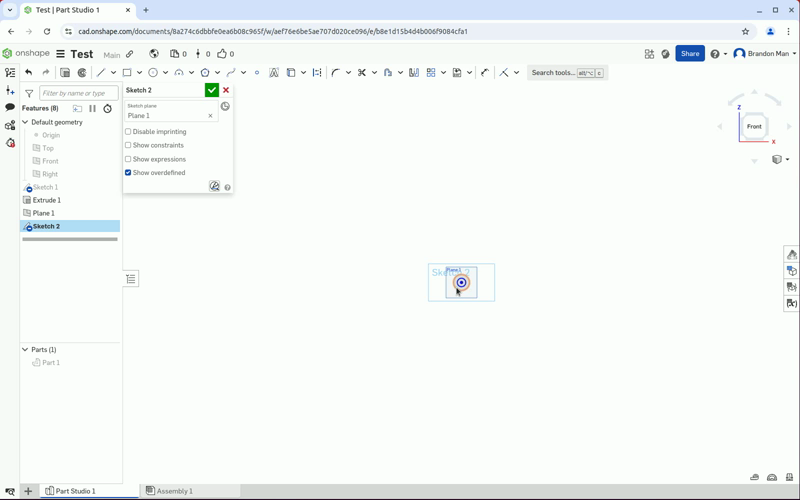
scroll(6)
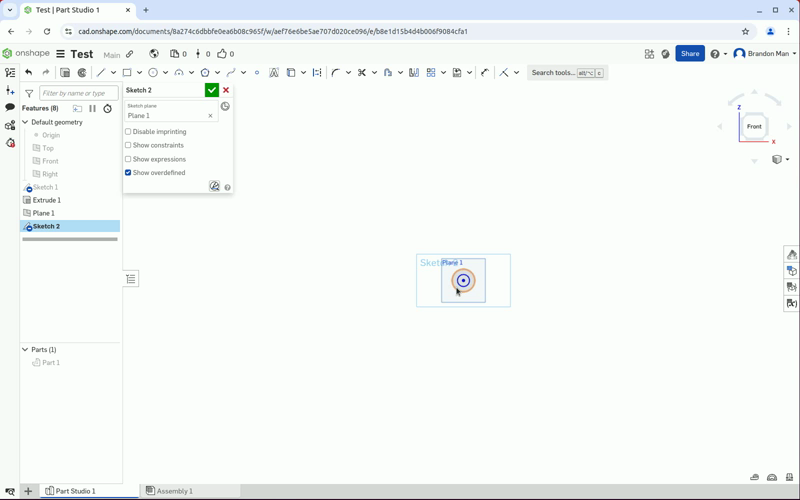
scroll(6)
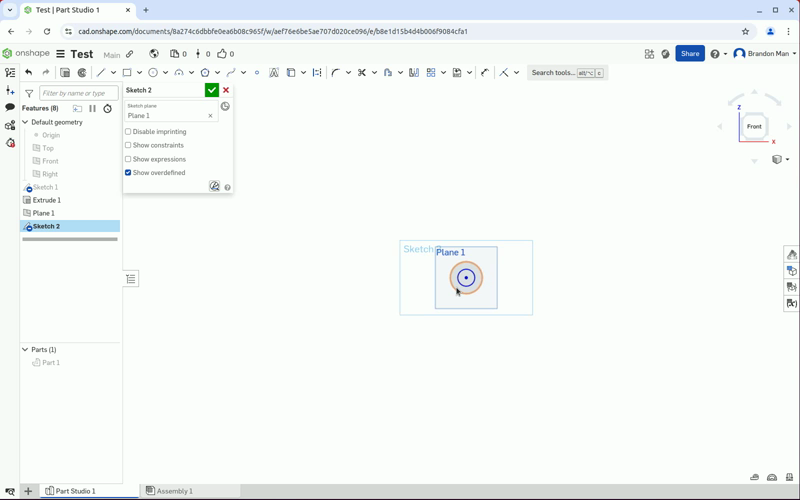
scroll(6)
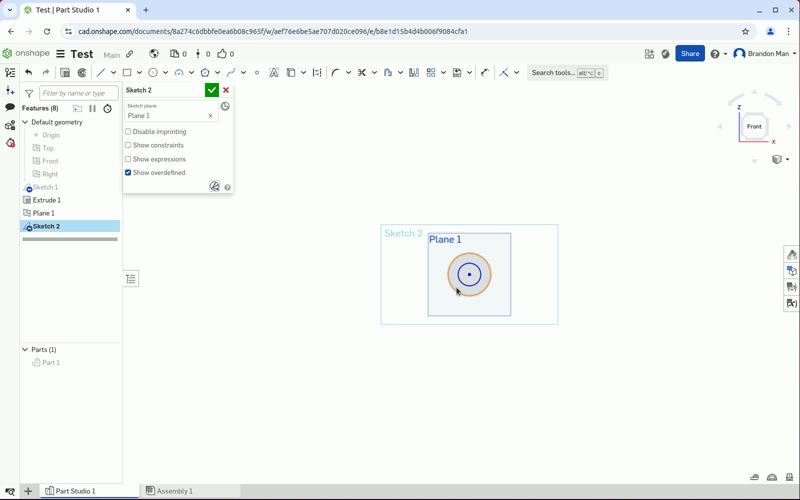
scroll(6)
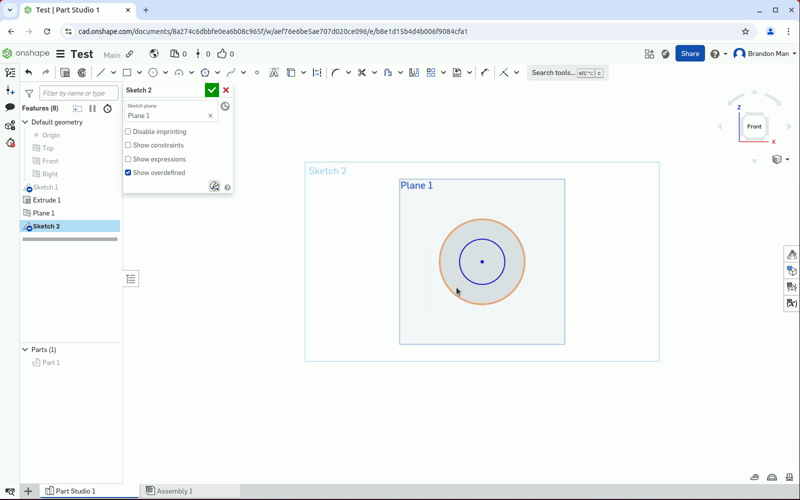
scroll(6)
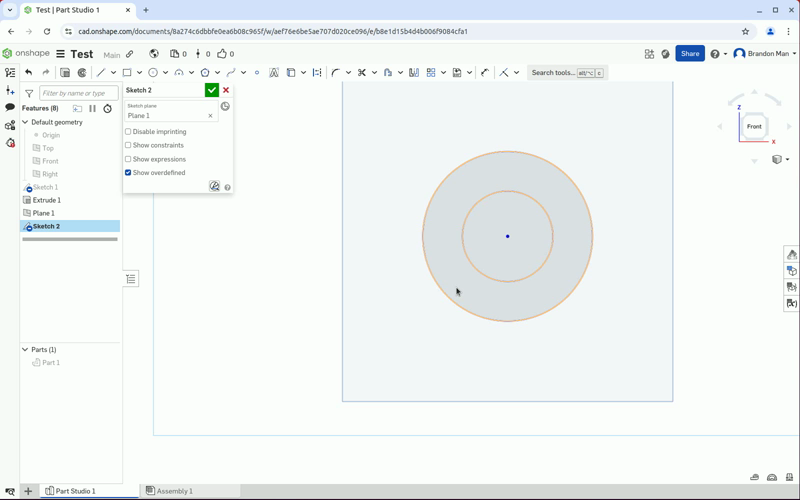
click(456, 287)
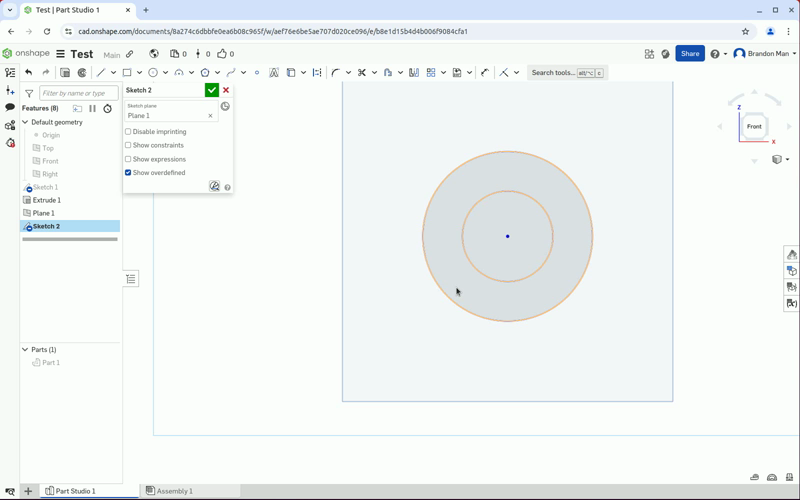
scroll(-6)
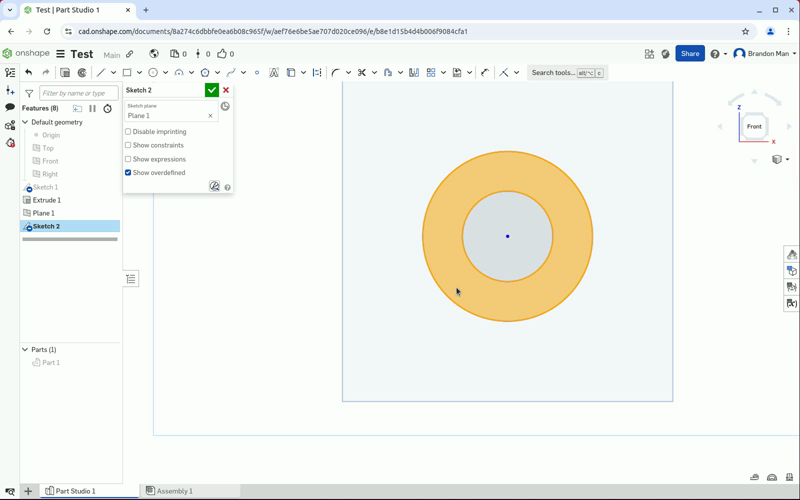
scroll(-6)
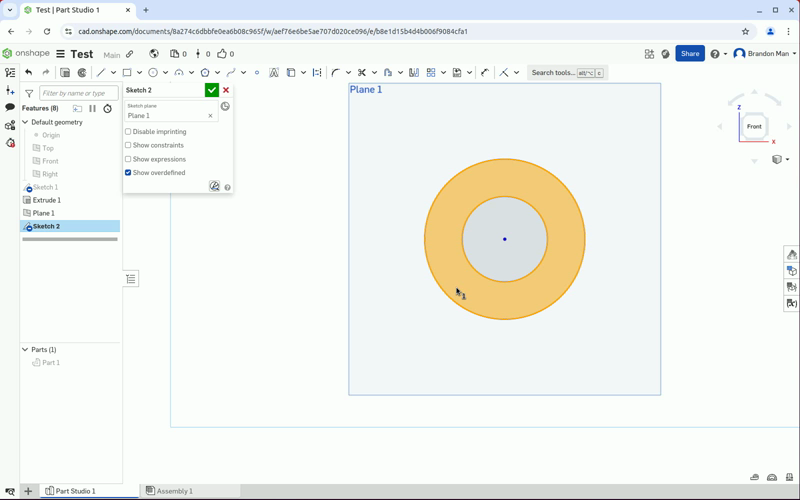
scroll(-6)
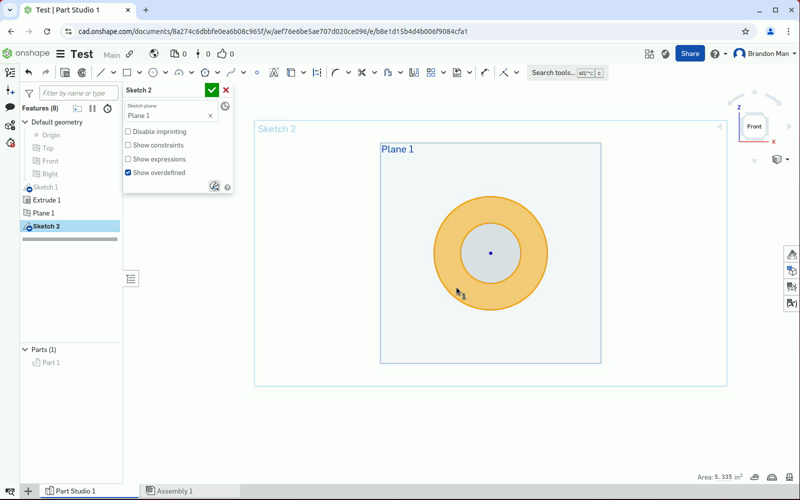
scroll(-6)
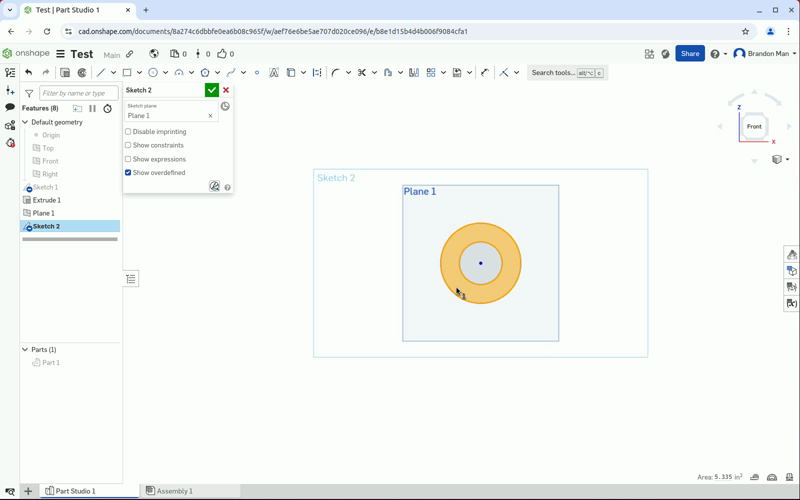
scroll(-6)
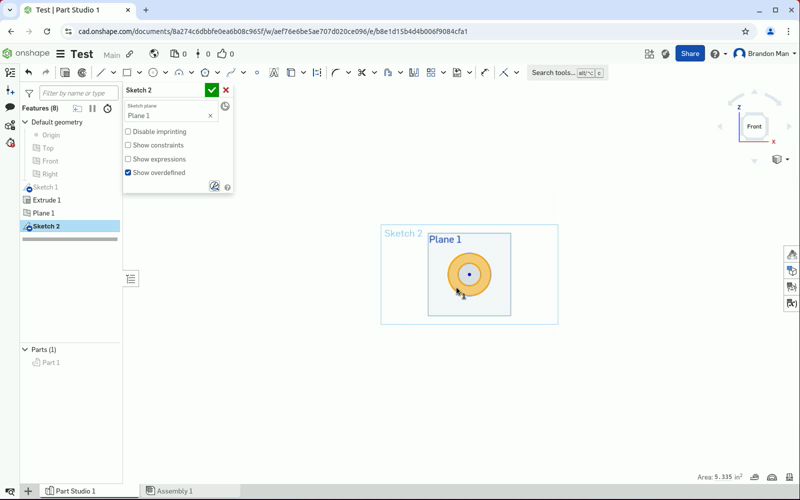
scroll(-6)
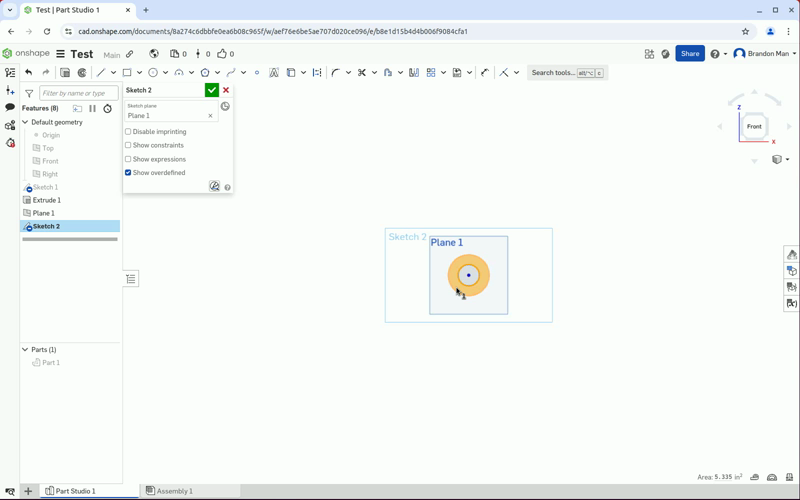
scroll(-6)
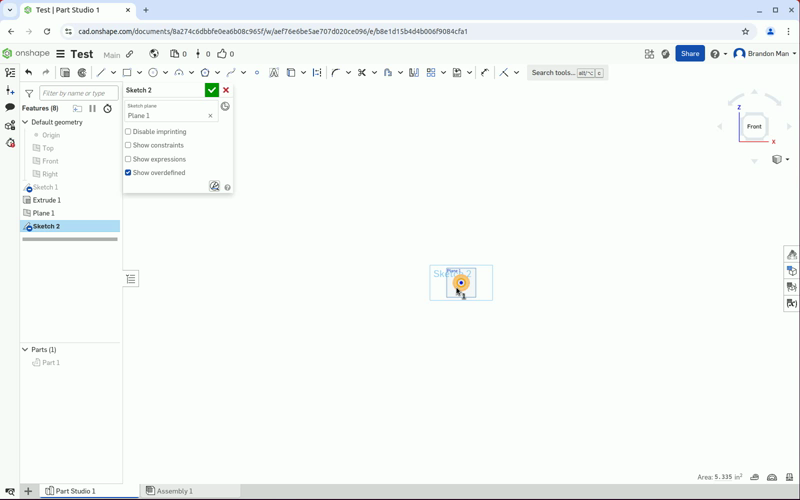
mouse_move(73, 352)
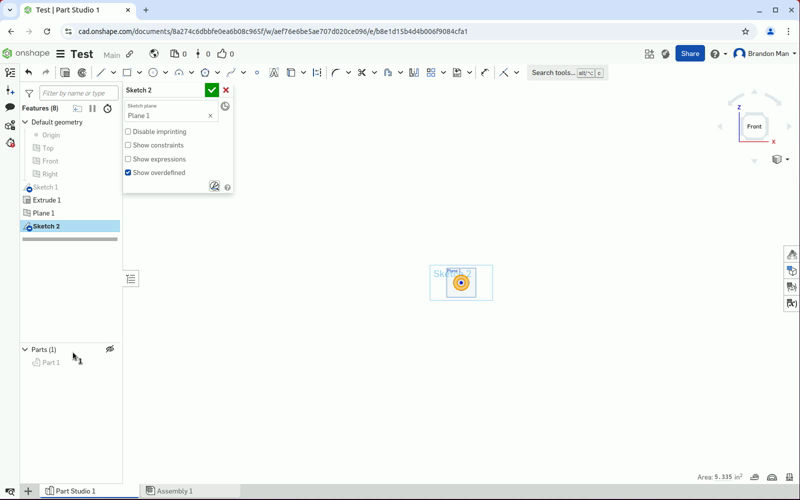
key(shift+y)
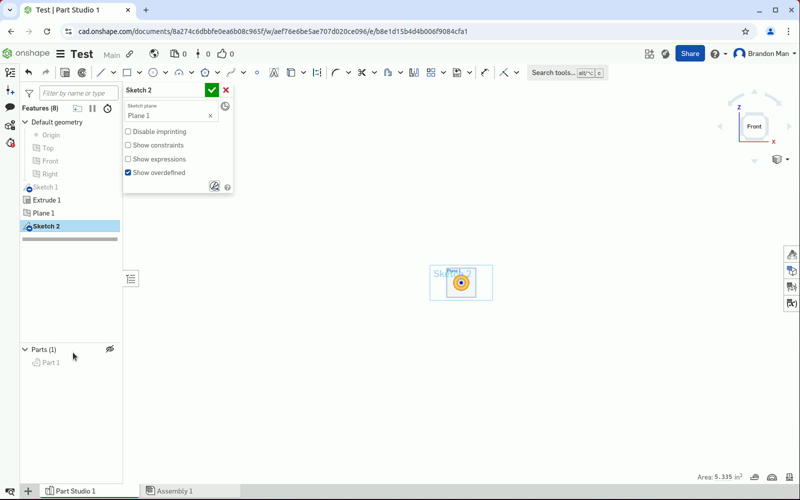
key(shift+e)
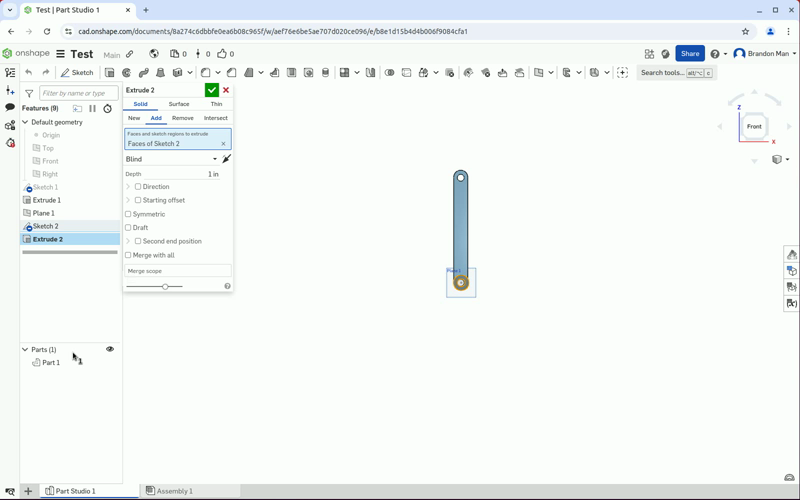
mouse_move(143, 106)
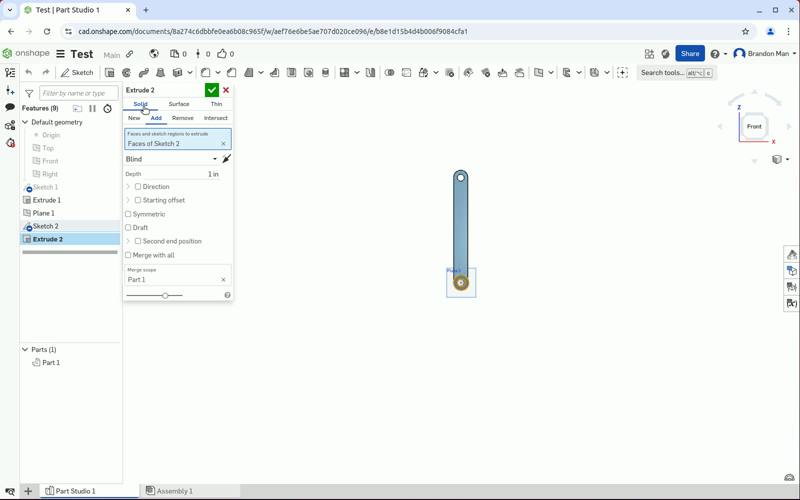
click(143, 106)
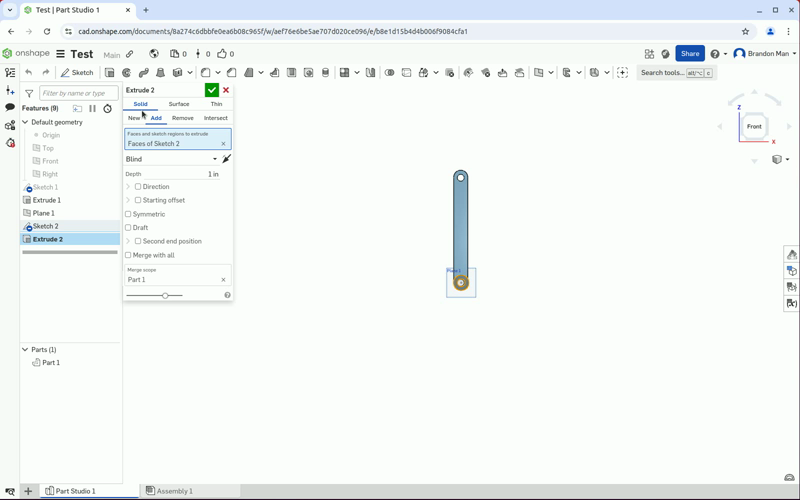
mouse_move(137, 120)
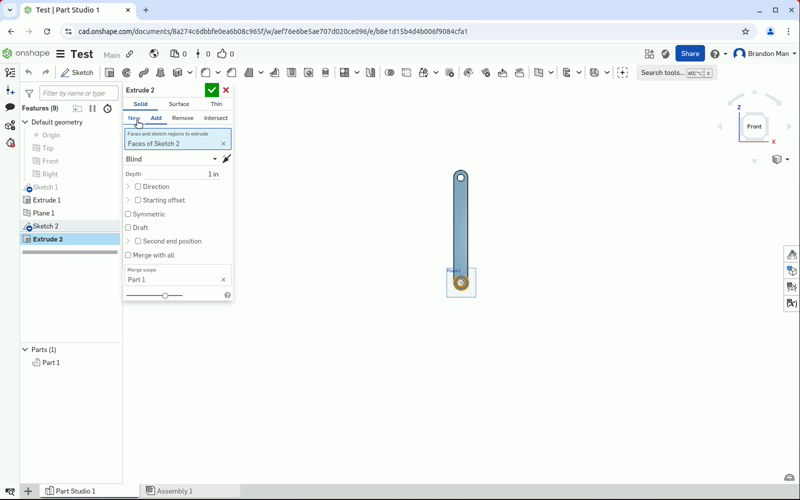
click(137, 120)
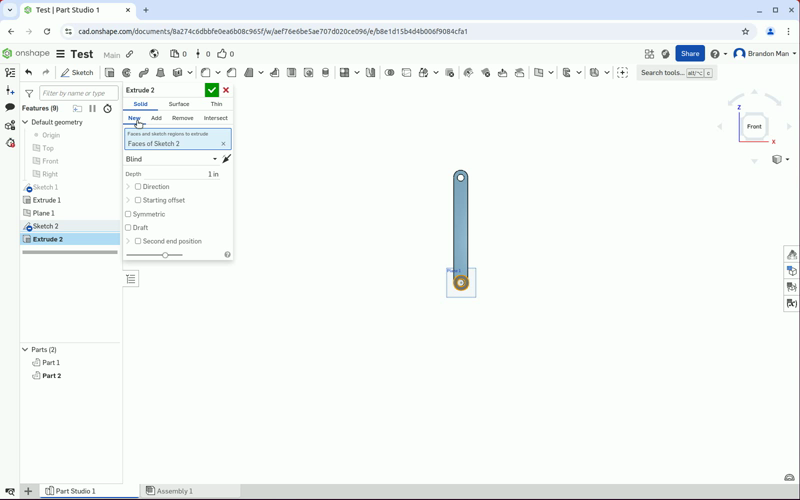
key(tab, 4)
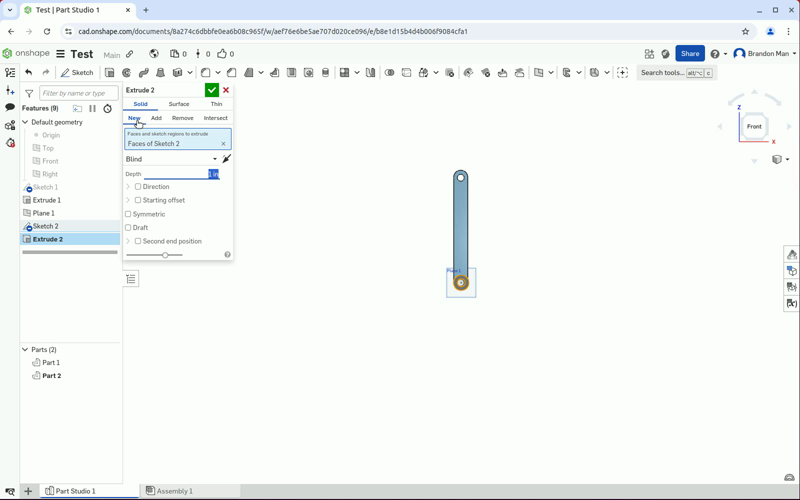
text(0.963)
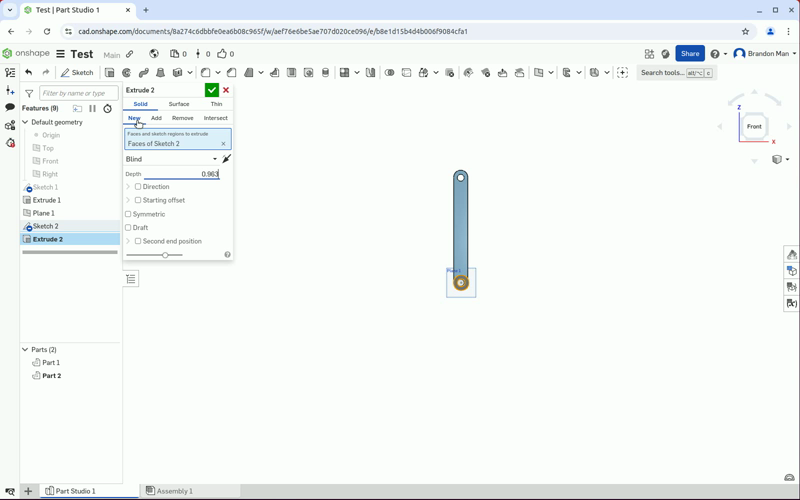
key(enter)
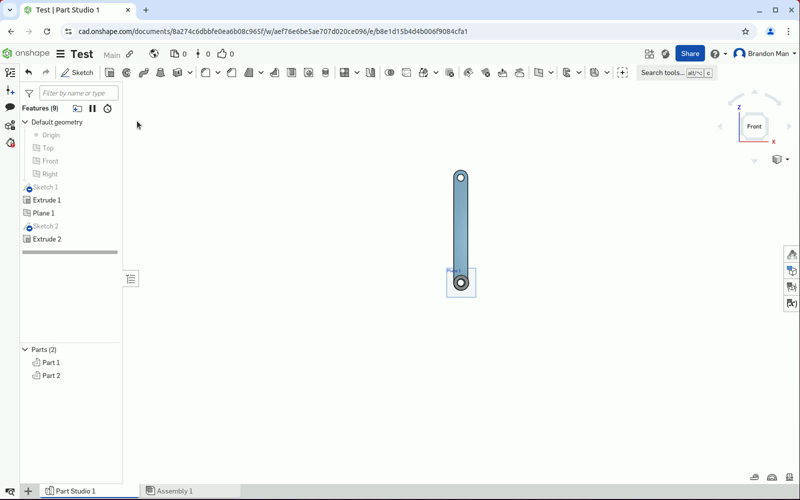
key(shift+h)
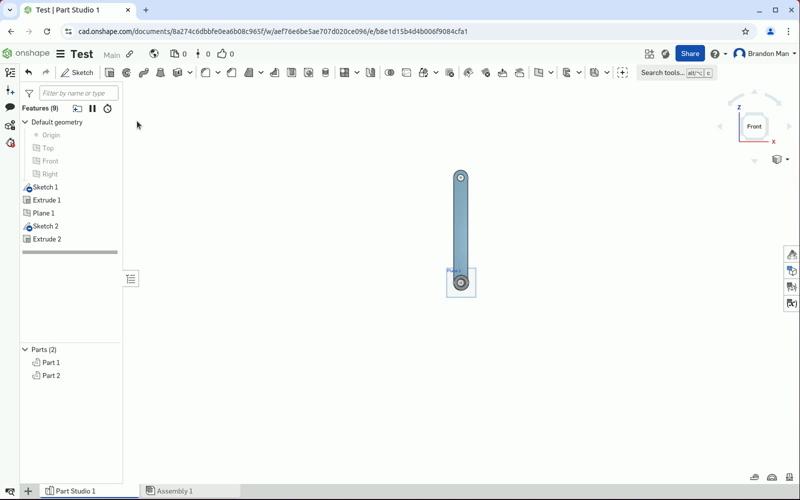
key(shift+h)
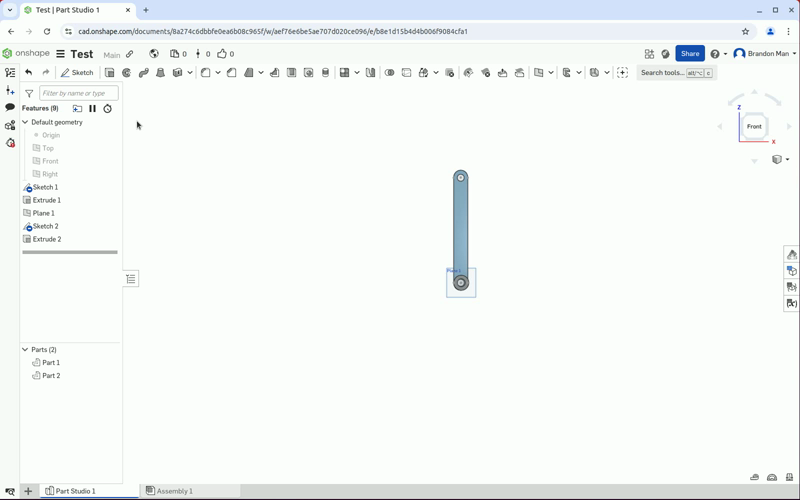
key(shift+7)
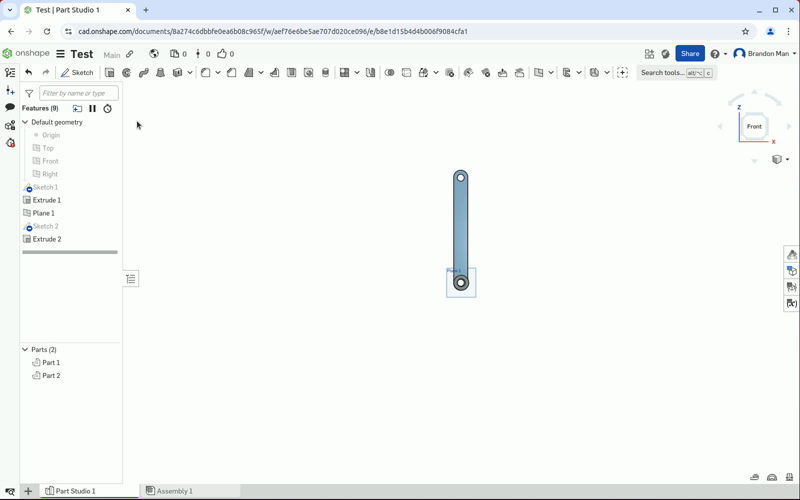
key(left, 2)
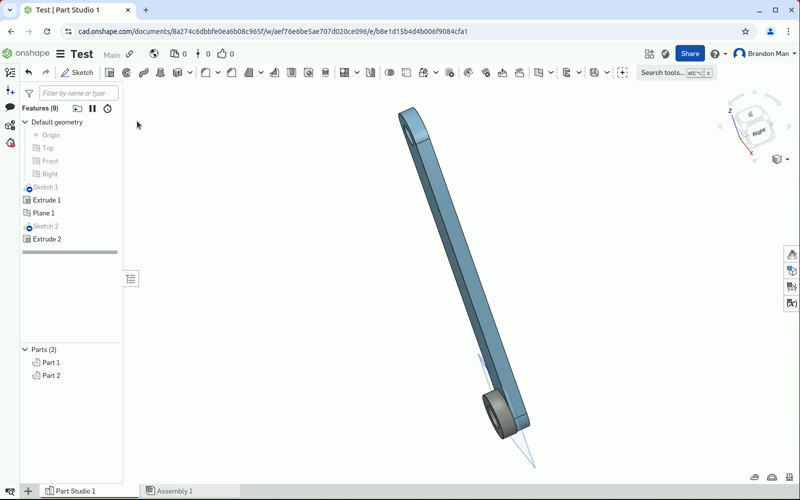
key(down, 2)
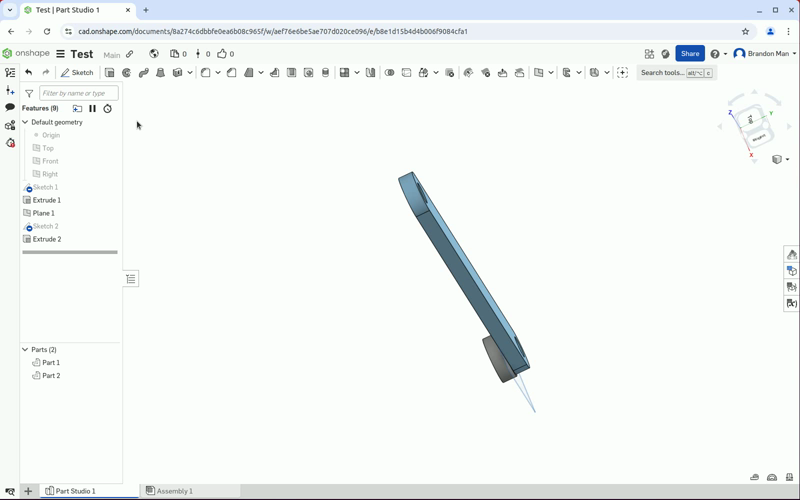
key(up, 2)
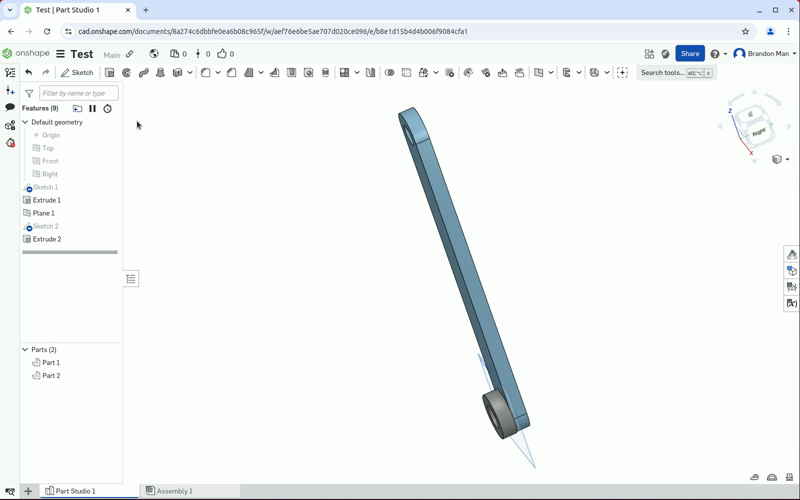
key(right, 2)
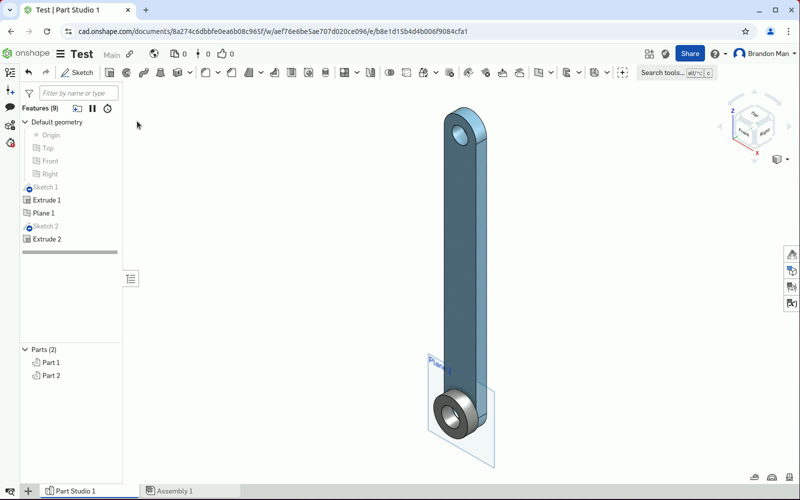
mouse_move(73, 189)
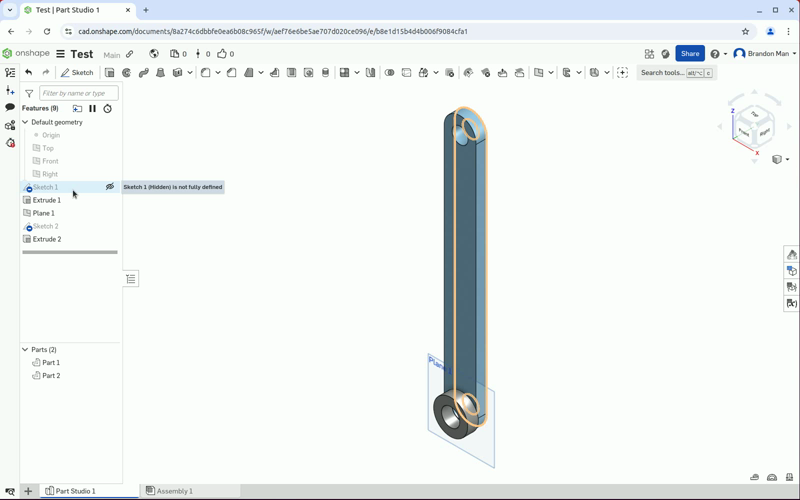
click(73, 189)